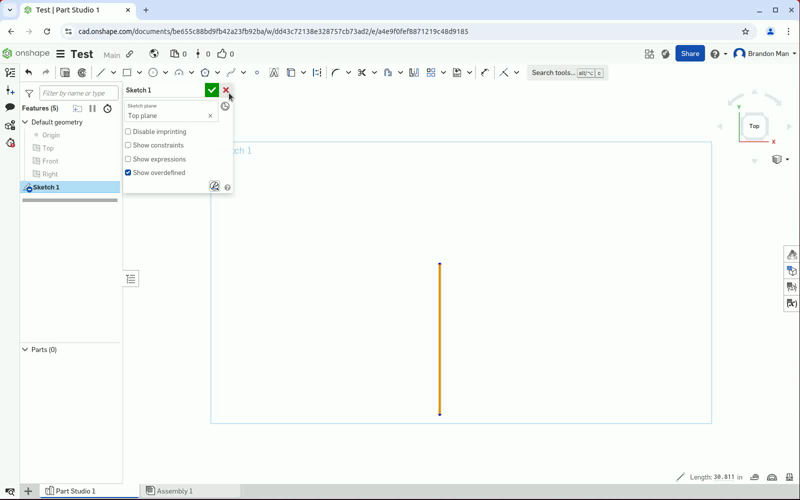
key(shift+h)
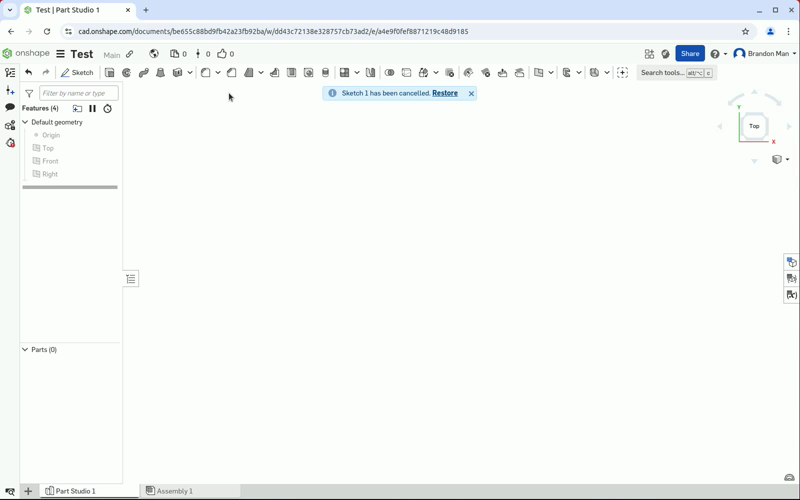
mouse_move(73, 352)
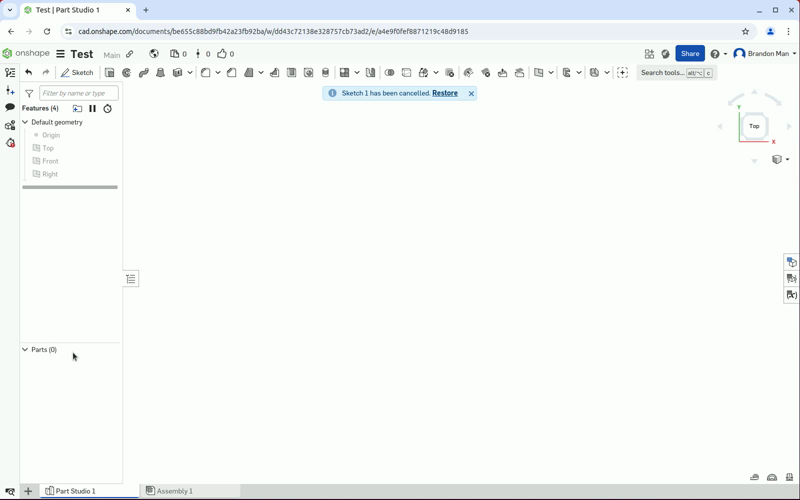
key(y)
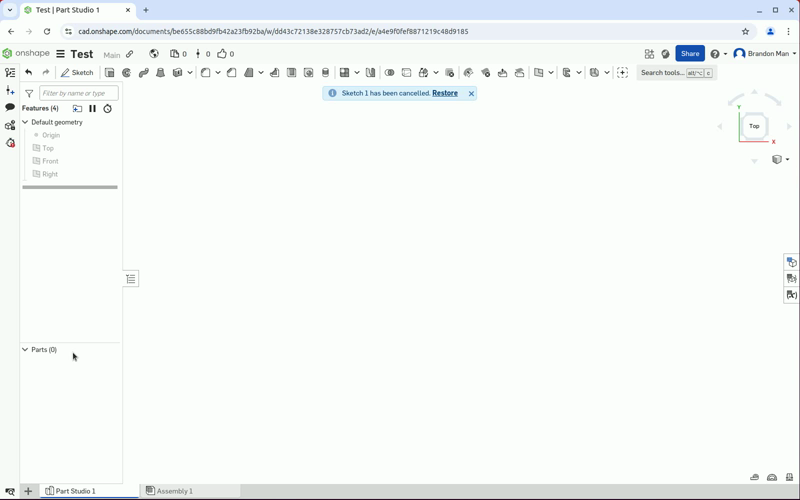
key(shift+p)
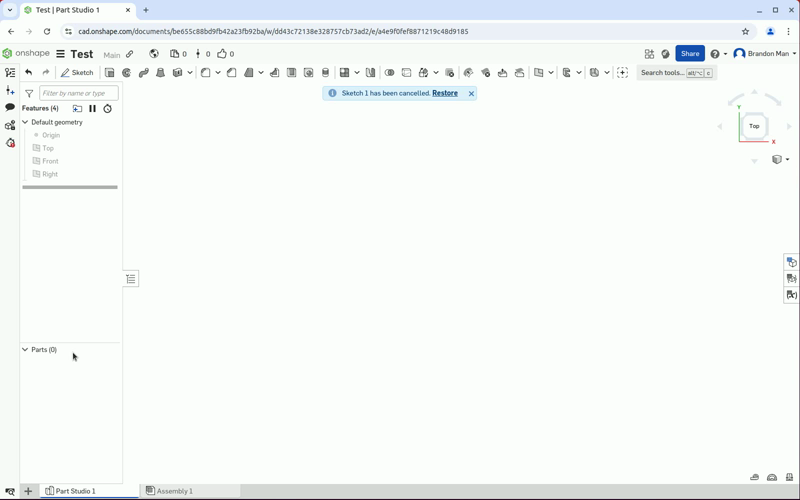
key(space)
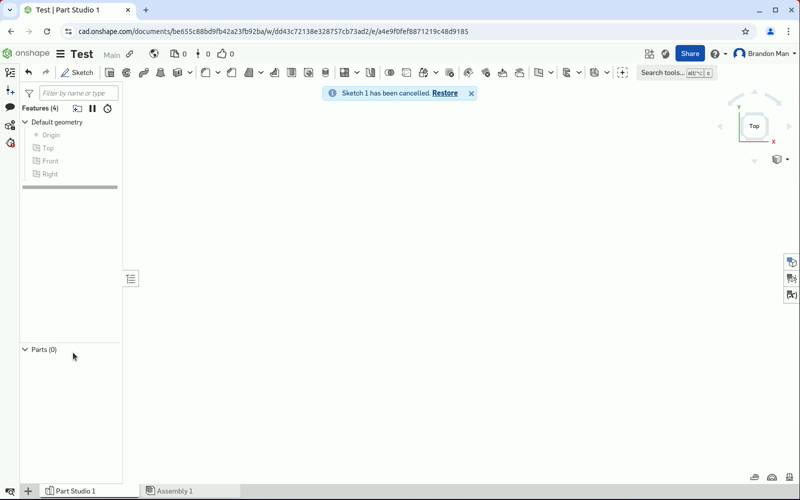
key_down(shift)
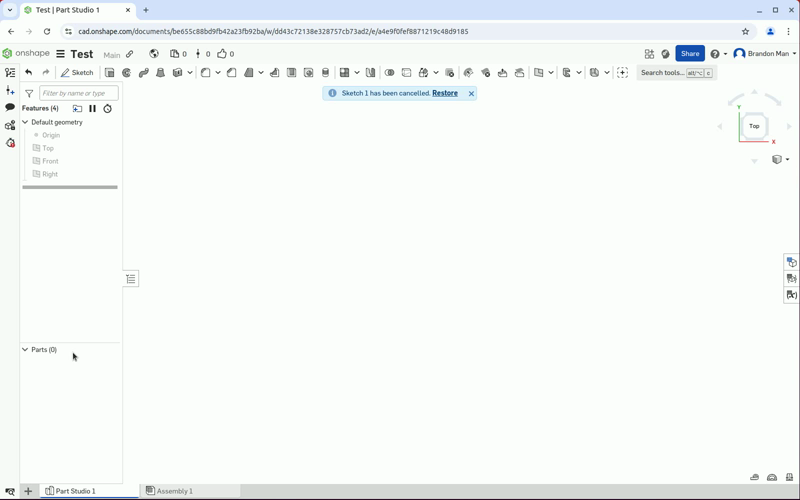
key(up)
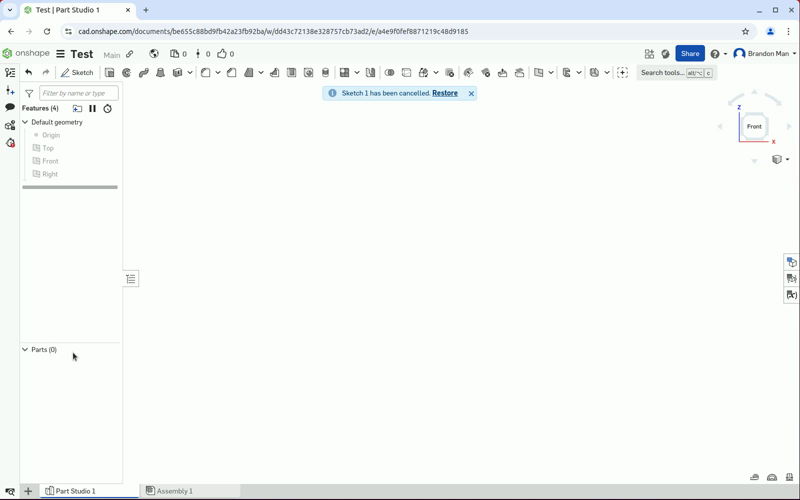
key_up(shift)
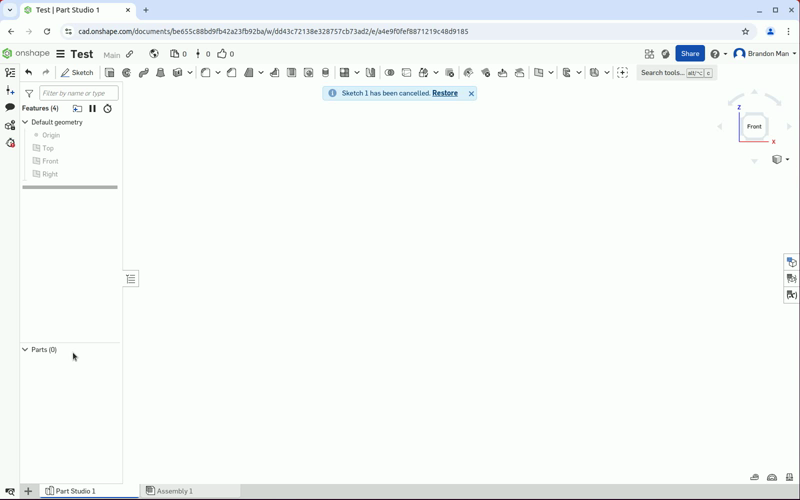
key(space)
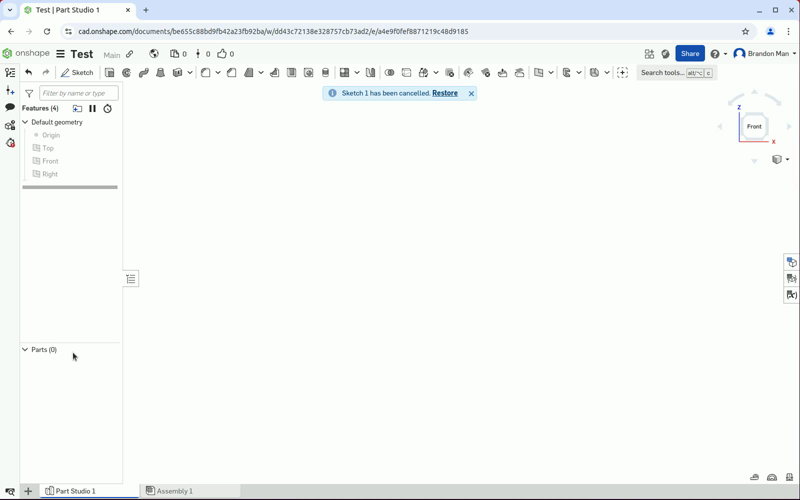
key_down(shift)
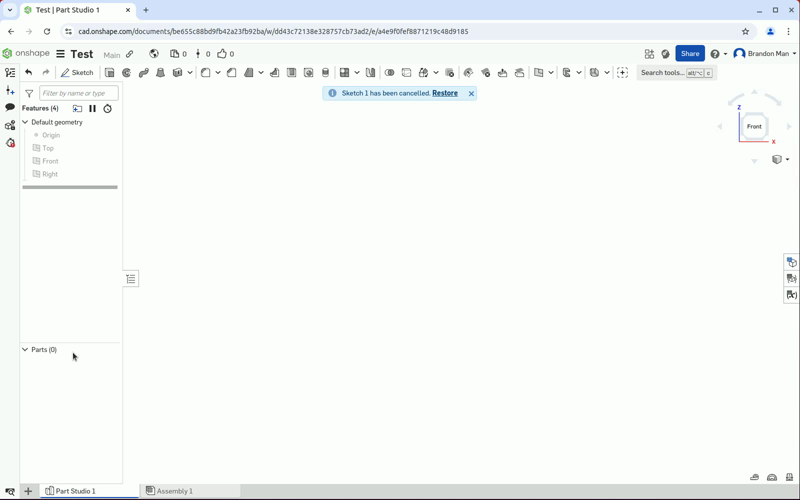
key(left)
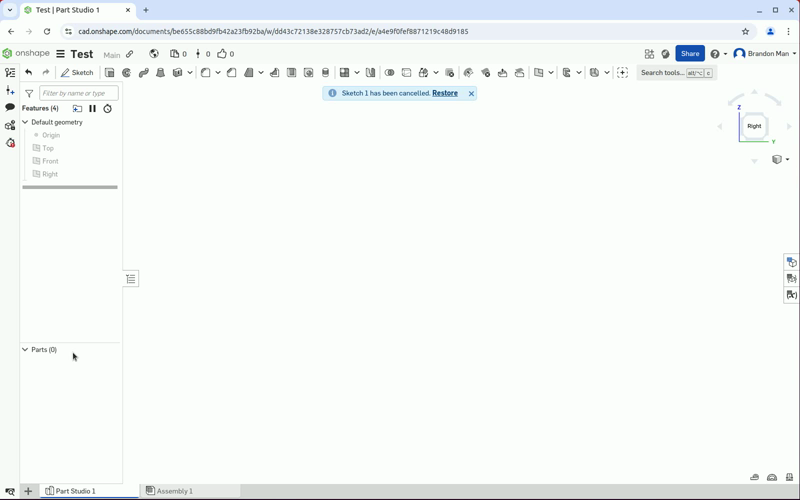
key_up(shift)
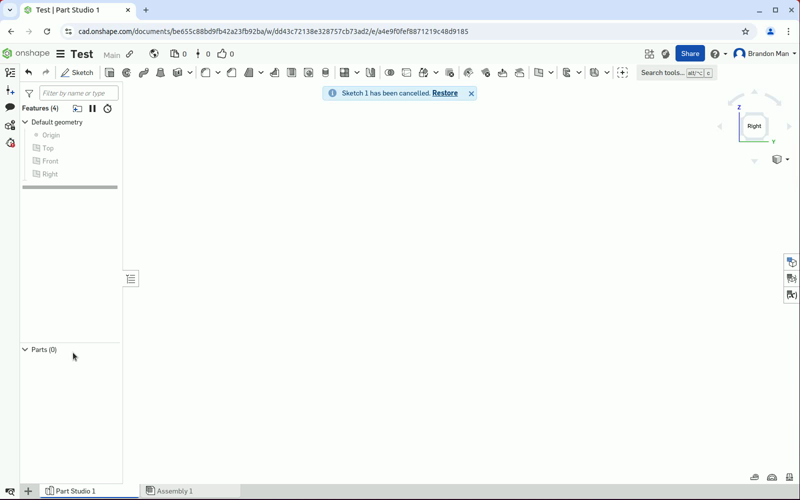
mouse_move(73, 352)
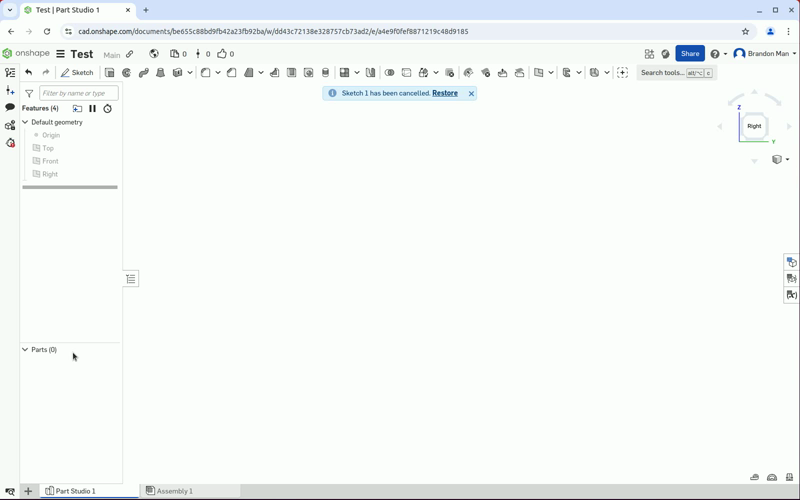
key(shift+y)
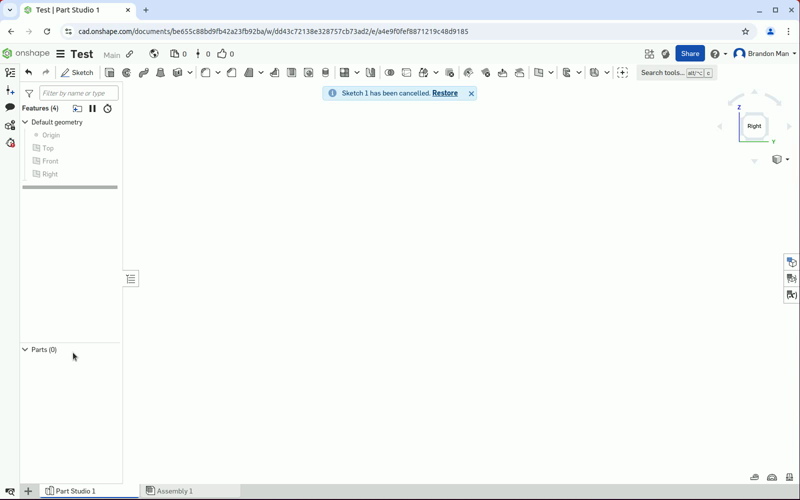
key(shift+s)
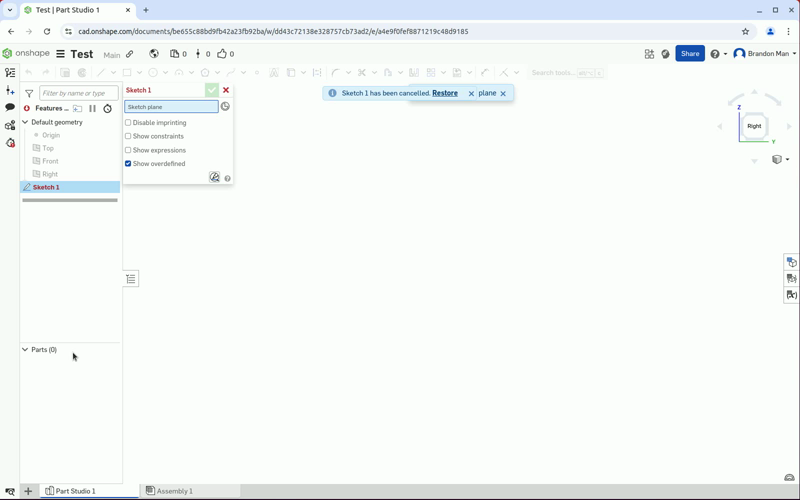
mouse_move(73, 176)
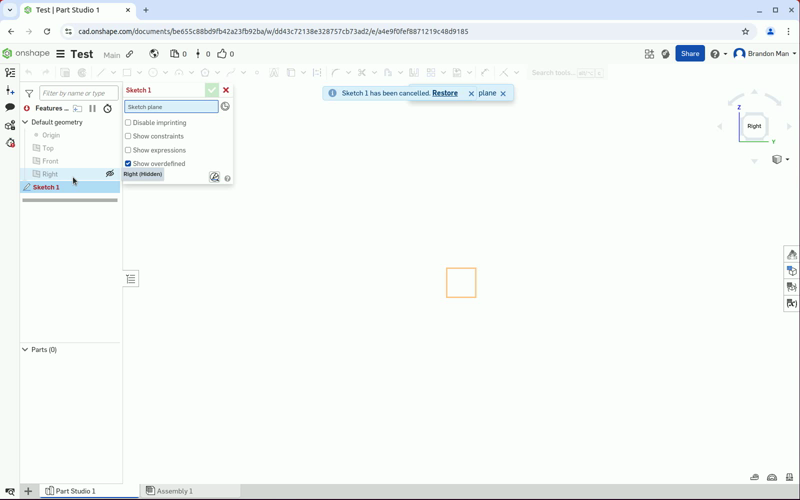
click(73, 176)
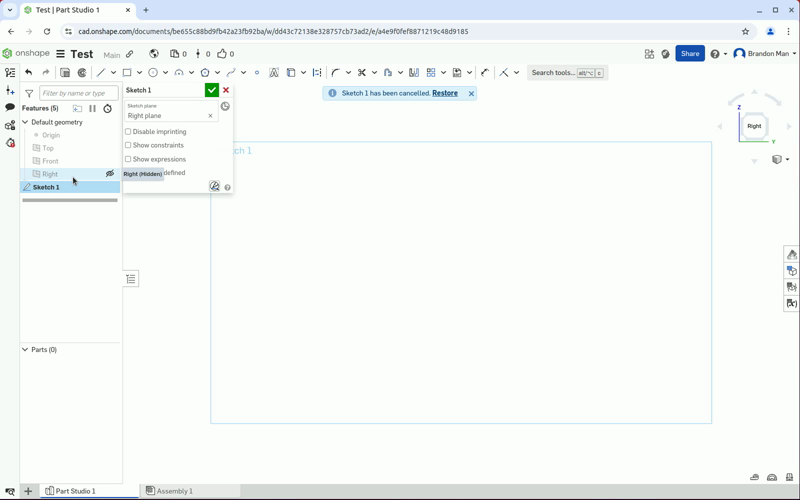
mouse_move(73, 352)
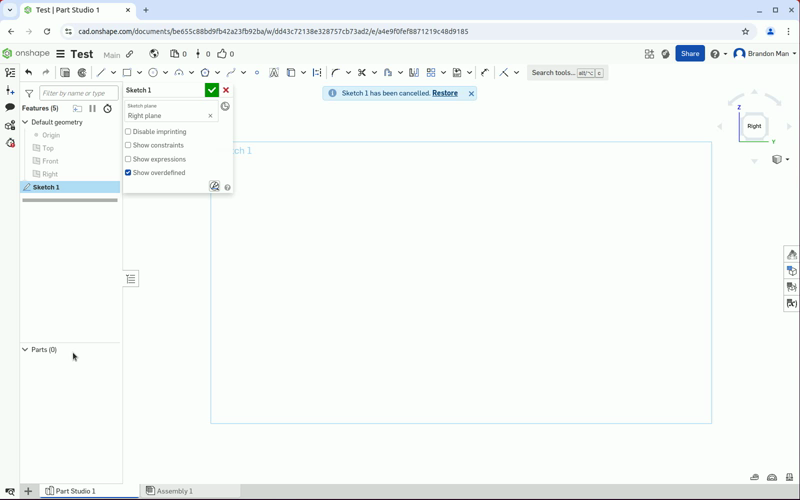
key(y)
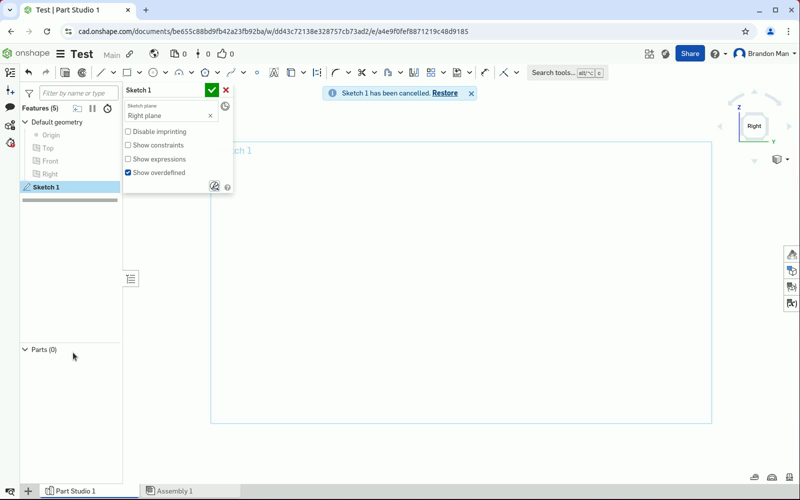
key(l)
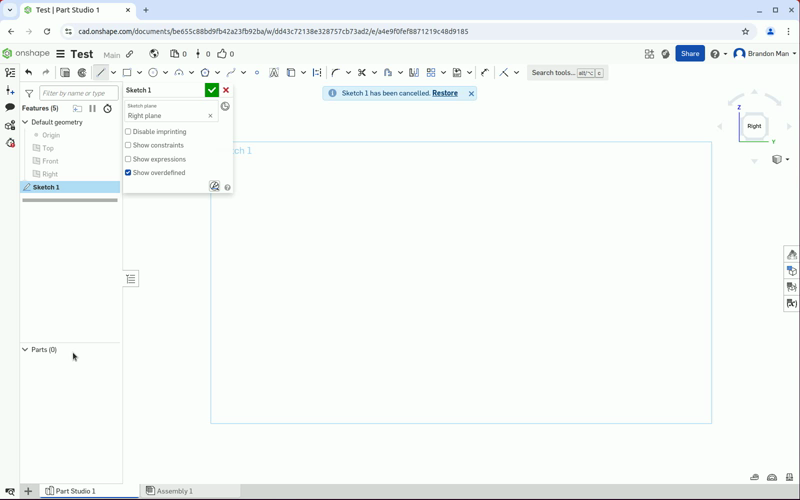
key_down(shift)
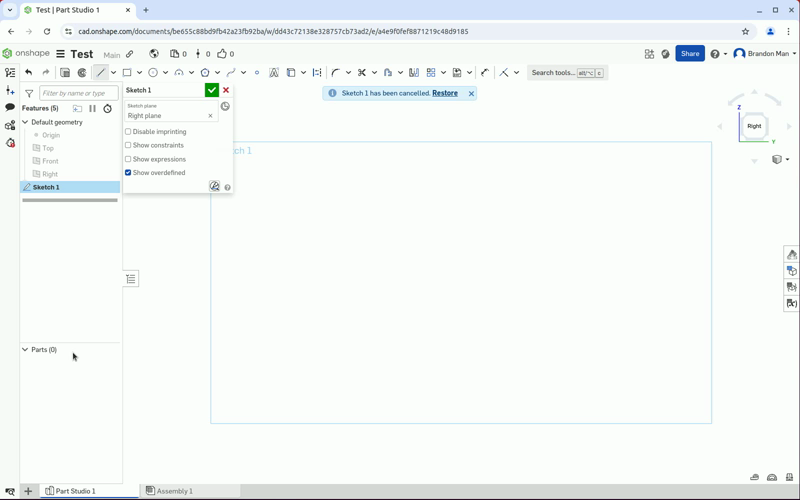
mouse_move(357, 349)
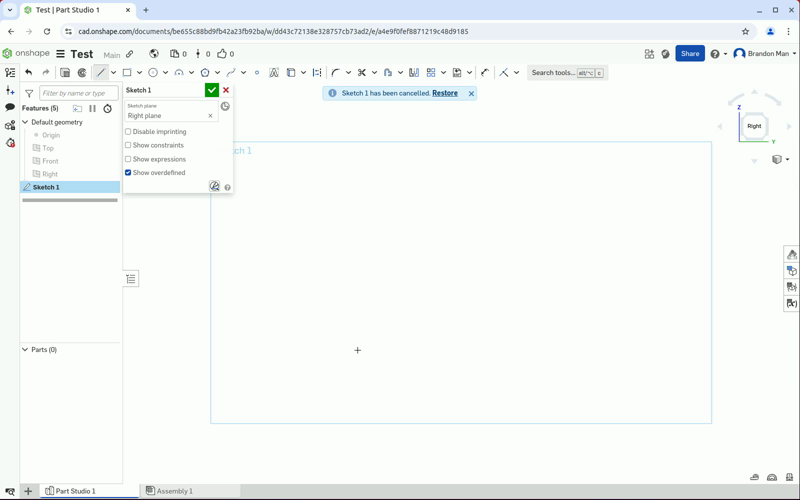
click(357, 349)
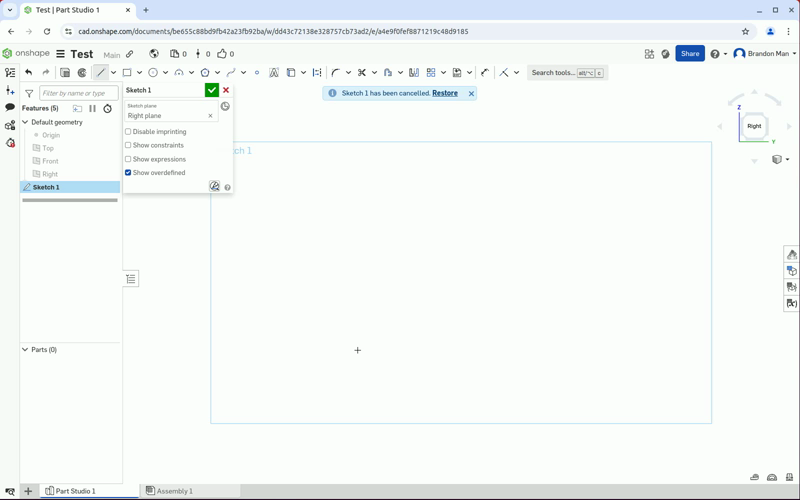
key_up(shift)
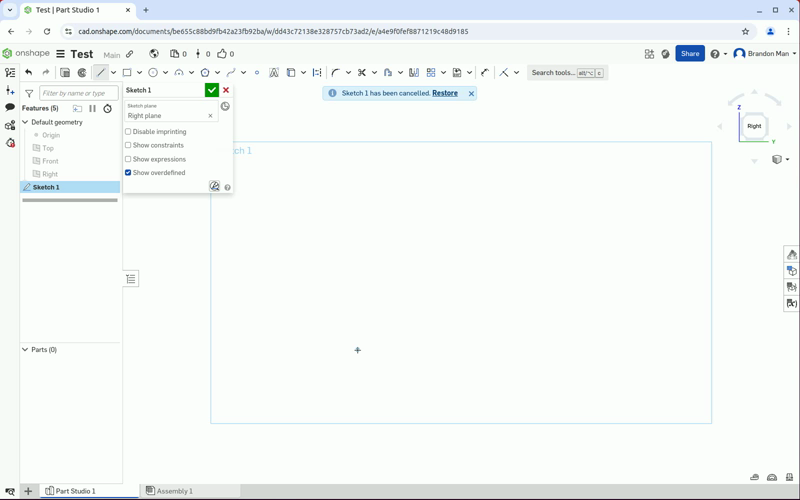
key_down(shift)
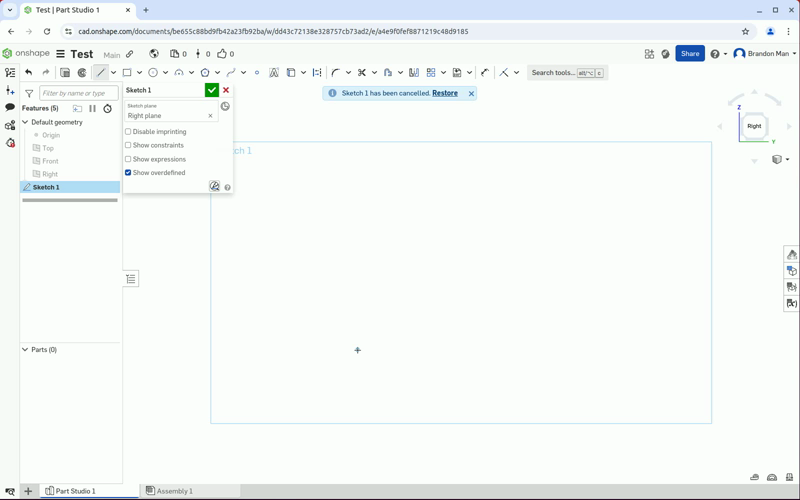
mouse_move(387, 349)
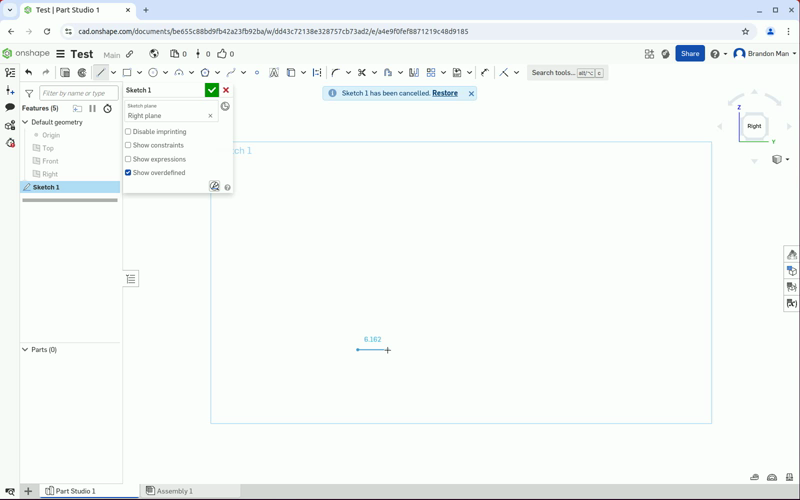
mouse_move(382, 349)
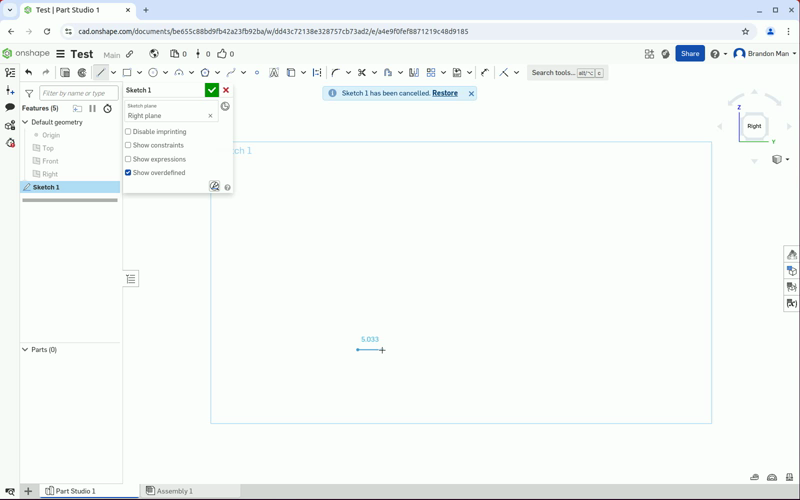
click(382, 349)
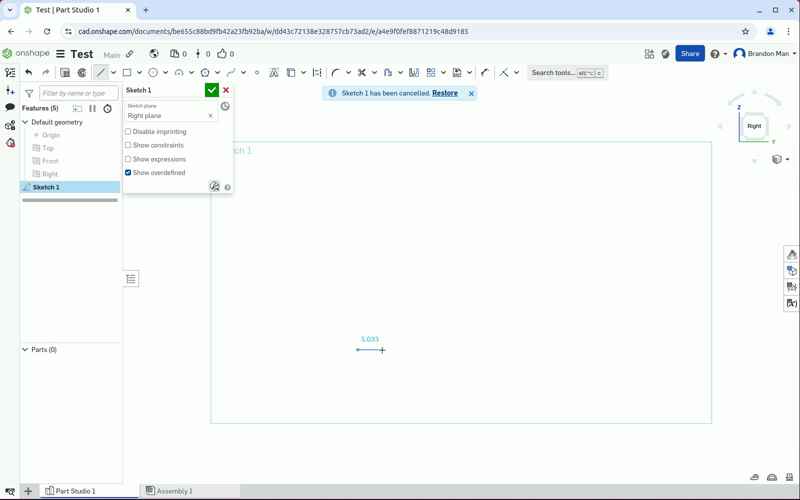
key_up(shift)
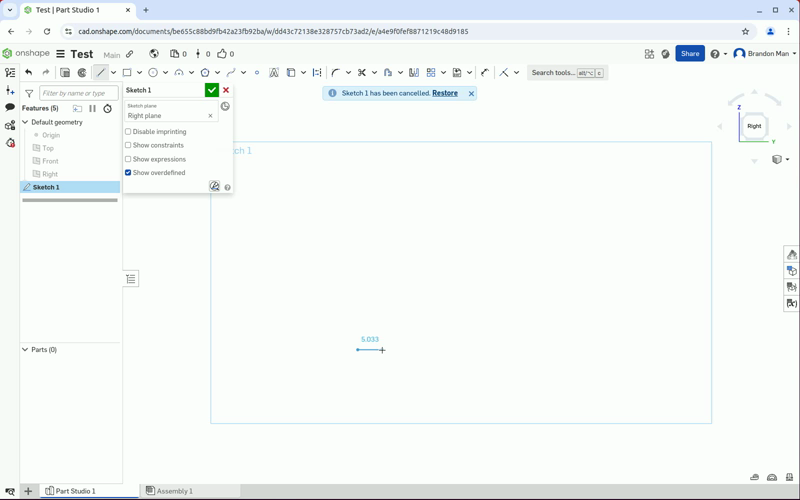
key_down(shift)
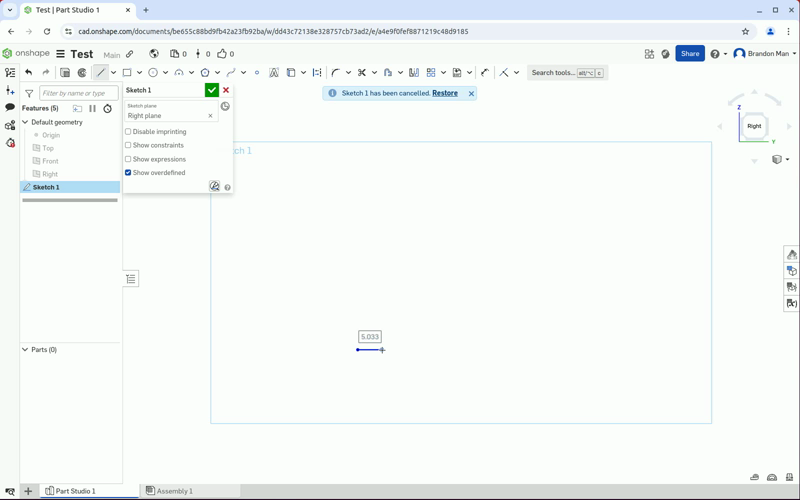
mouse_move(382, 266)
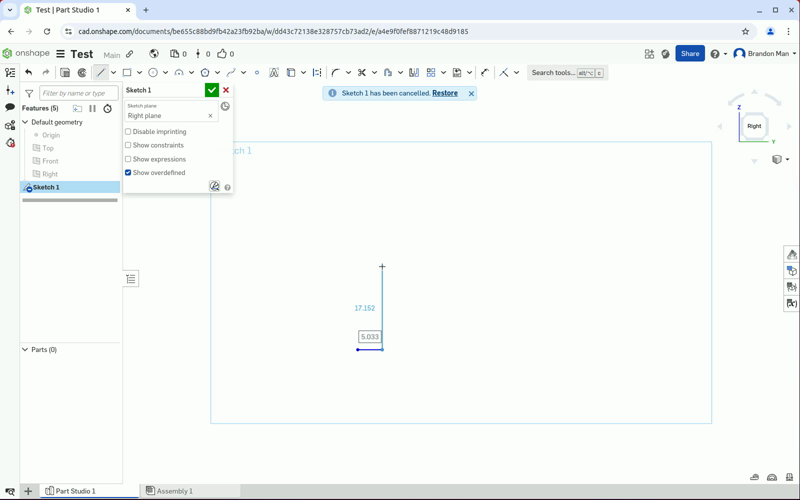
click(382, 266)
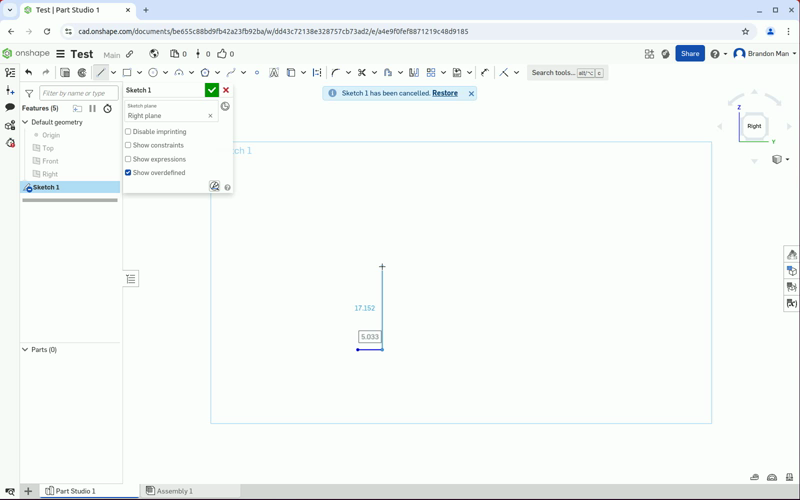
key_up(shift)
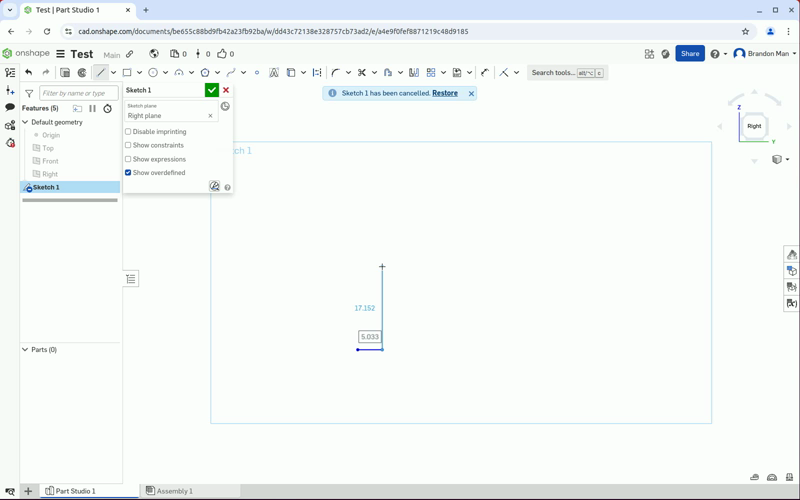
key_down(shift)
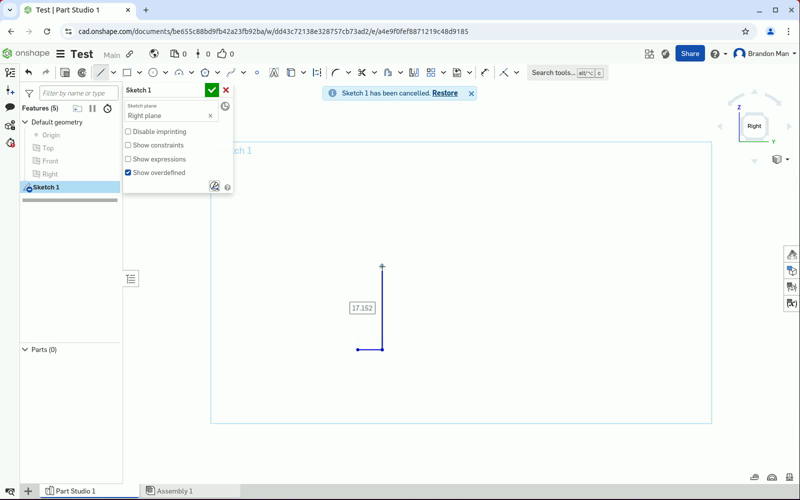
mouse_move(547, 266)
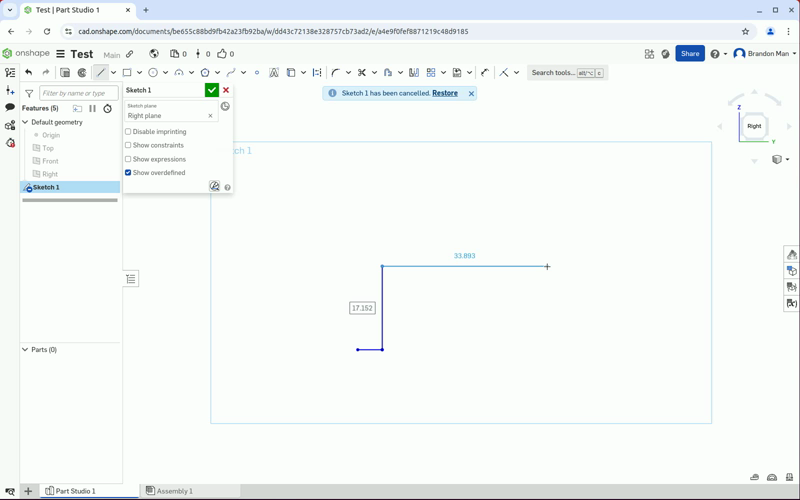
click(547, 266)
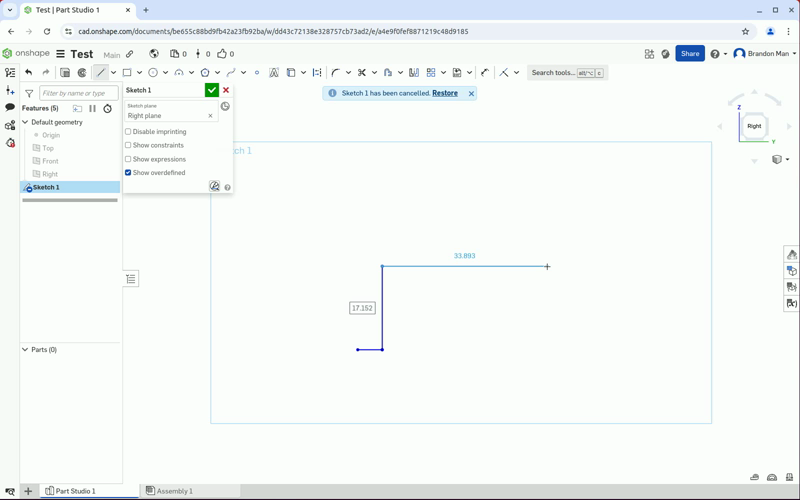
key_up(shift)
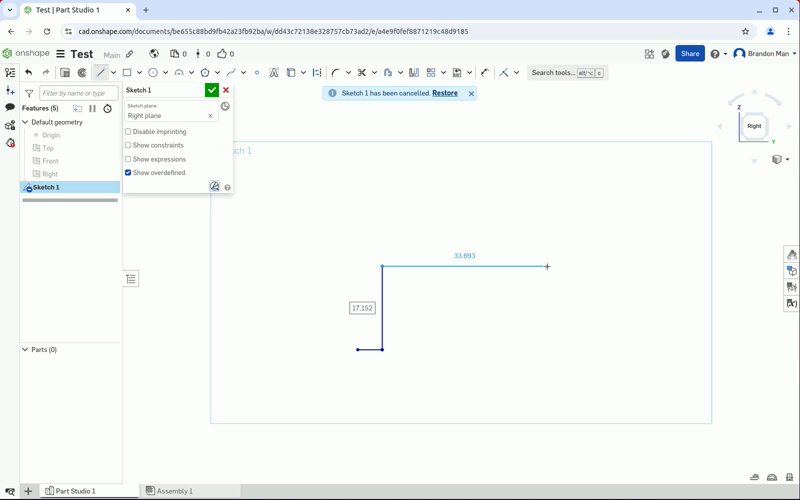
key_down(shift)
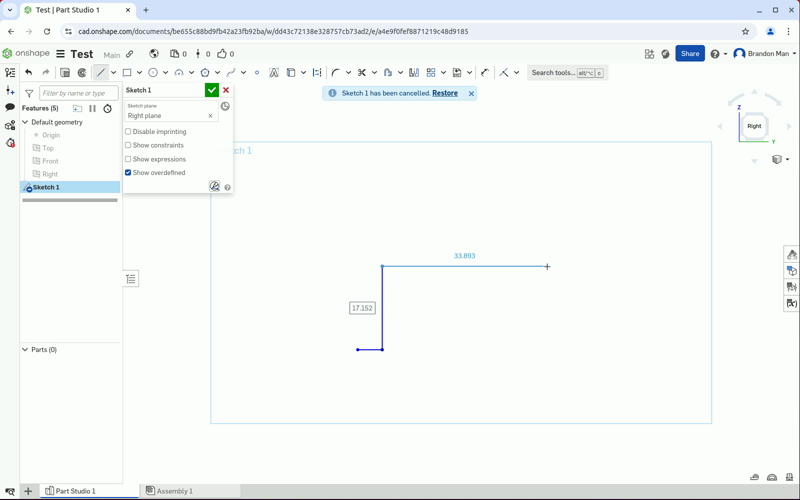
mouse_move(547, 349)
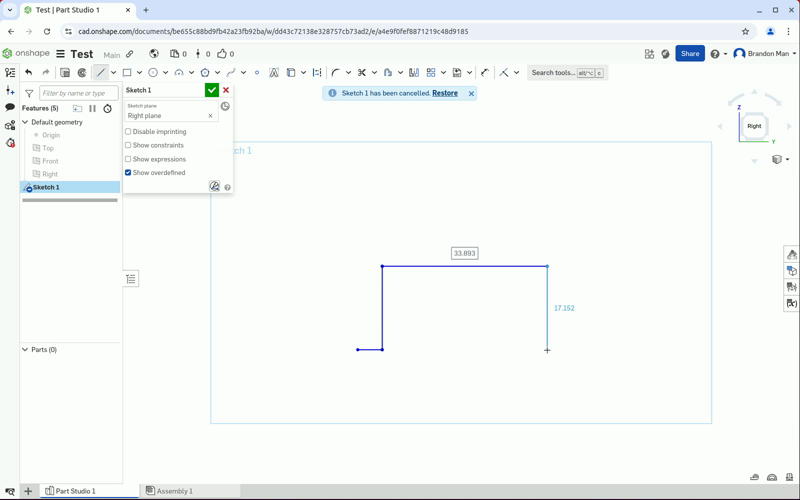
click(547, 349)
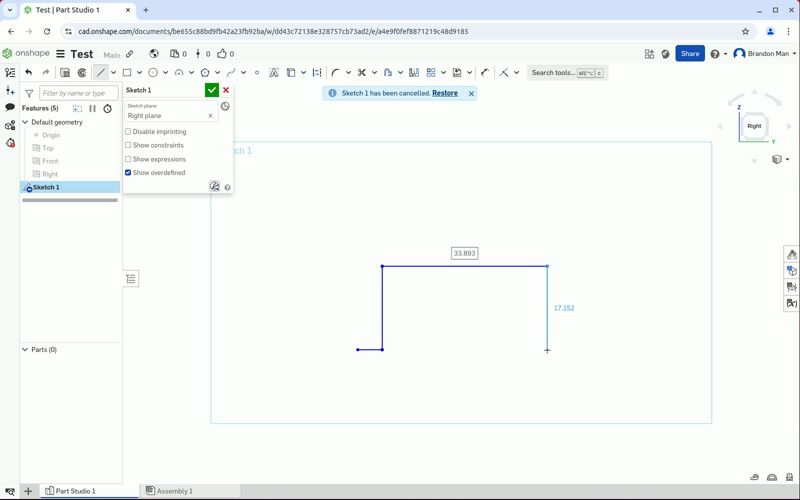
key_up(shift)
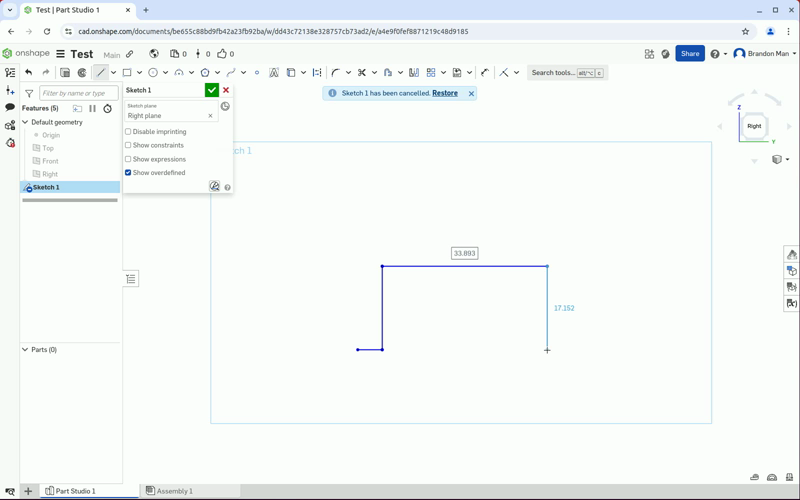
key_down(shift)
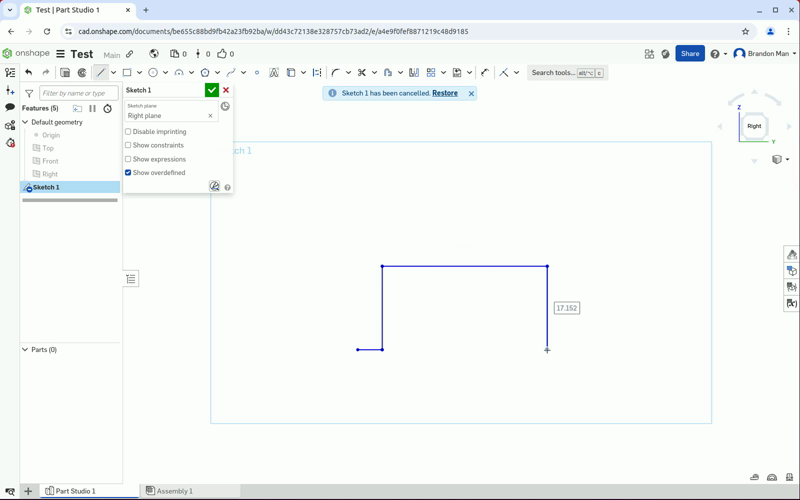
mouse_move(577, 349)
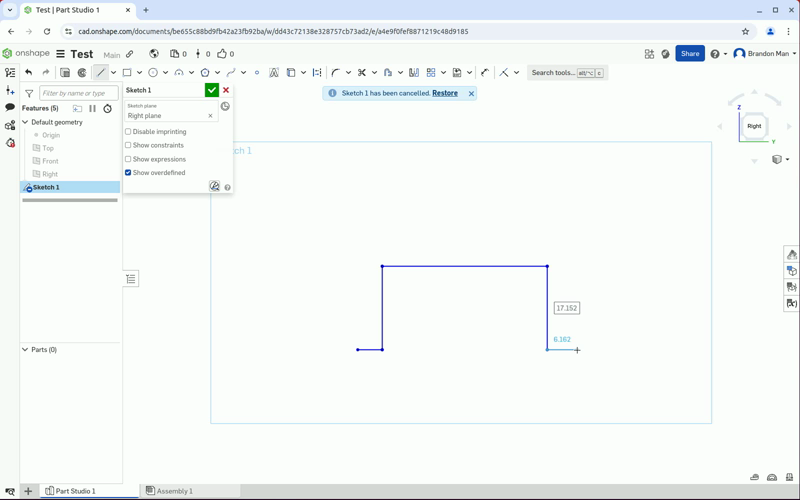
mouse_move(572, 349)
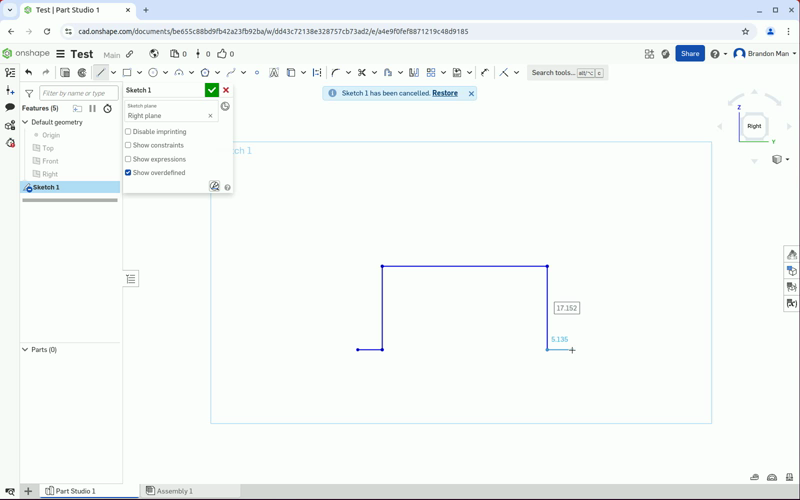
click(572, 349)
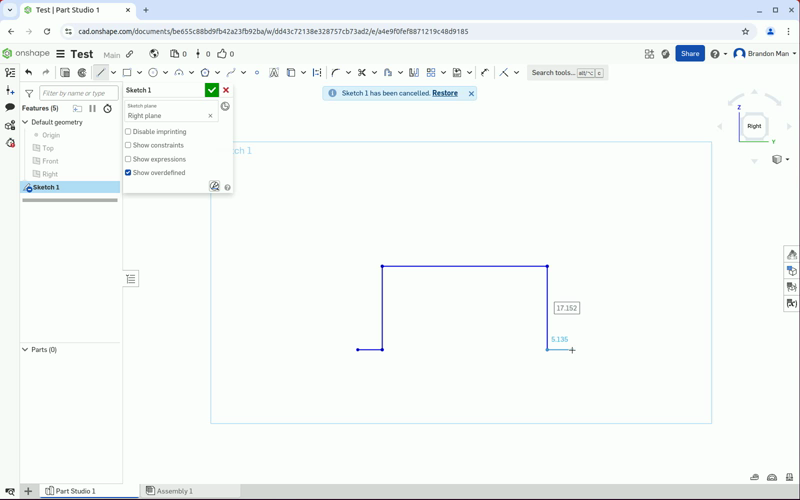
key_up(shift)
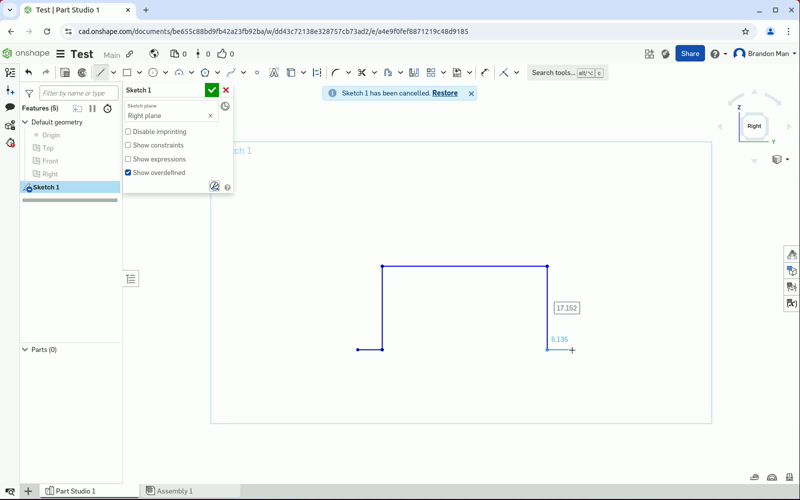
key_down(shift)
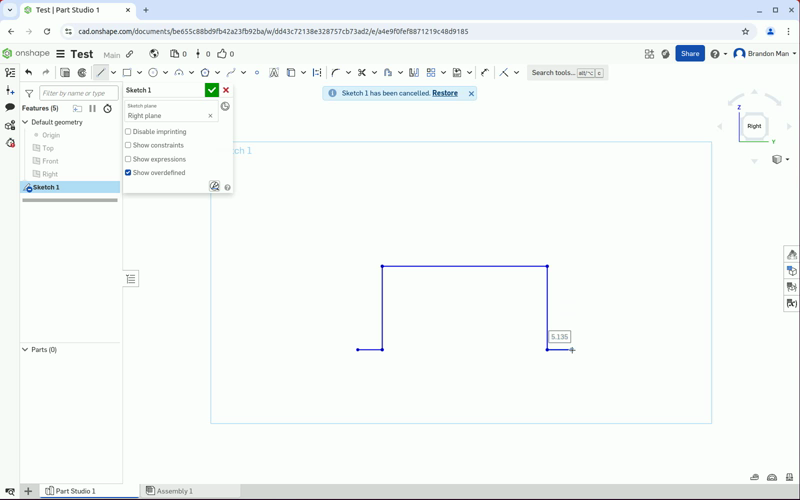
mouse_move(589, 349)
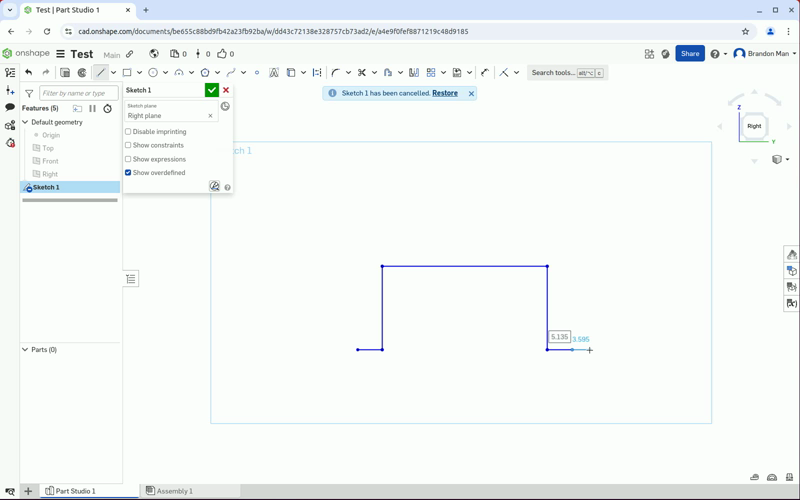
mouse_move(572, 340)
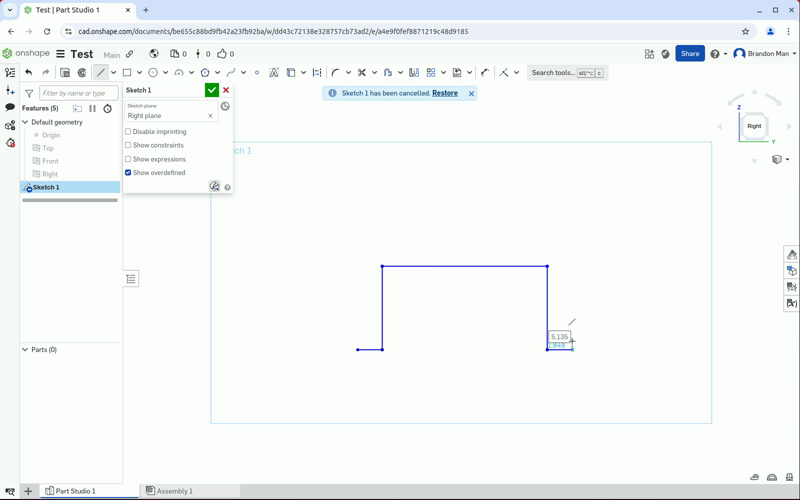
click(572, 340)
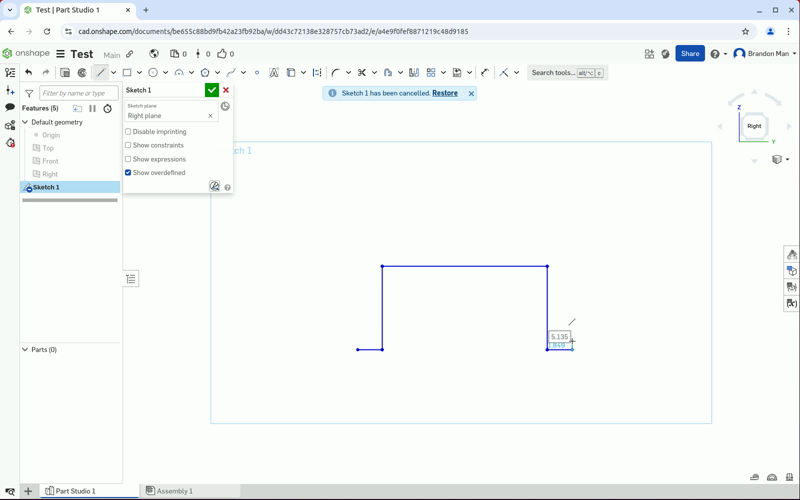
key_up(shift)
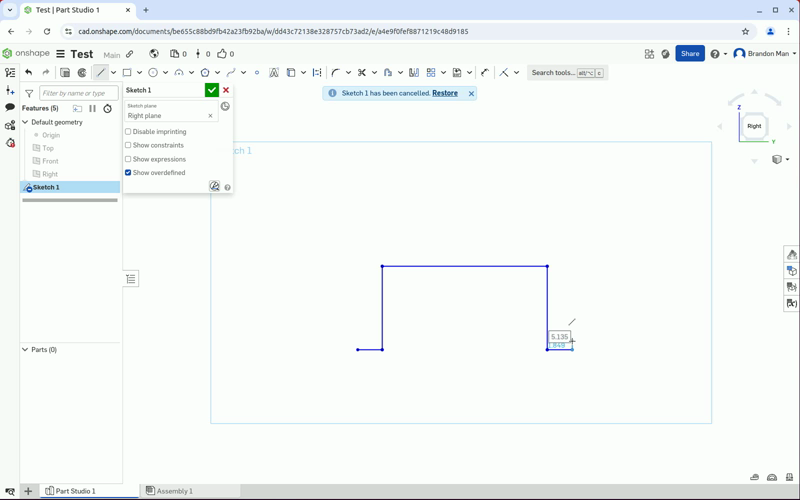
key_down(shift)
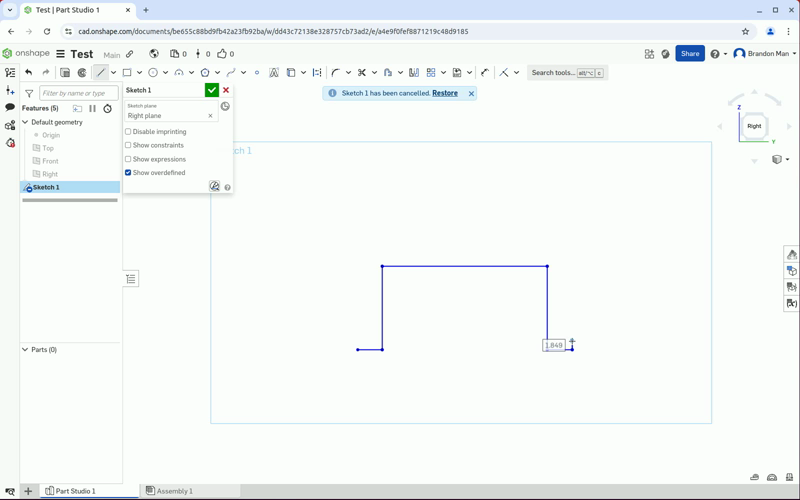
mouse_move(589, 340)
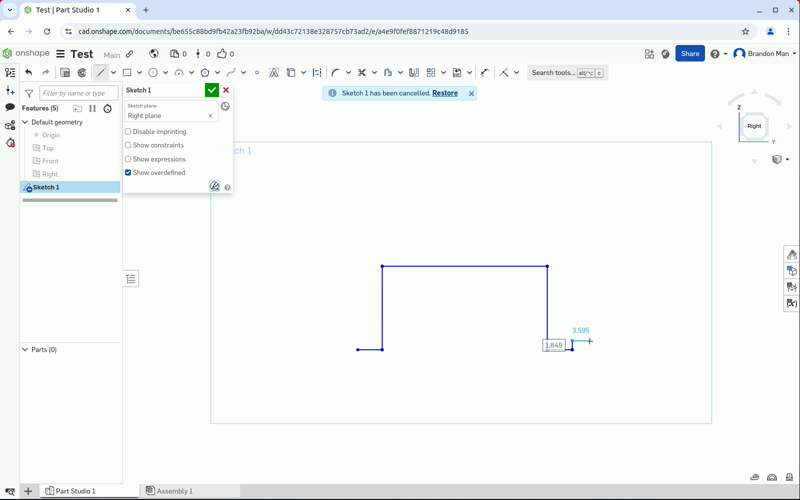
mouse_move(556, 340)
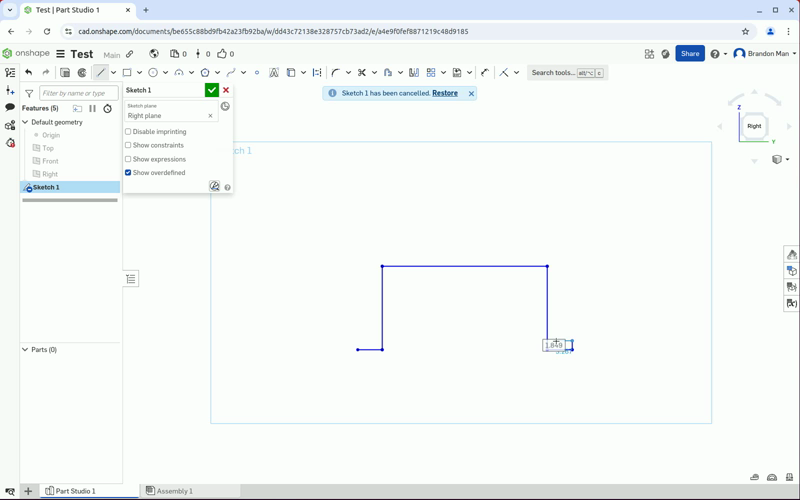
click(556, 340)
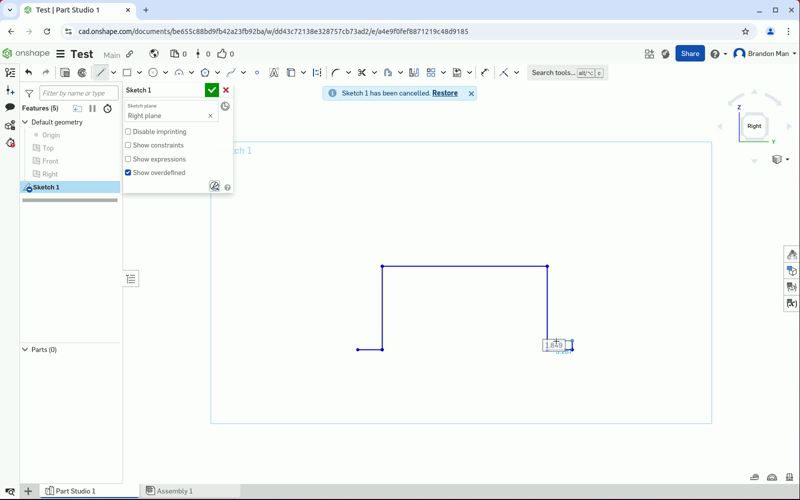
key_up(shift)
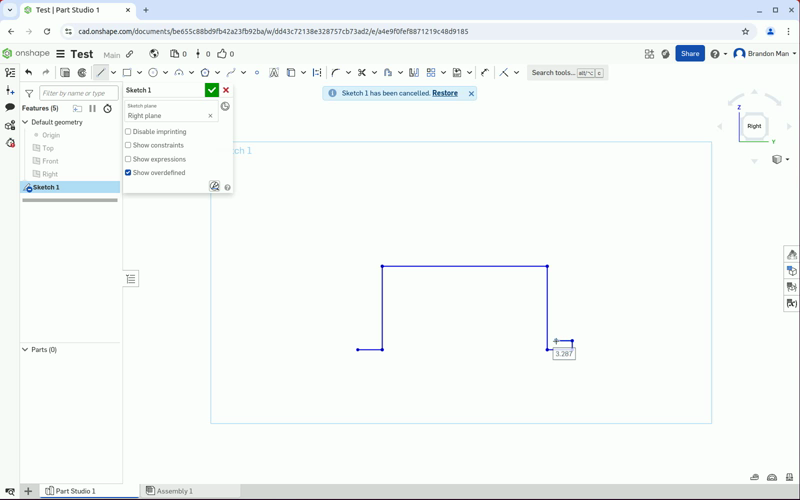
key_down(shift)
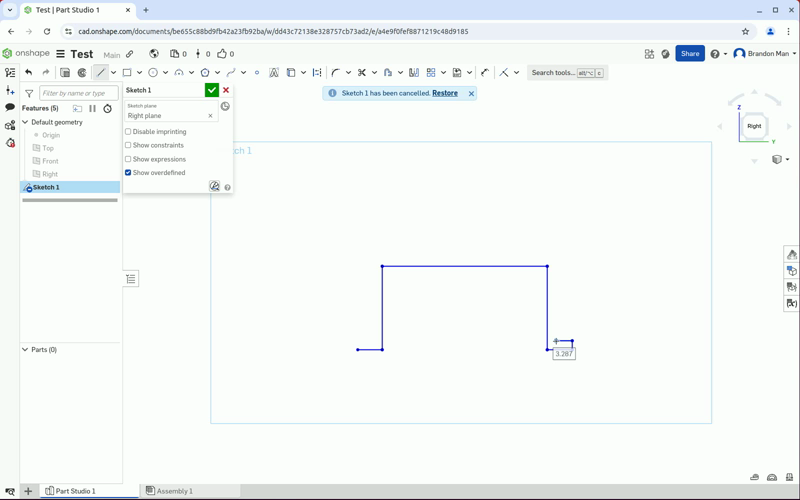
mouse_move(556, 259)
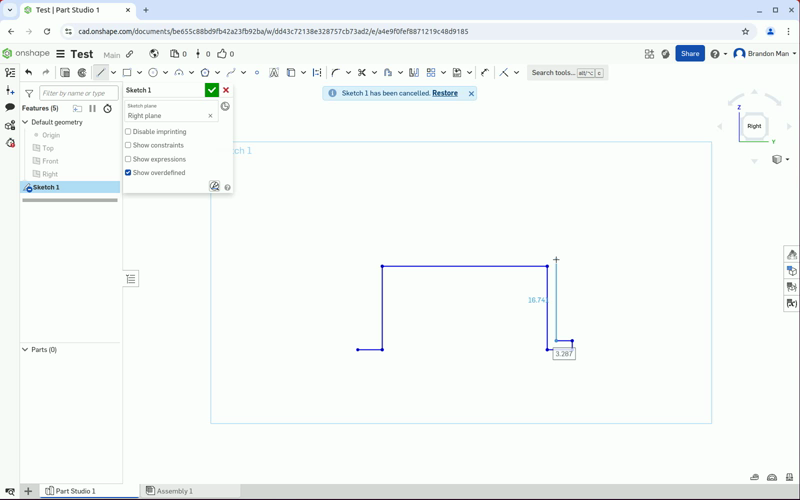
click(556, 259)
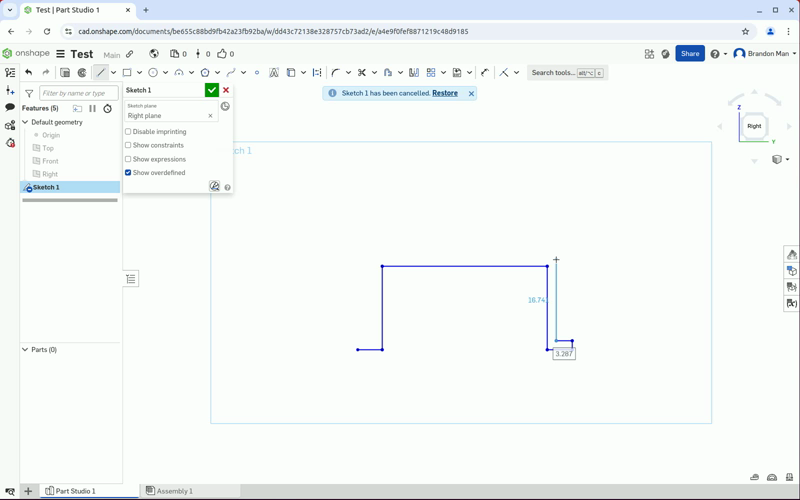
key_up(shift)
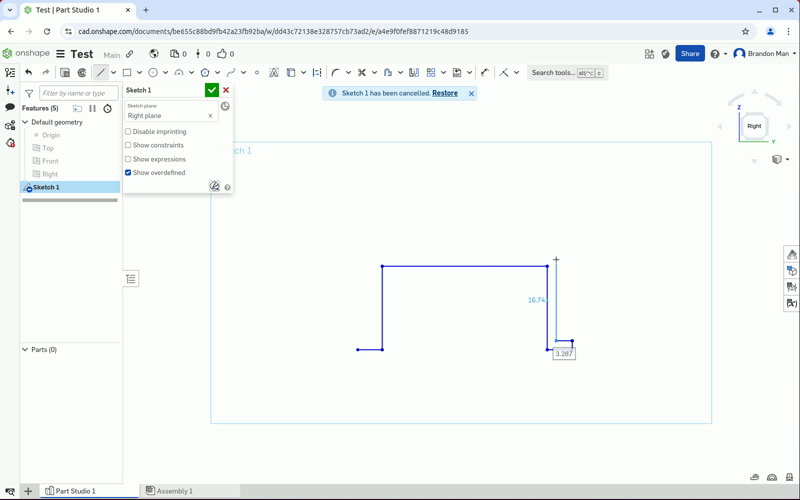
key_down(shift)
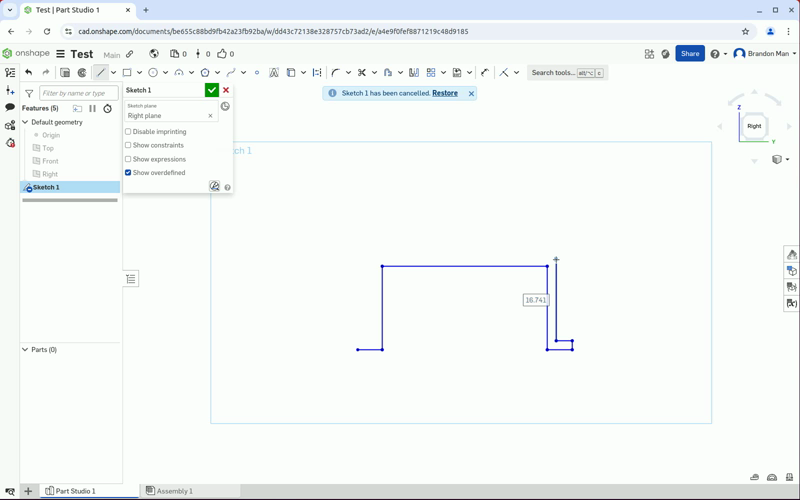
mouse_move(373, 259)
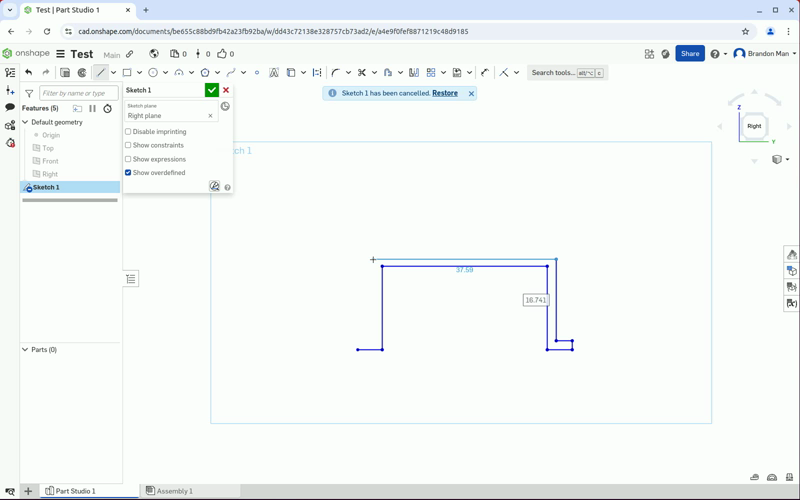
click(373, 259)
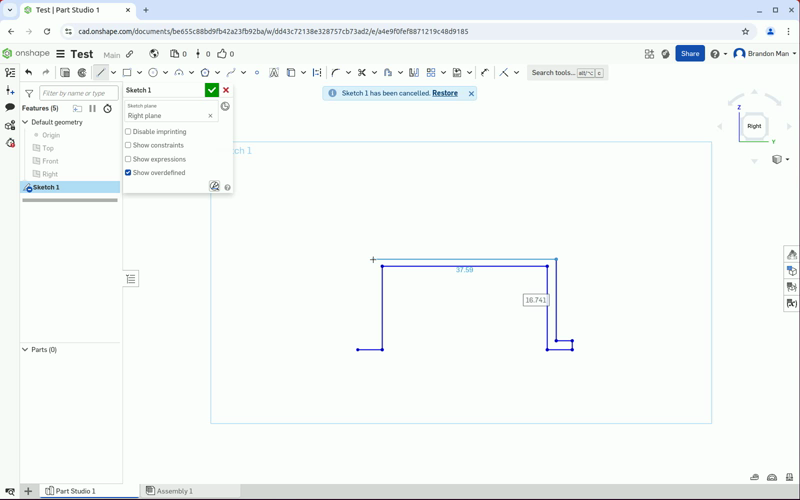
key_up(shift)
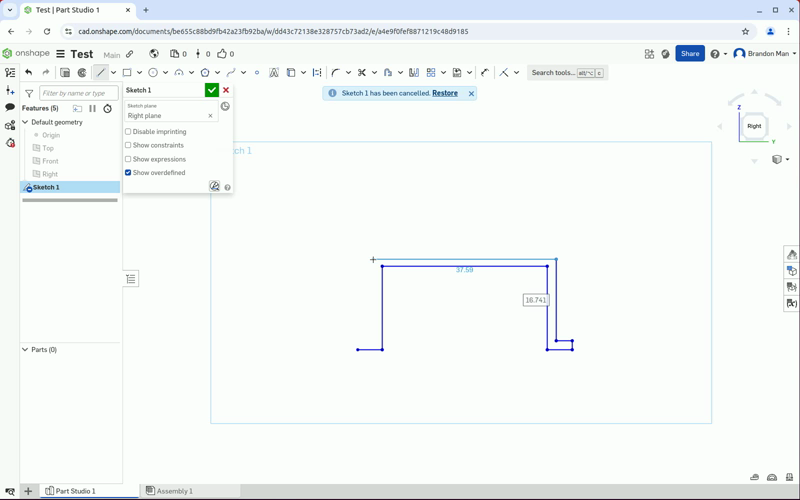
key_down(shift)
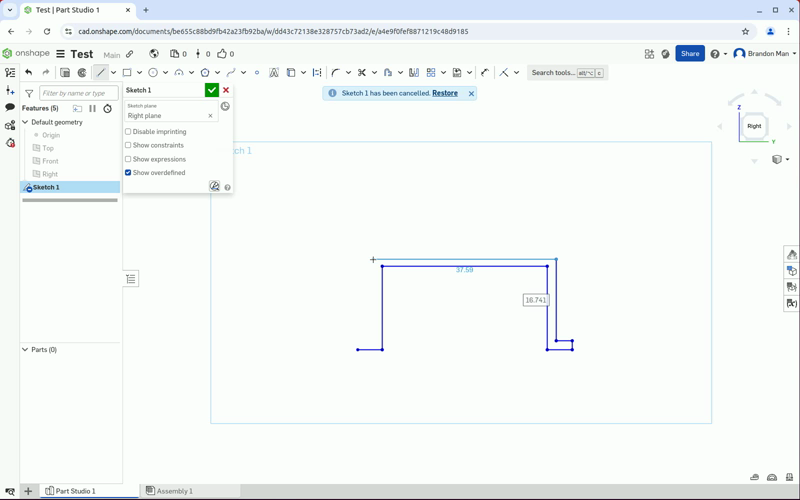
mouse_move(373, 340)
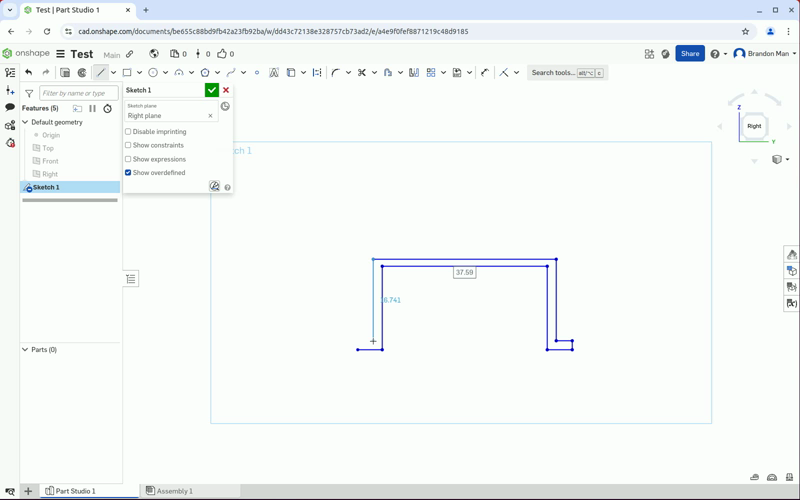
click(373, 340)
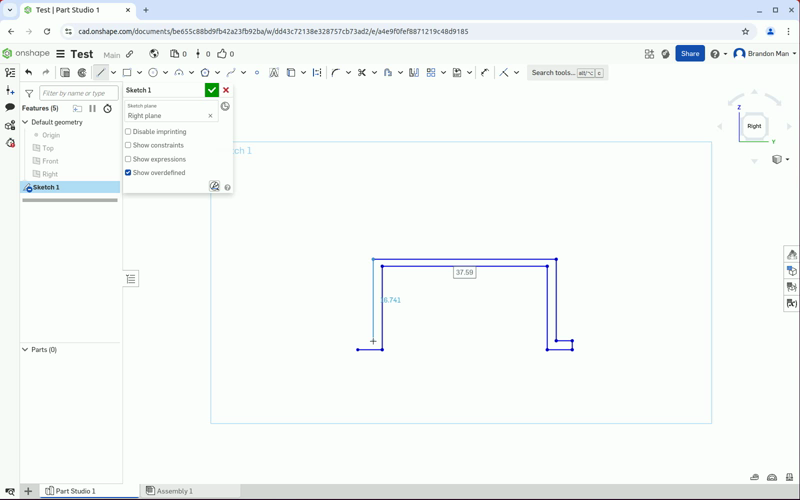
key_up(shift)
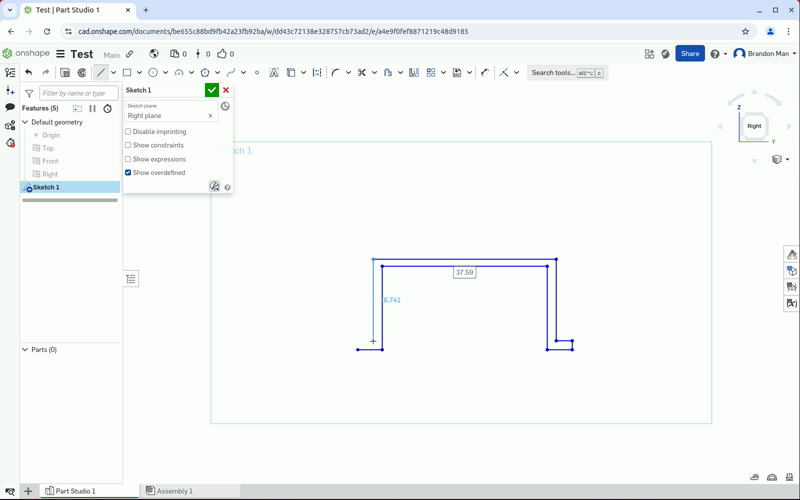
key_down(shift)
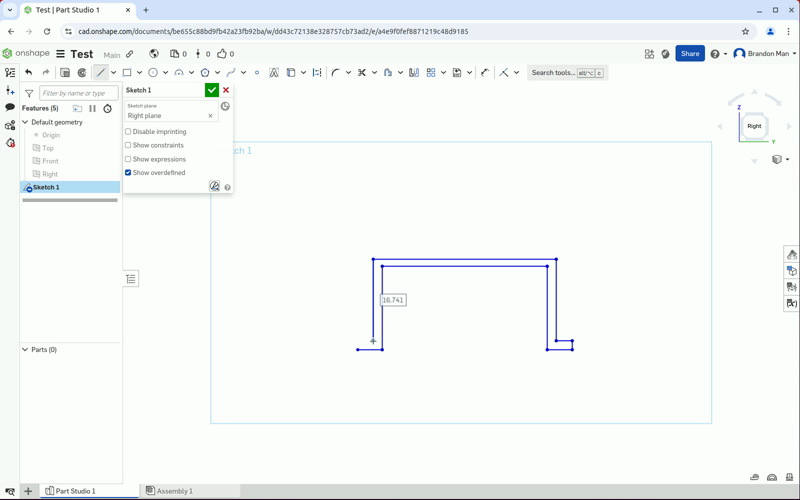
mouse_move(403, 340)
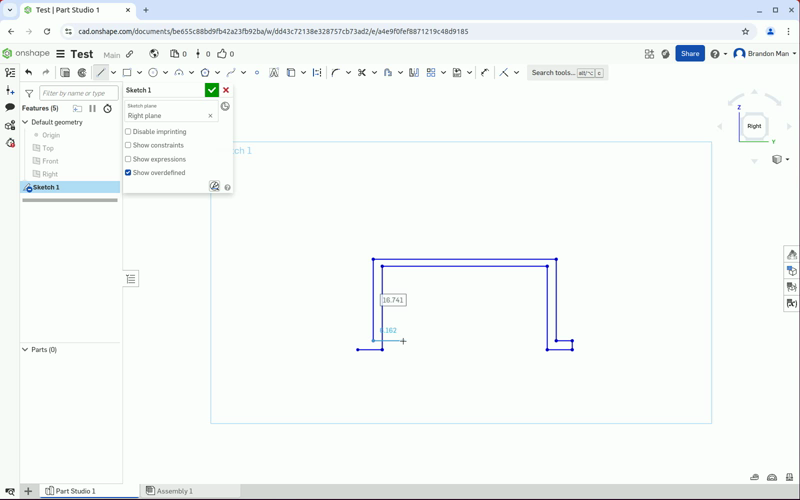
mouse_move(357, 340)
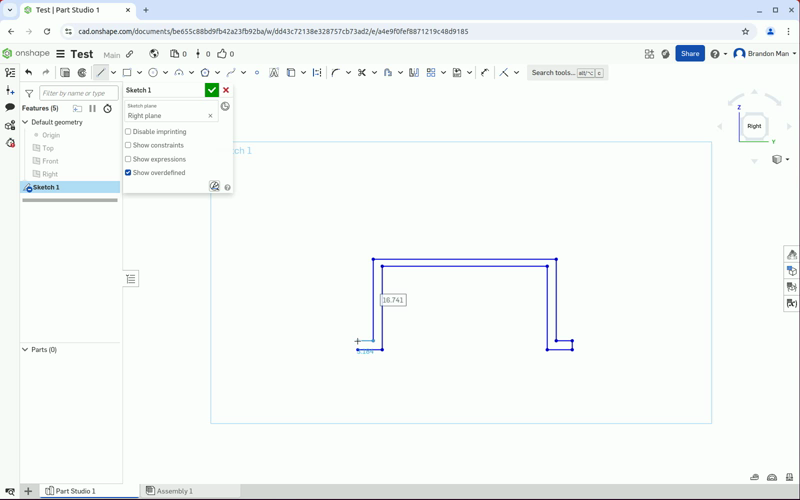
click(357, 340)
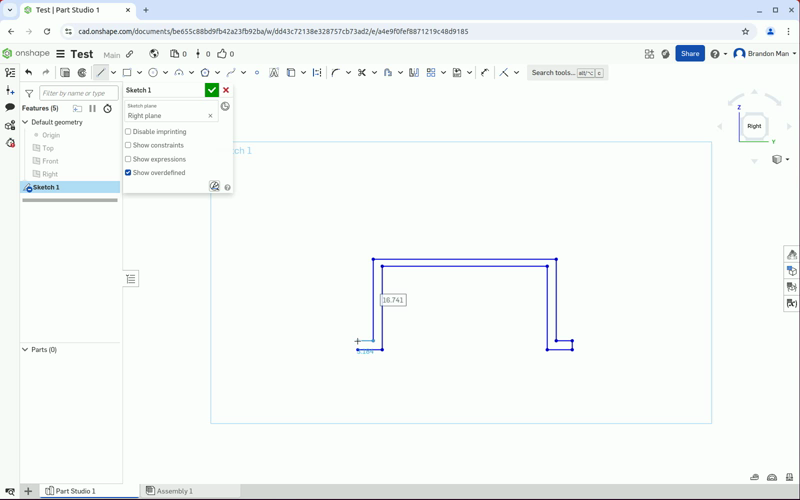
key_up(shift)
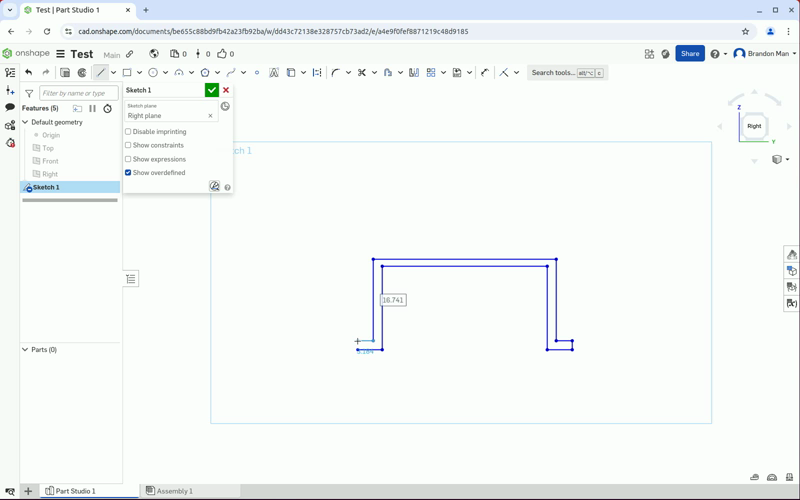
mouse_move(387, 340)
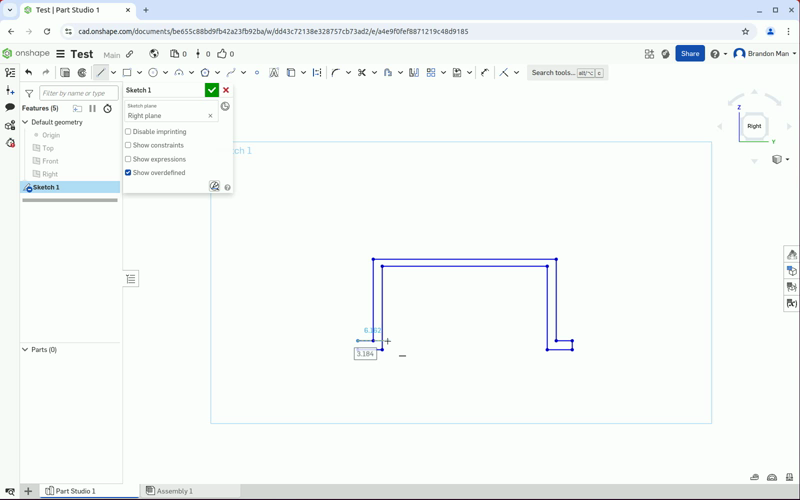
key_down(shift)
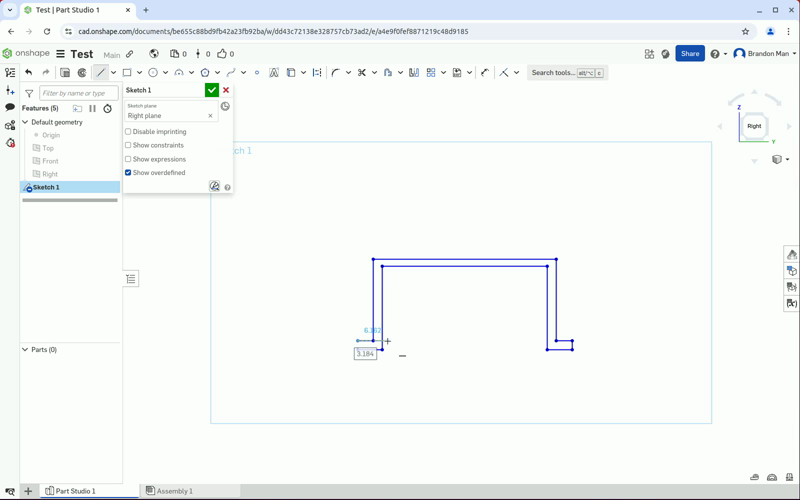
mouse_move(357, 349)
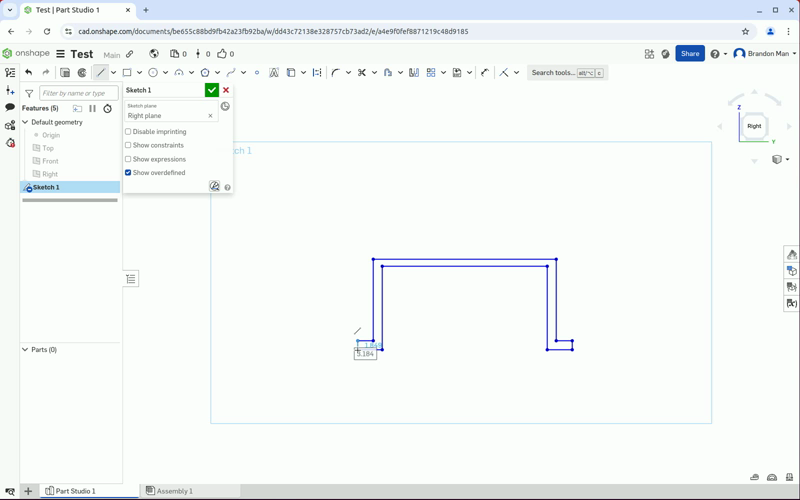
key_up(shift)
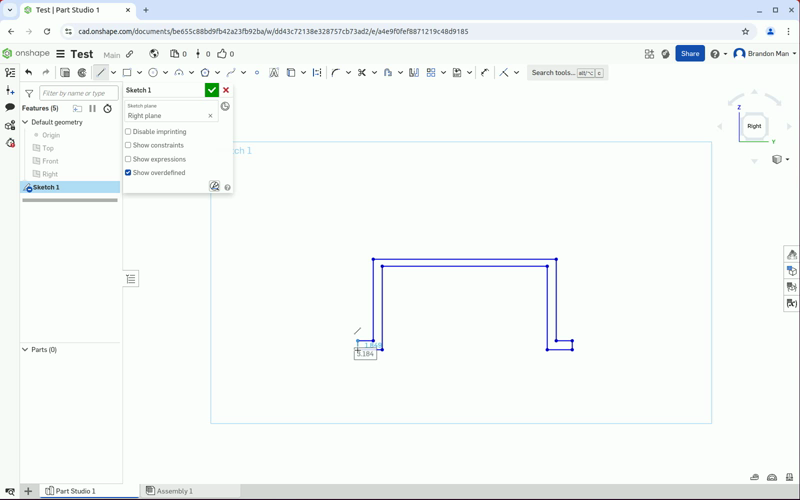
click(357, 349)
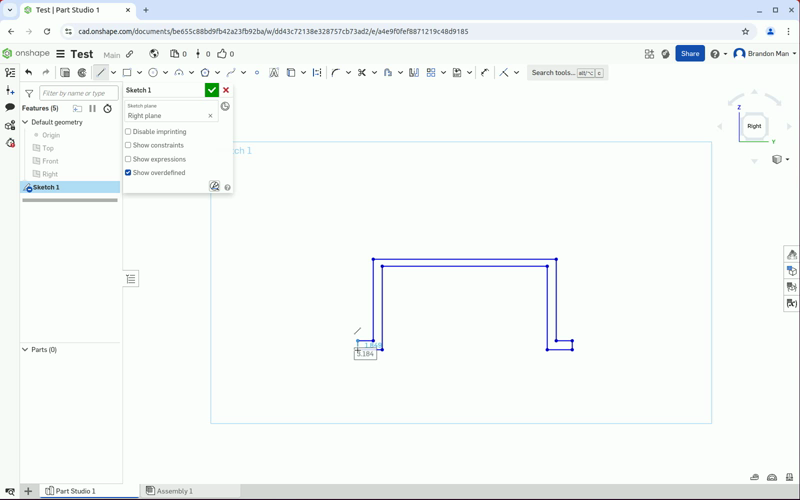
key(esc)
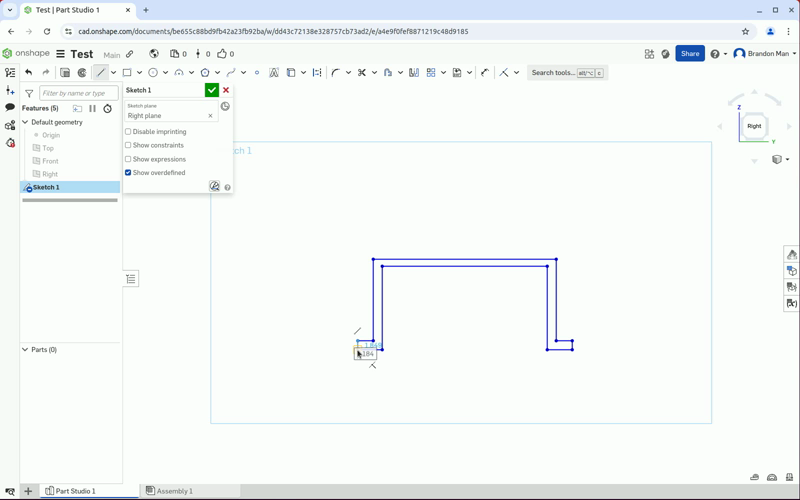
mouse_move(549, 322)
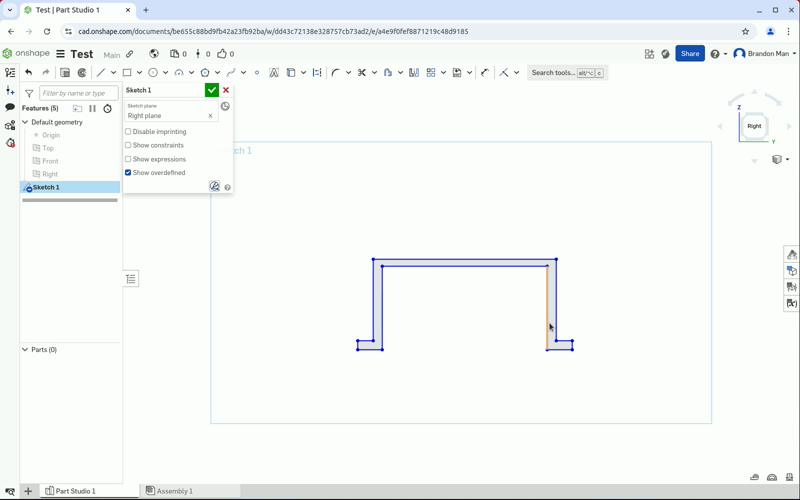
click(549, 322)
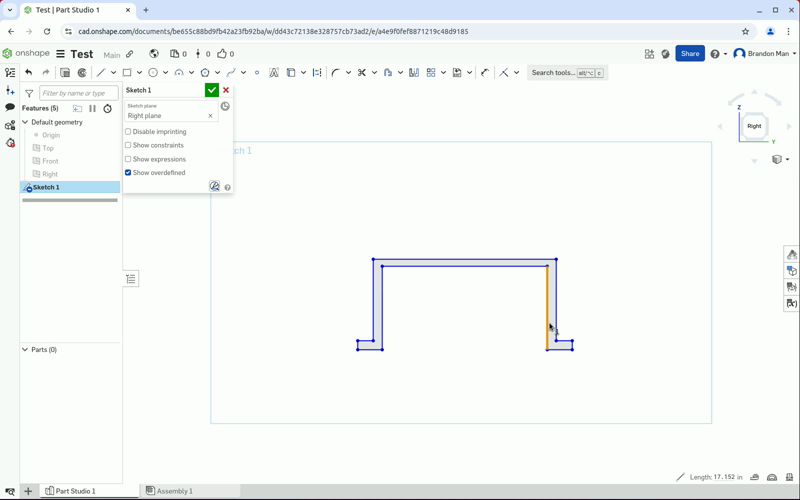
mouse_move(73, 352)
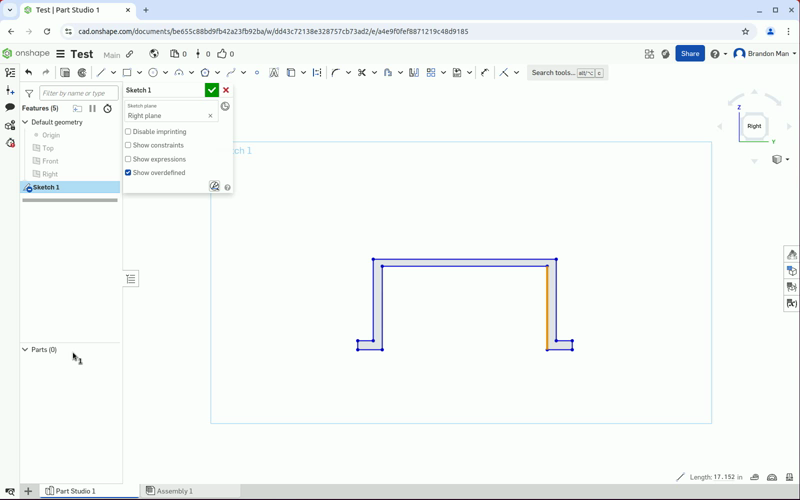
key(shift+y)
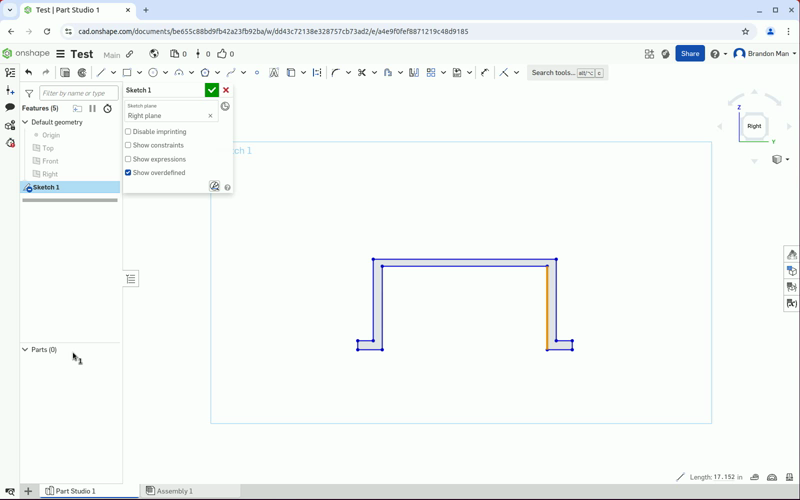
key(shift+e)
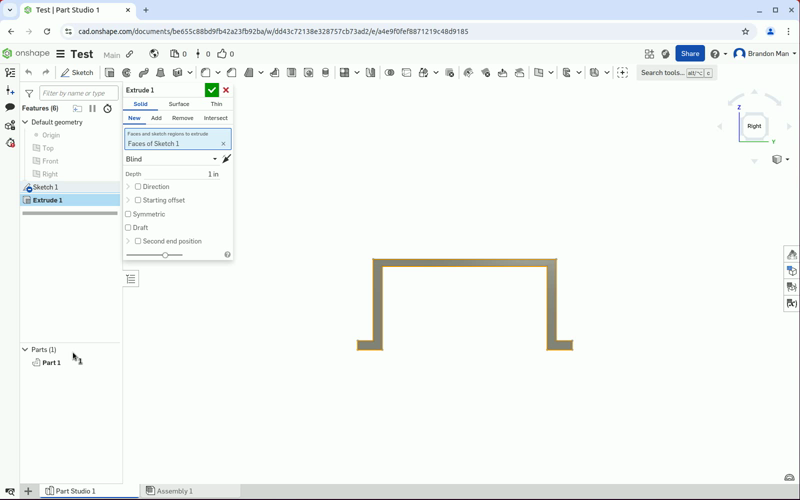
mouse_move(143, 106)
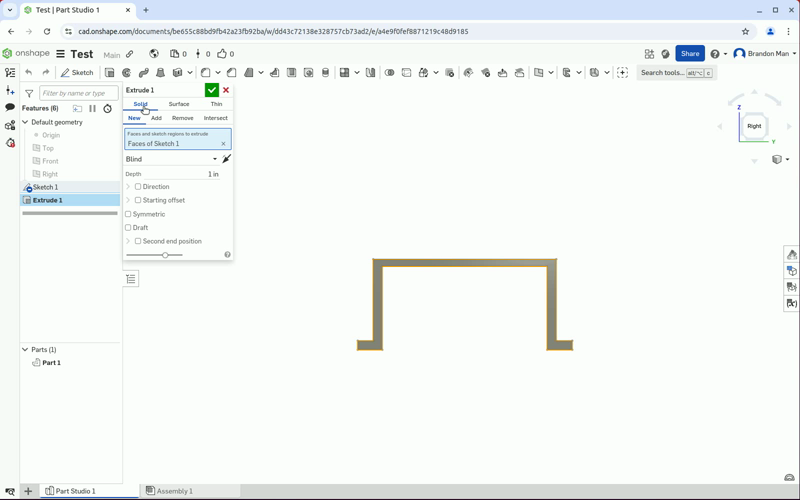
click(143, 106)
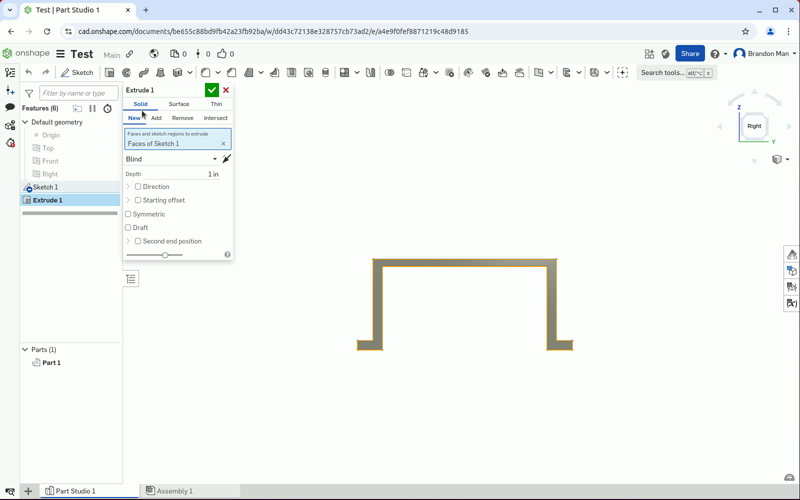
mouse_move(137, 120)
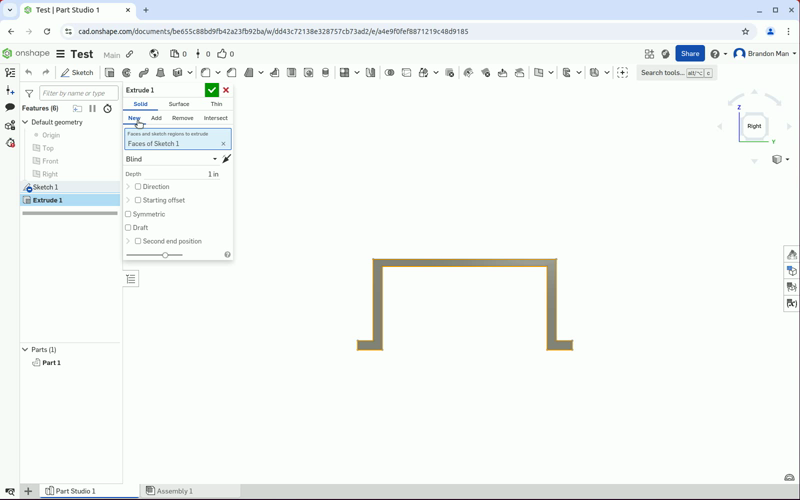
click(137, 120)
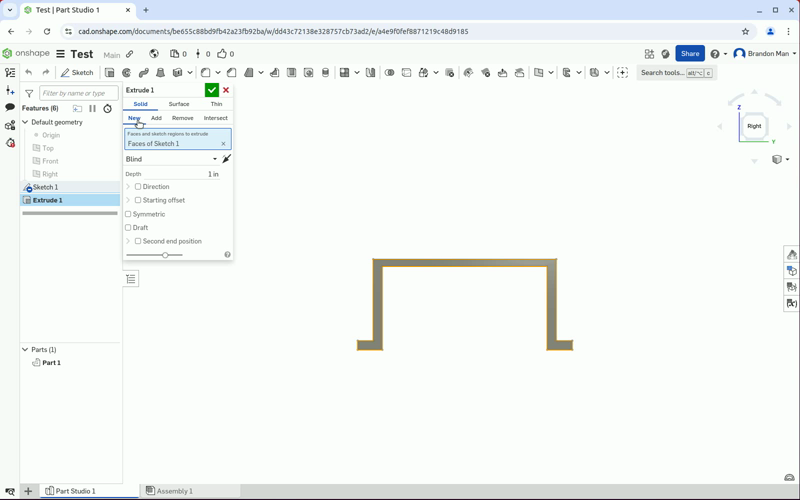
key(tab, 4)
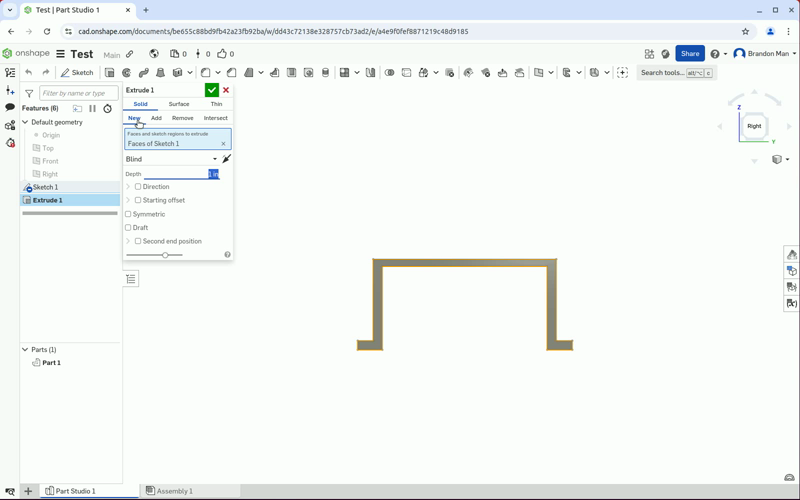
text(4.333)
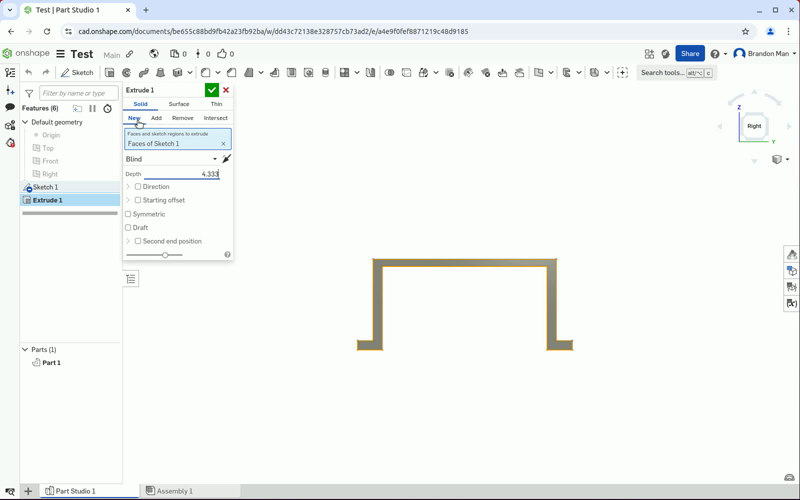
key(enter)
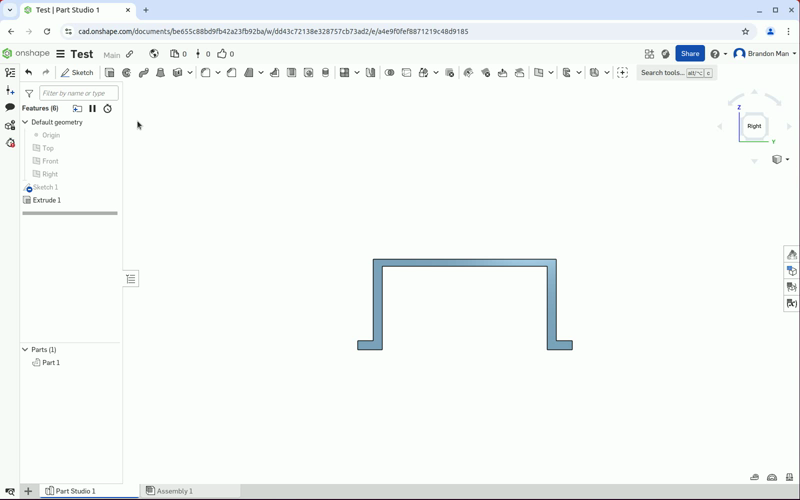
key(shift+h)
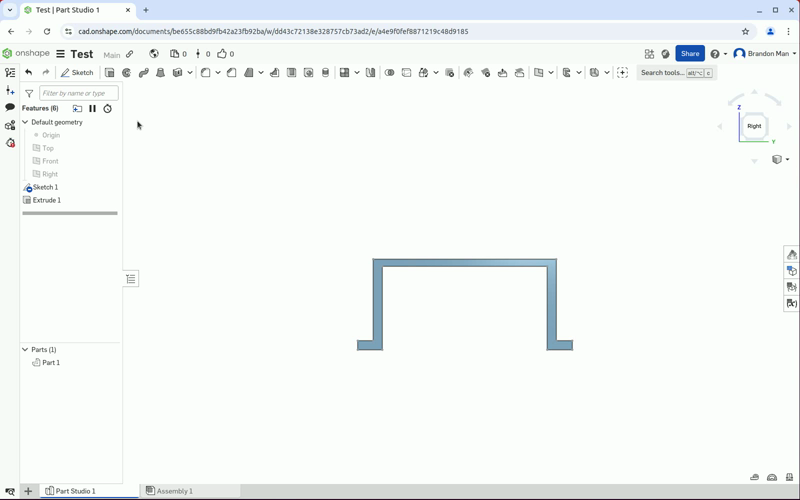
key(shift+h)
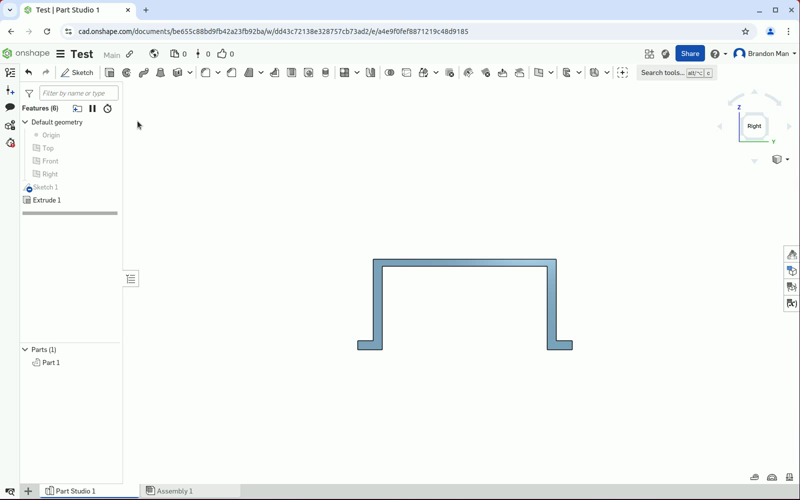
mouse_move(73, 189)
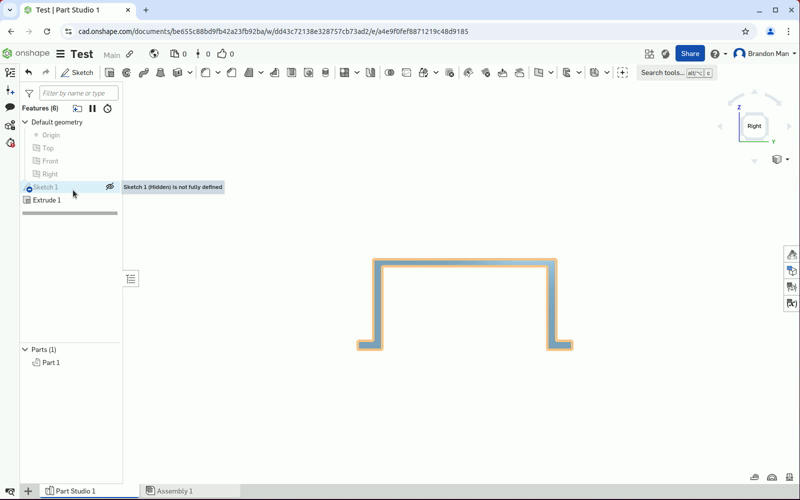
click(73, 189)
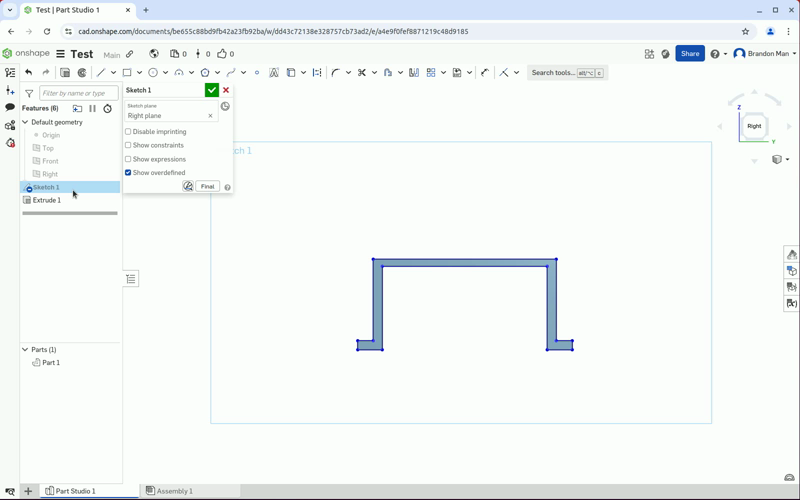
mouse_move(229, 92)
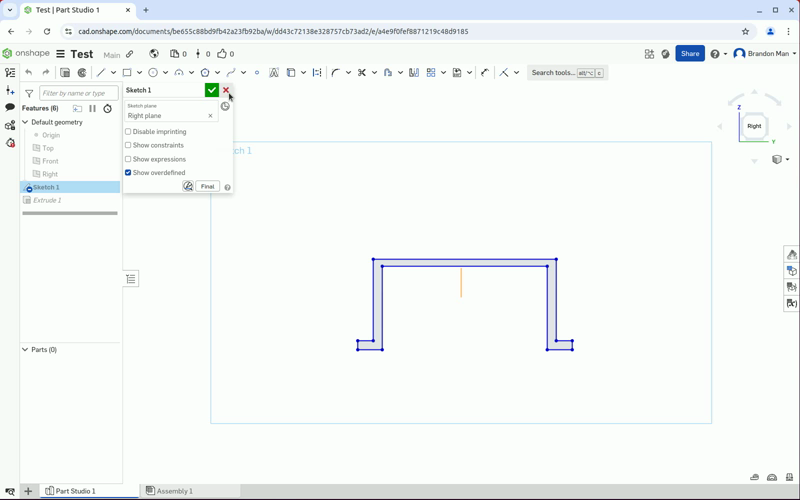
click(229, 92)
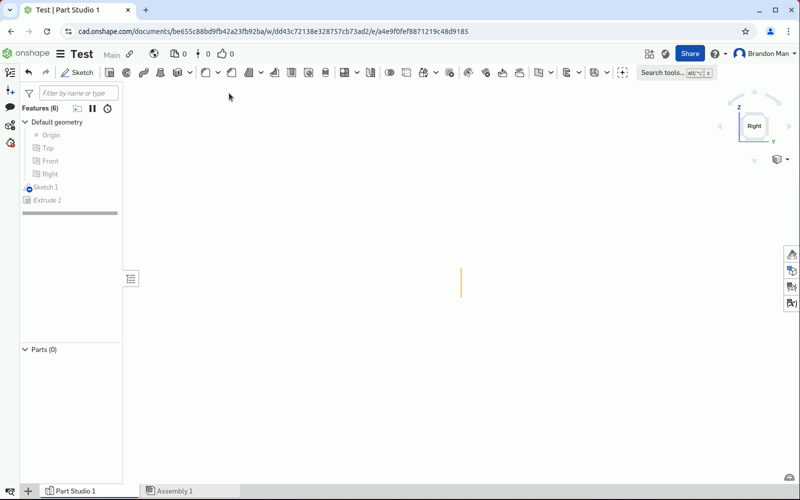
mouse_move(73, 352)
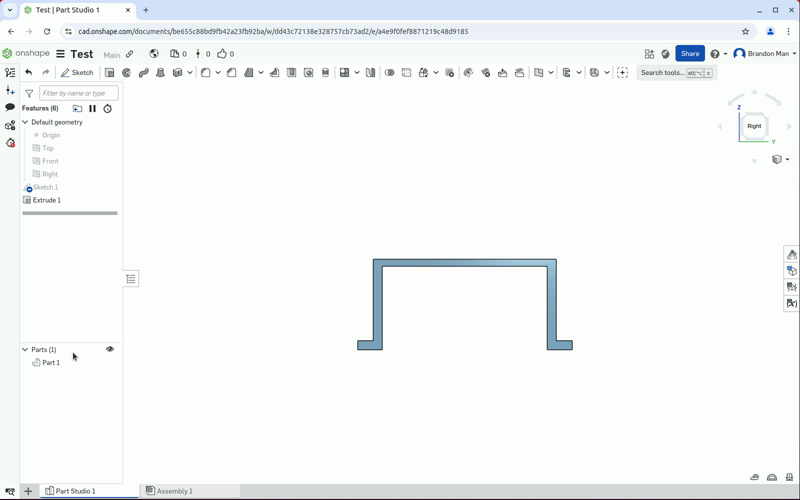
key(y)
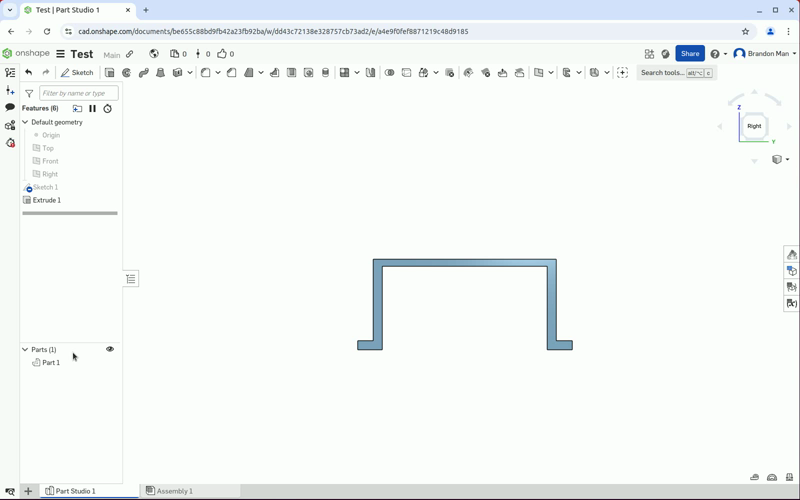
key(shift+p)
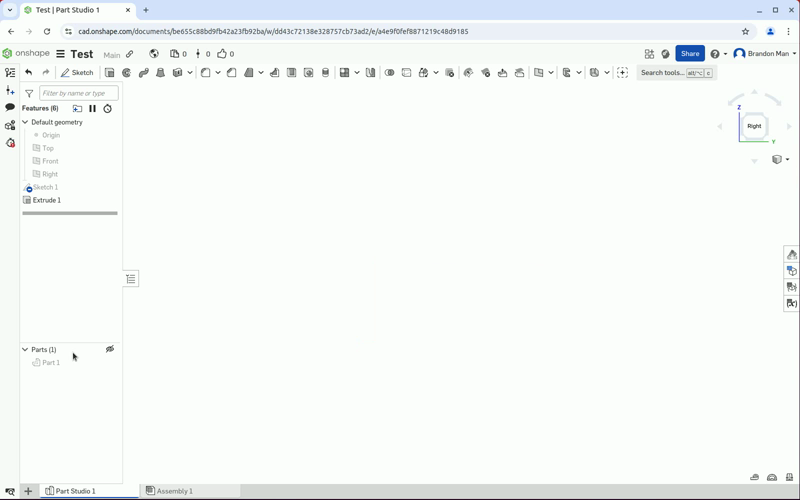
key(space)
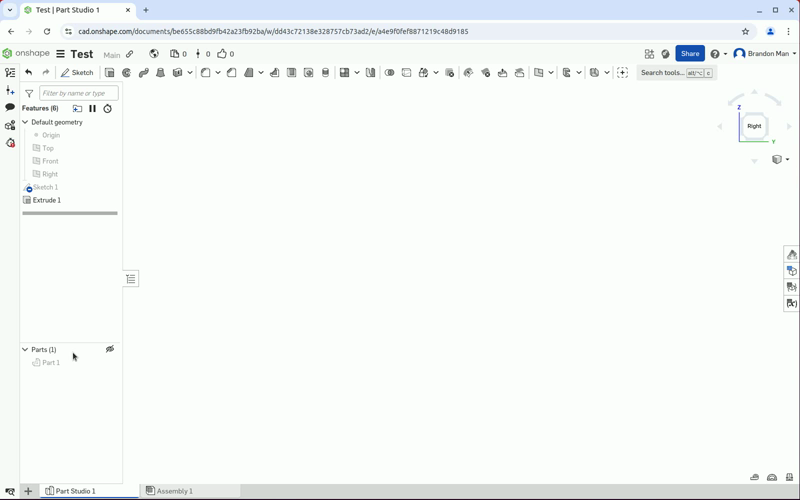
key_down(shift)
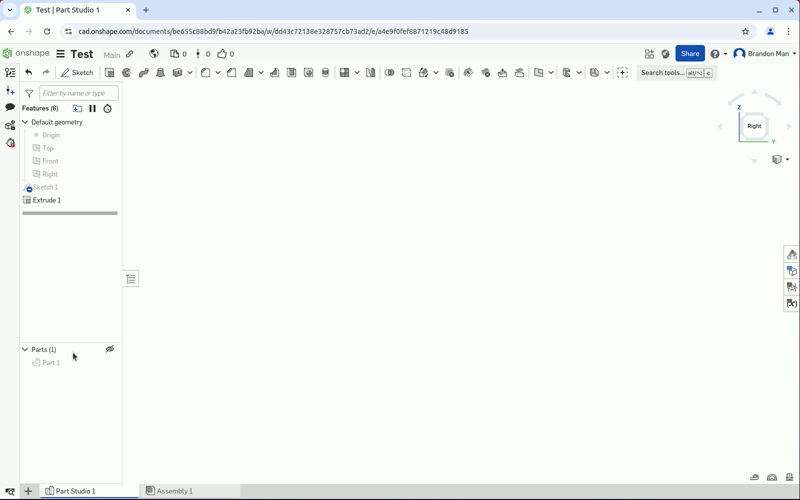
key(right)
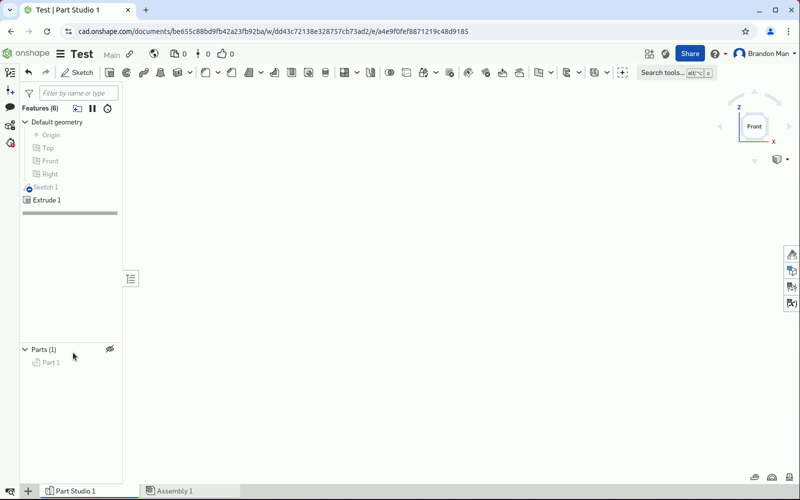
key_up(shift)
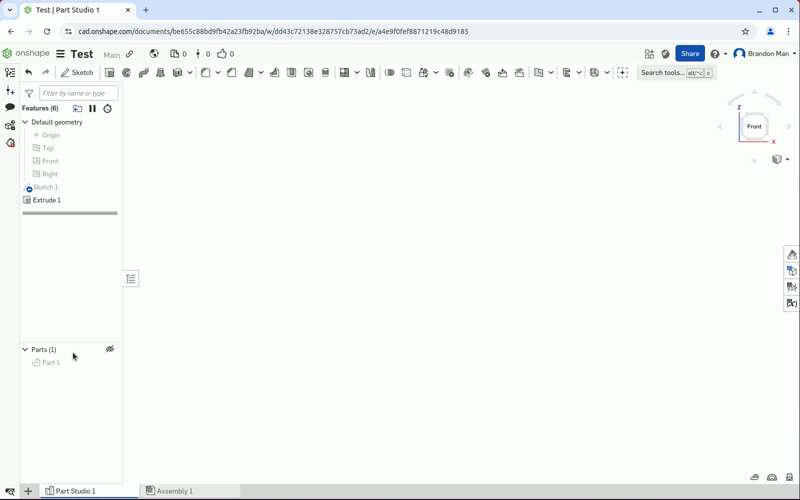
key(space)
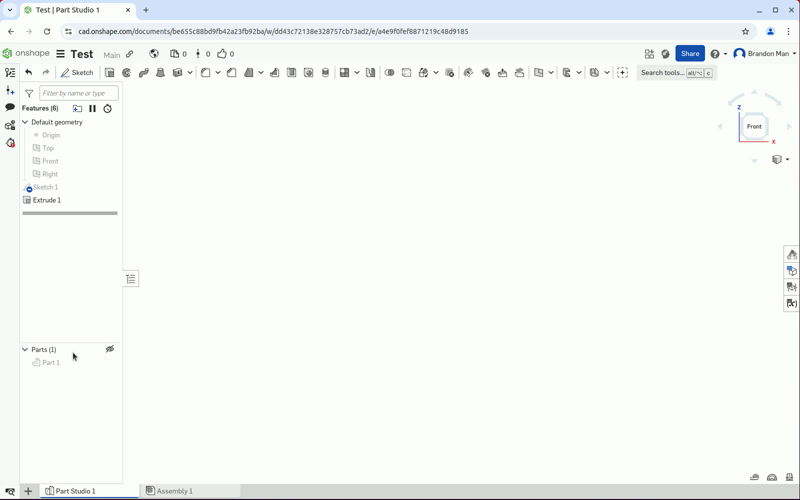
key_down(shift)
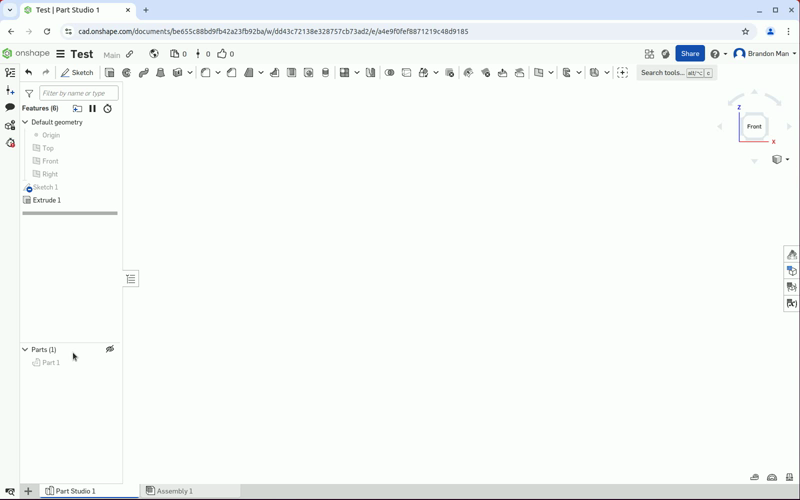
key(down)
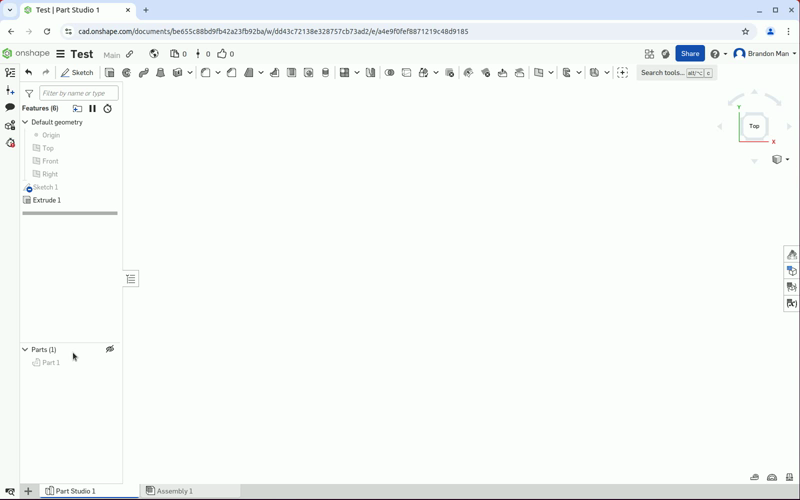
key_up(shift)
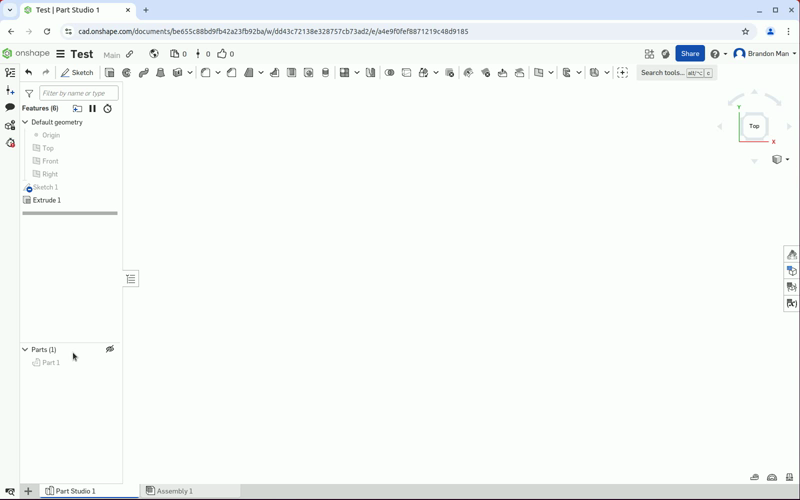
mouse_move(73, 352)
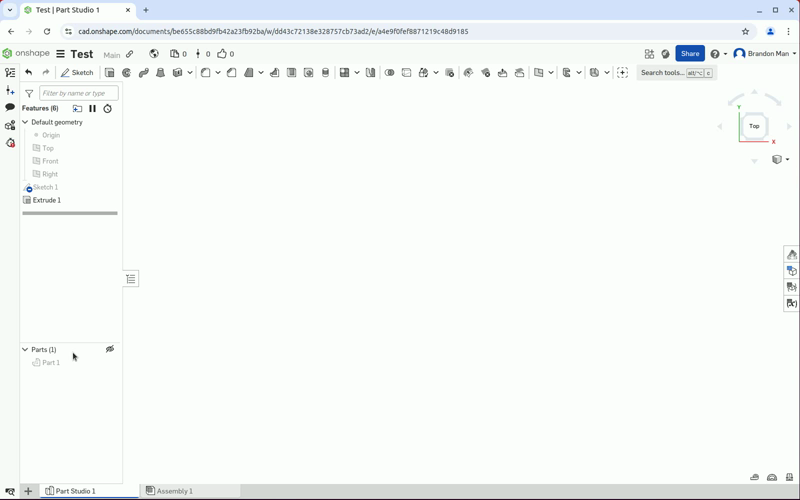
key(shift+y)
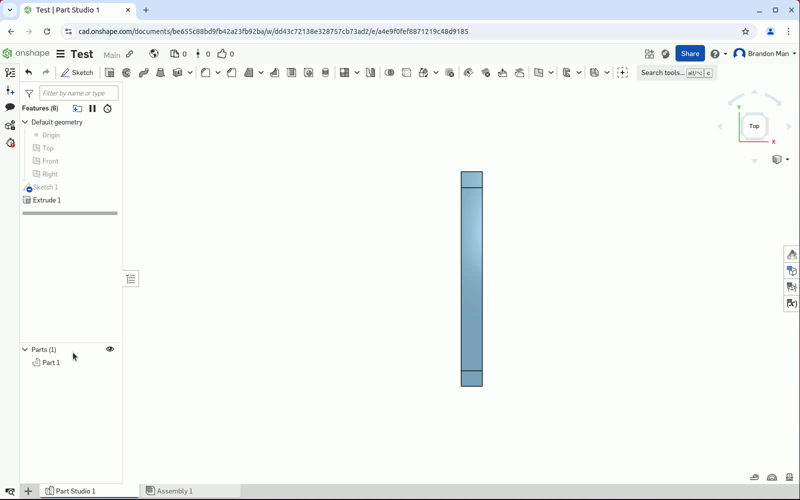
mouse_move(541, 75)
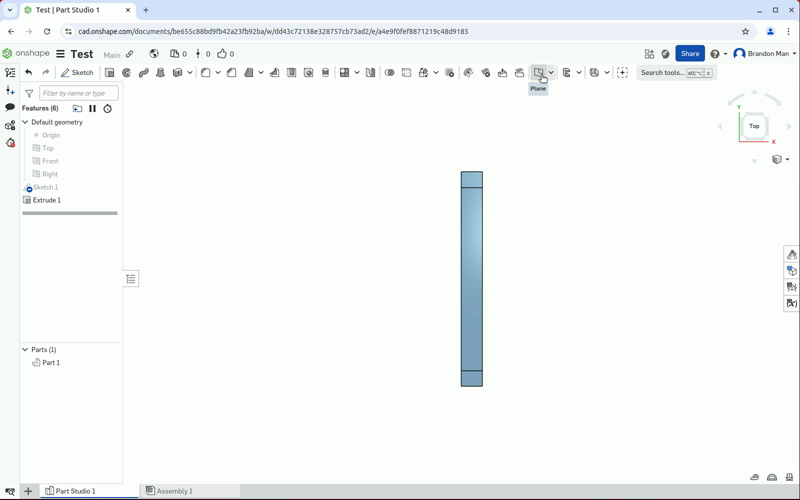
click(541, 75)
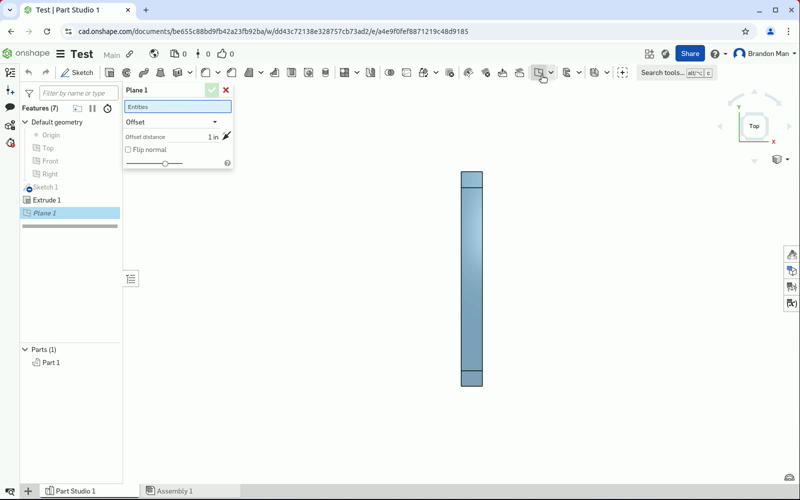
mouse_move(73, 150)
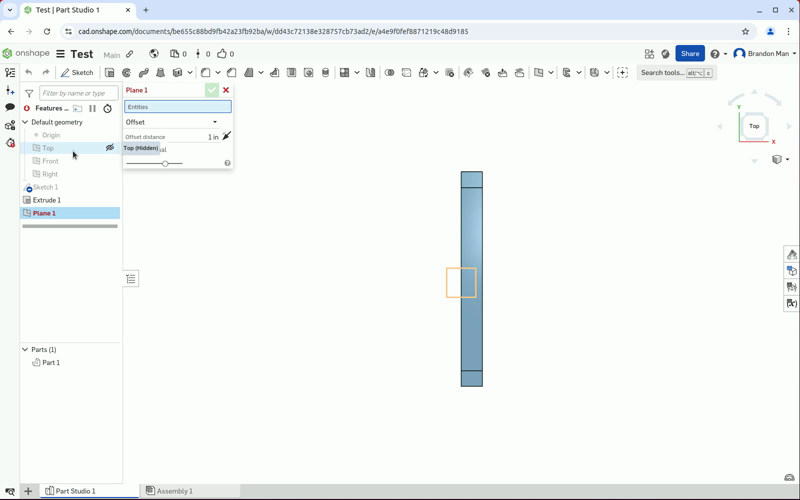
click(73, 150)
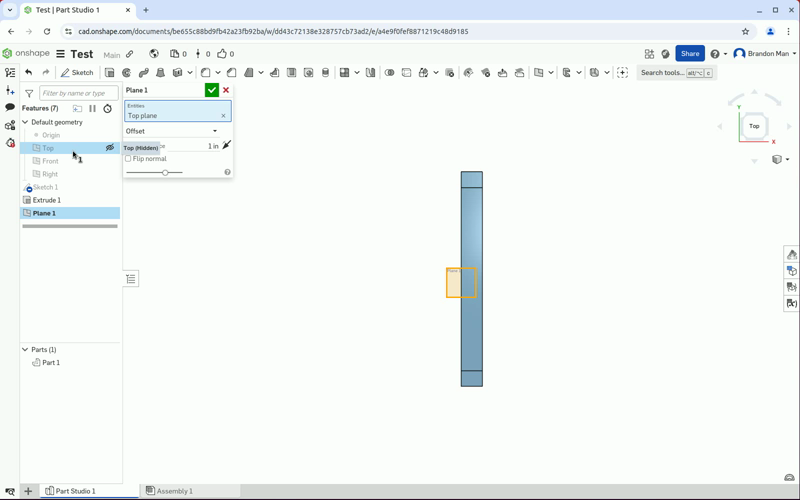
key(tab, 2)
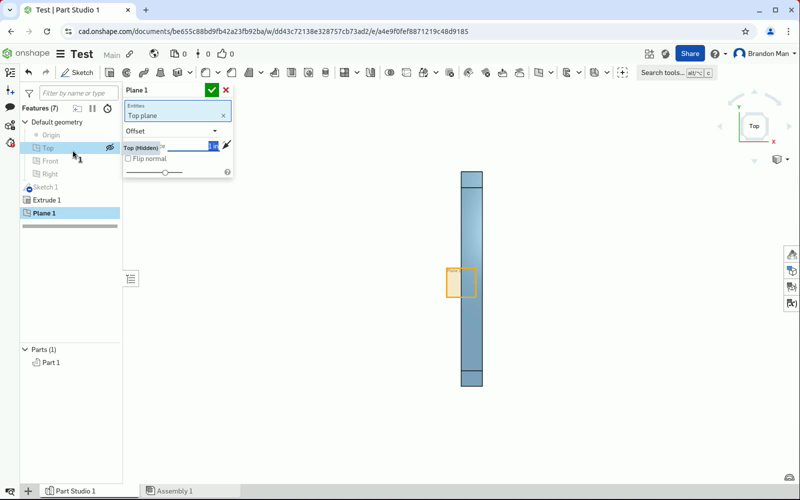
text(11.801)
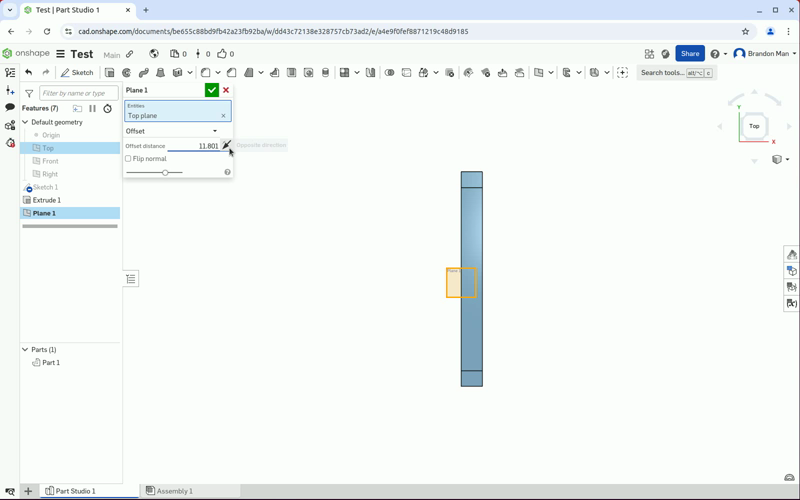
mouse_move(229, 147)
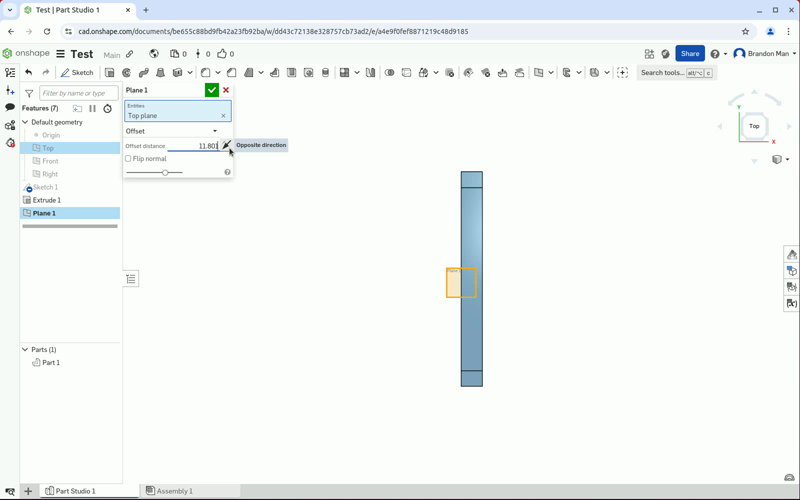
click(229, 147)
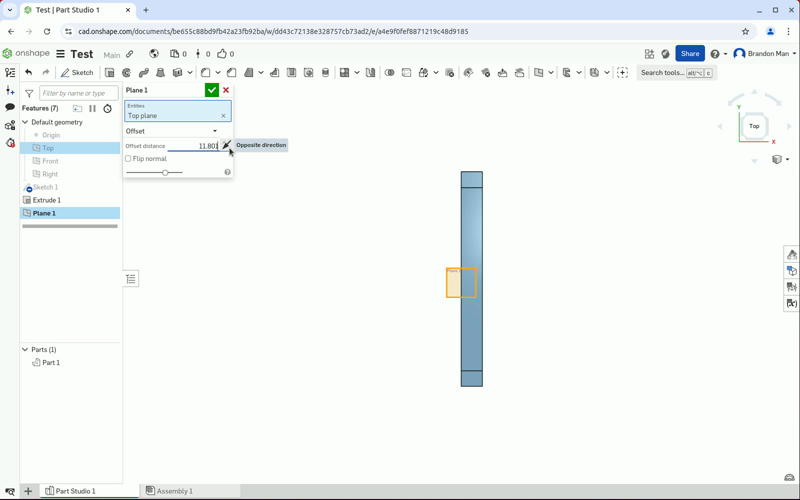
key(enter, 2)
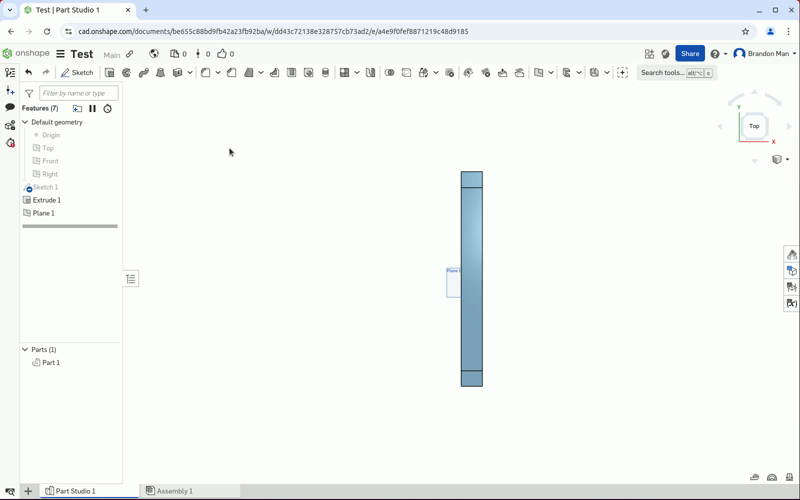
key(shift+s)
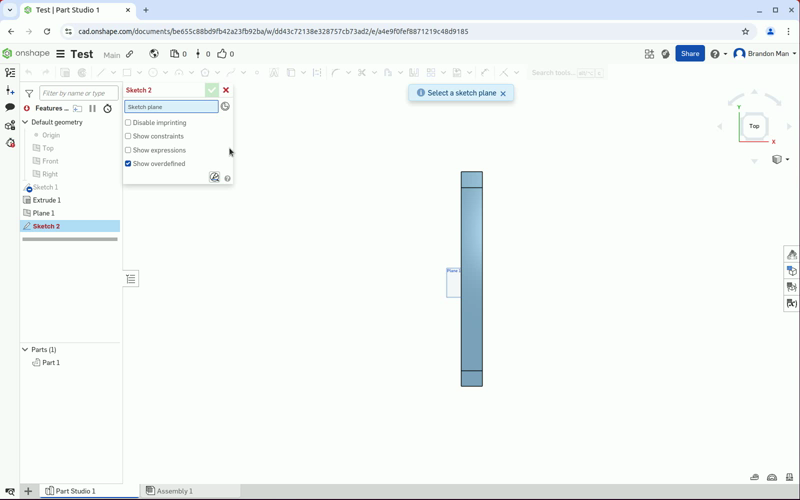
mouse_move(73, 215)
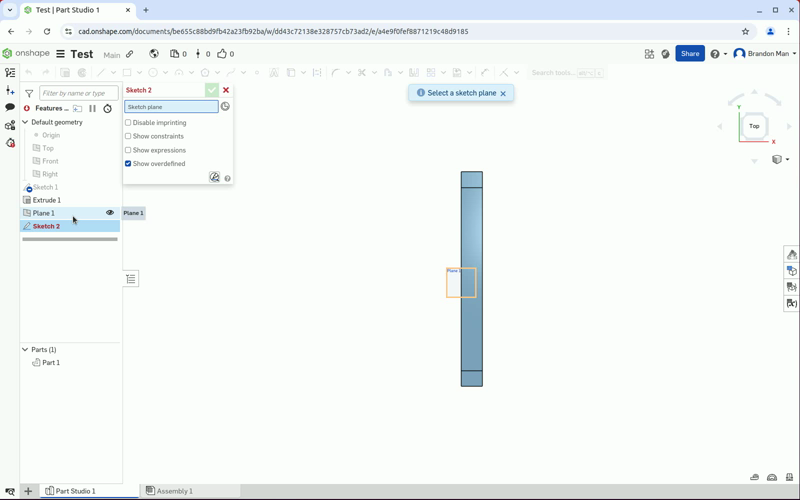
click(73, 215)
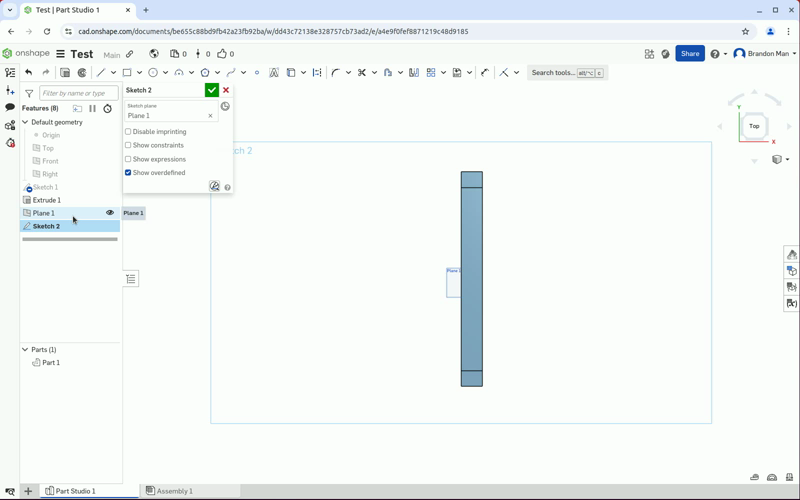
mouse_move(73, 352)
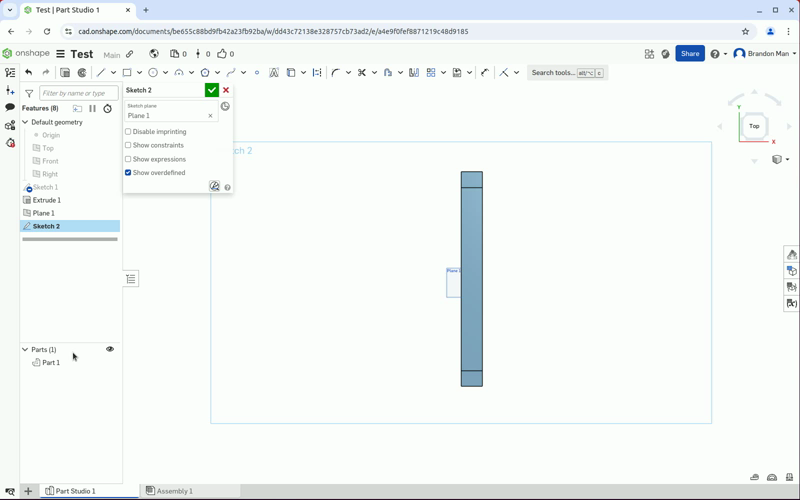
key(y)
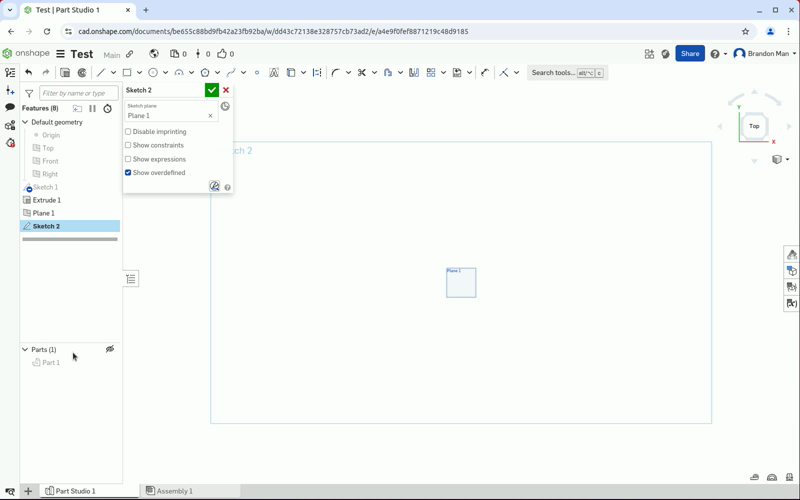
key(c)
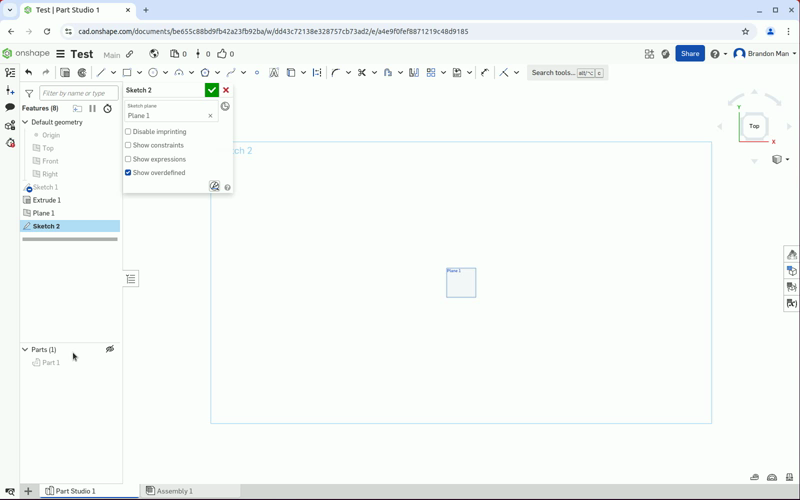
key_down(shift)
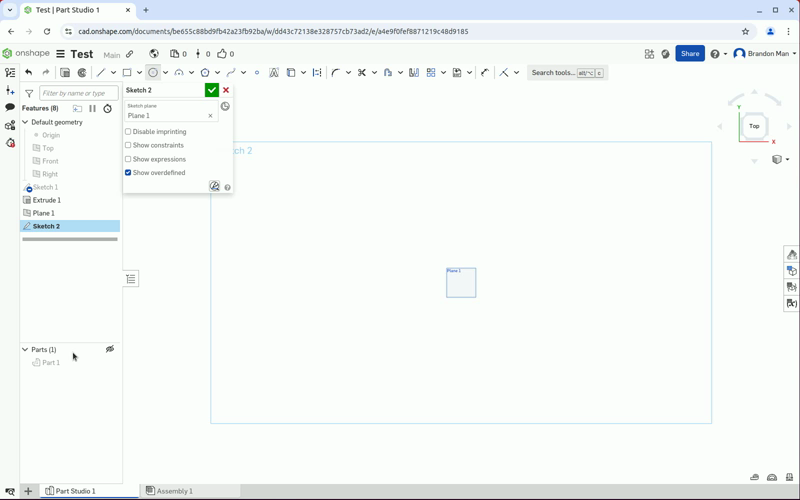
mouse_move(471, 178)
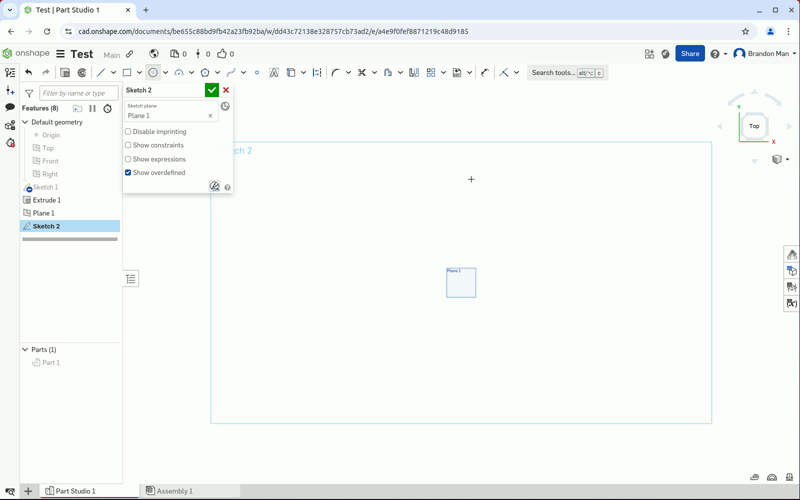
click(471, 178)
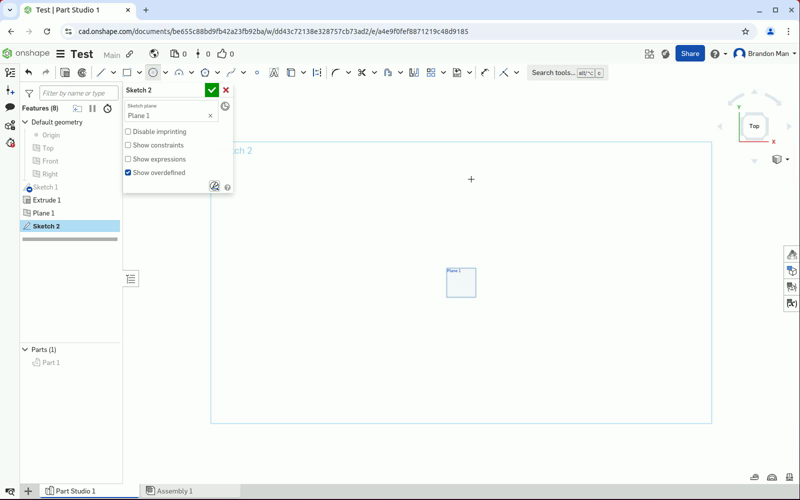
key_up(shift)
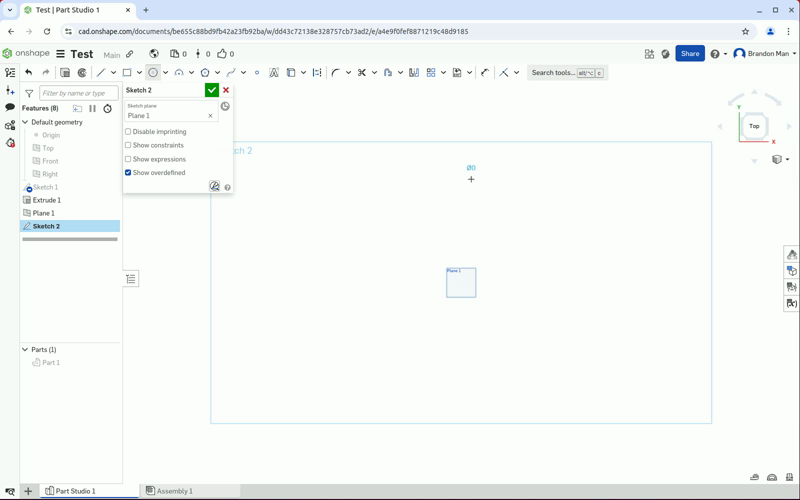
mouse_move(476, 178)
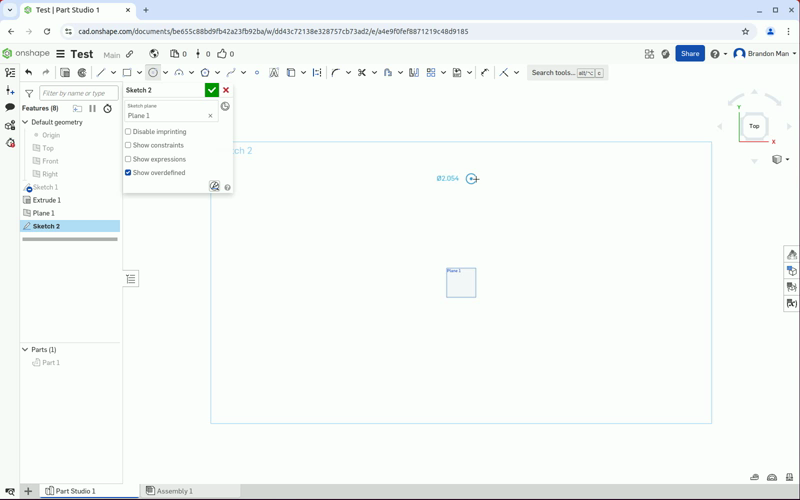
click(476, 178)
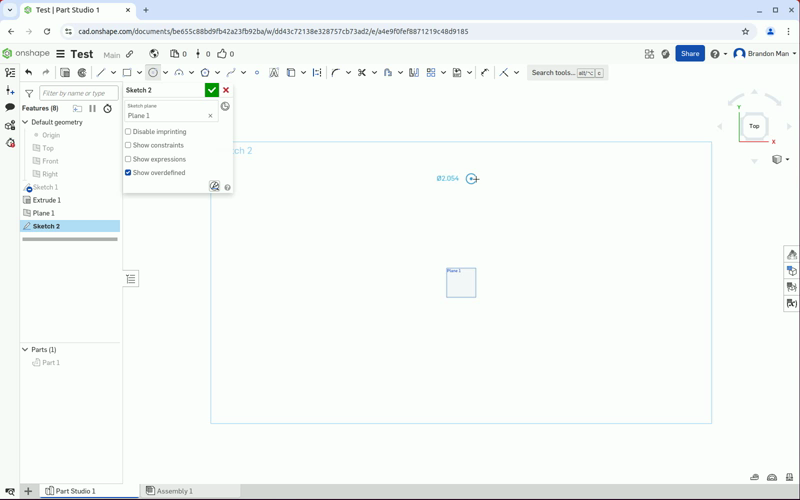
key(esc)
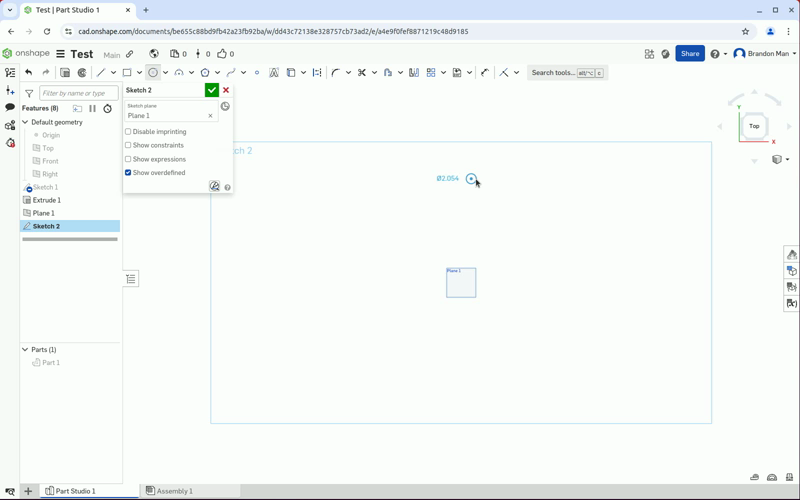
mouse_move(474, 178)
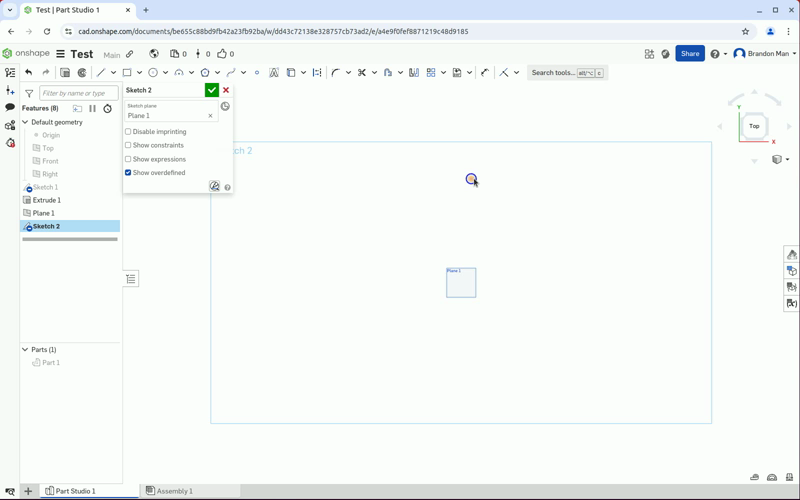
scroll(6)
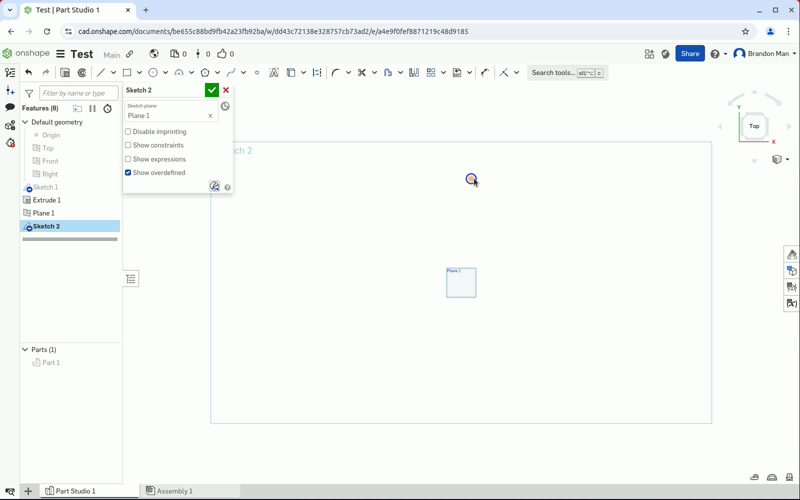
scroll(6)
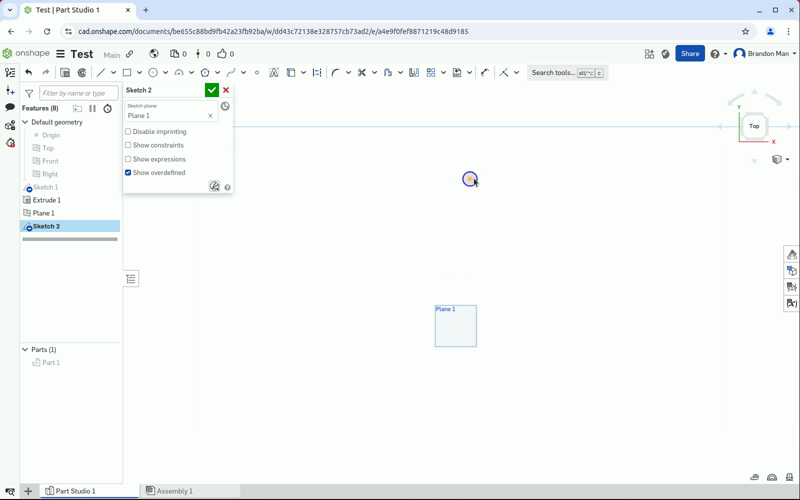
scroll(6)
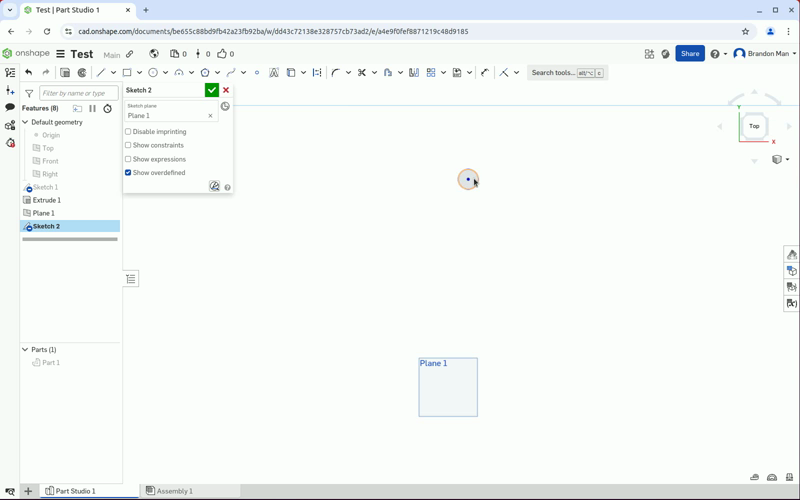
scroll(6)
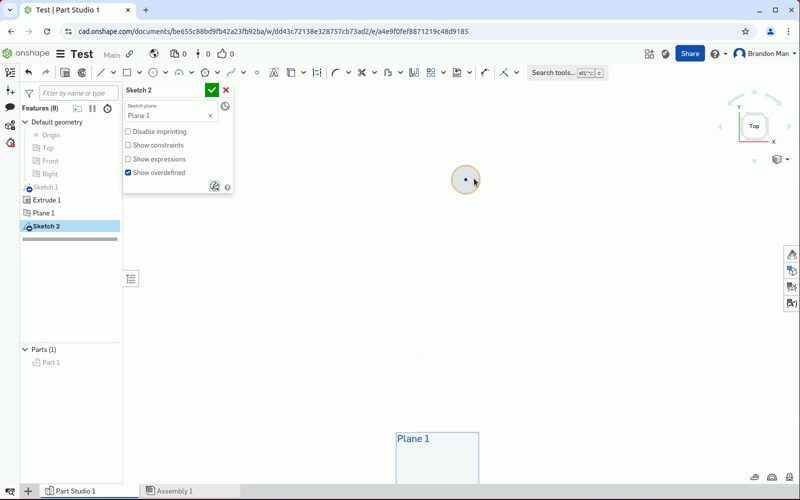
scroll(6)
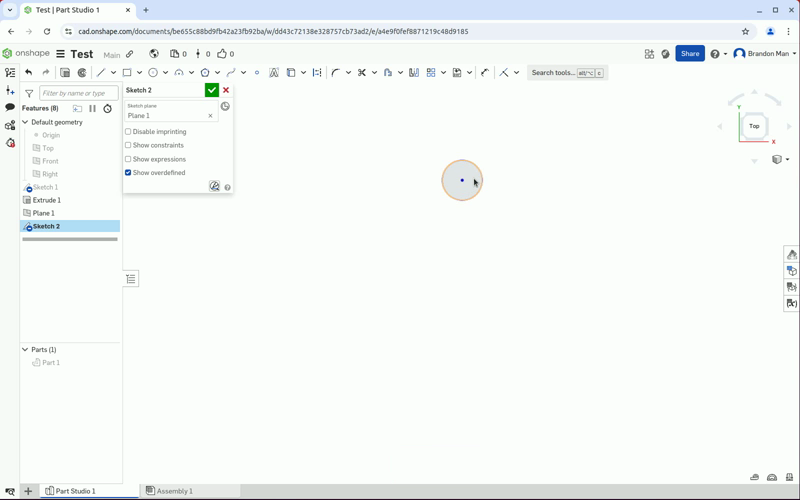
scroll(6)
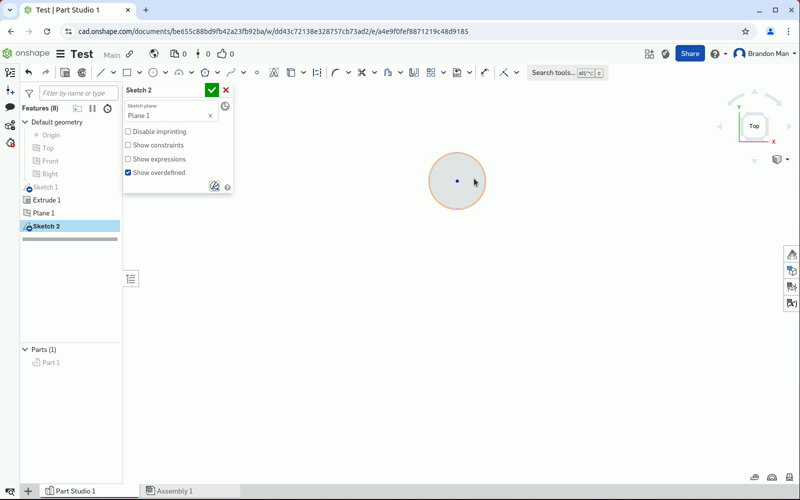
scroll(6)
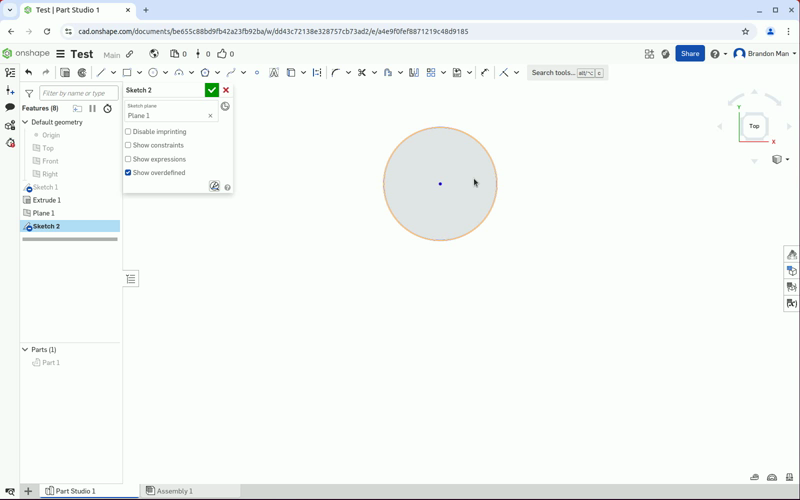
click(474, 178)
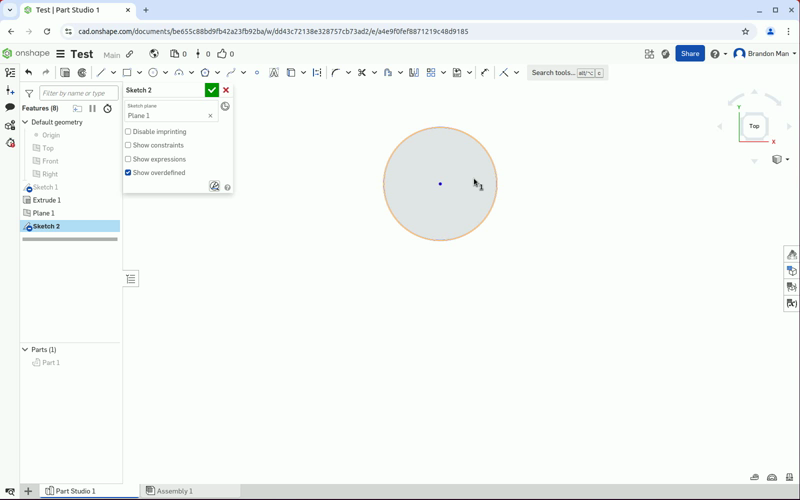
scroll(-6)
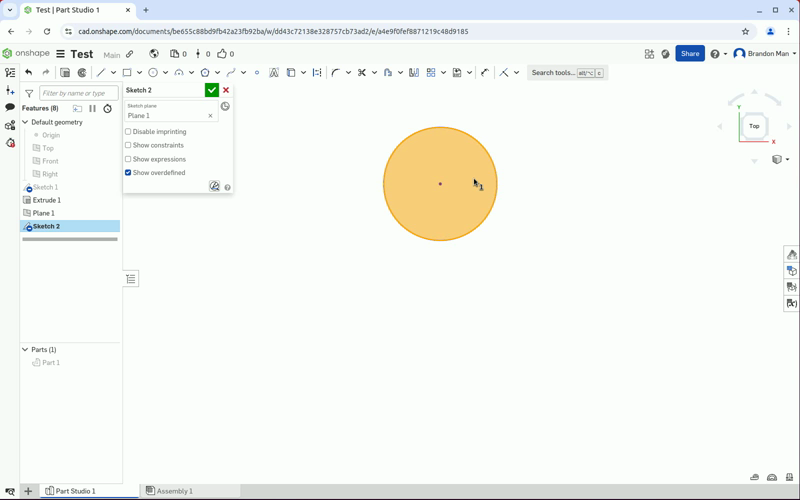
scroll(-6)
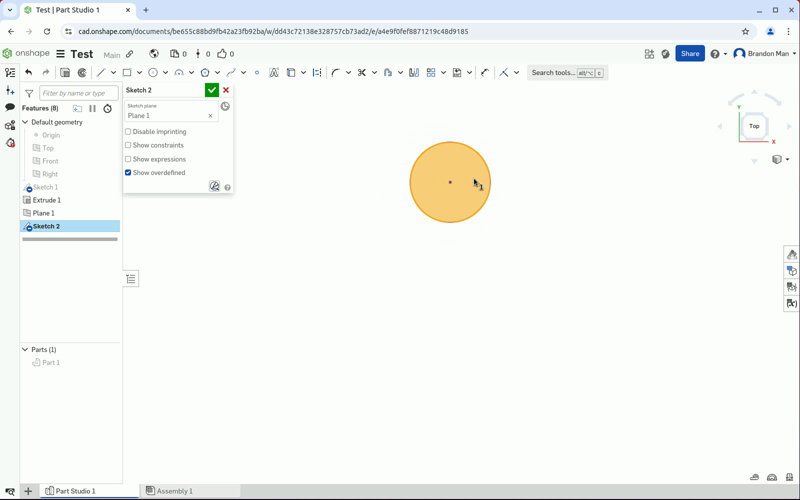
scroll(-6)
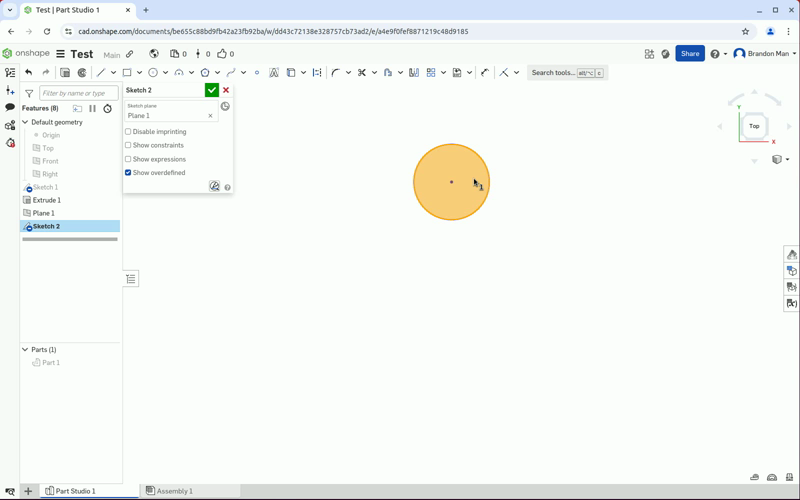
scroll(-6)
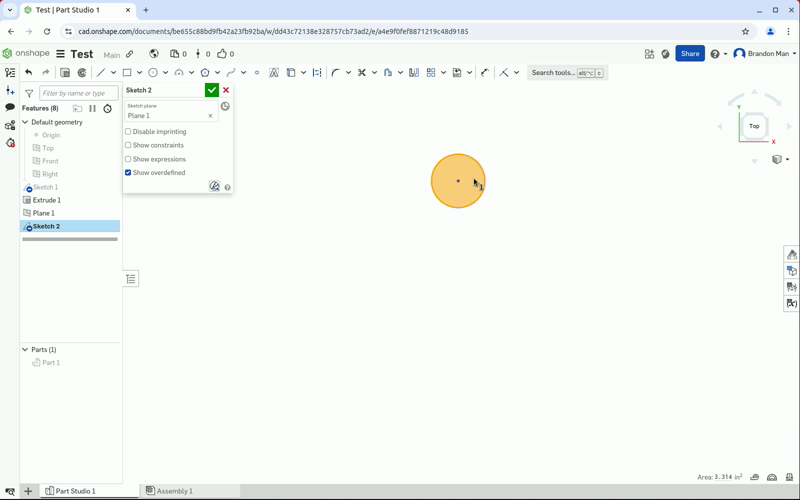
scroll(-6)
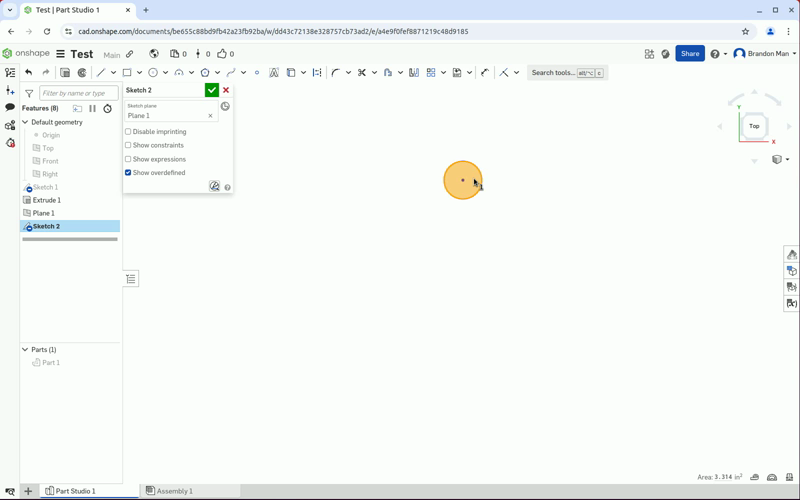
scroll(-6)
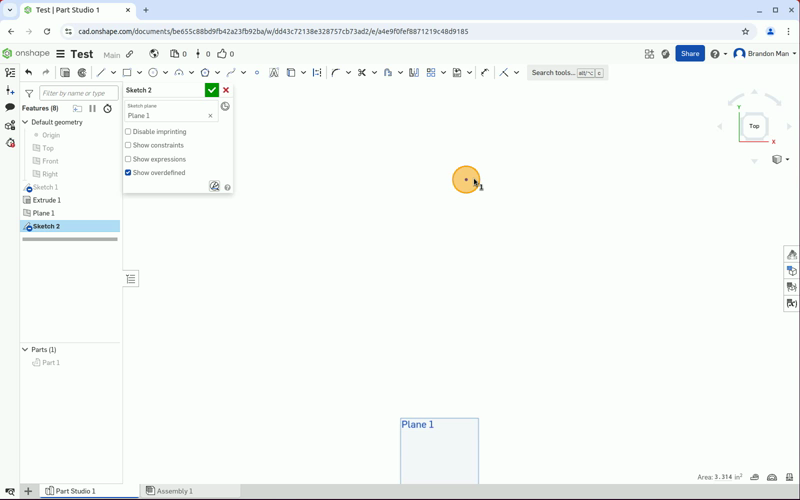
scroll(-6)
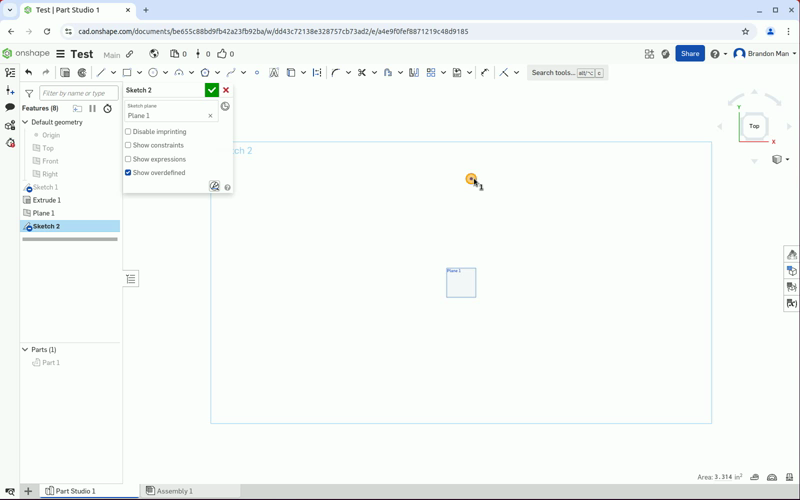
mouse_move(73, 352)
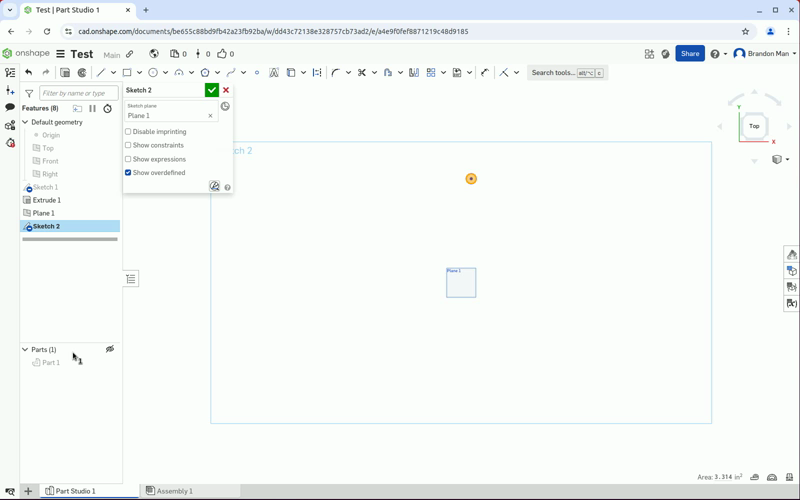
key(shift+y)
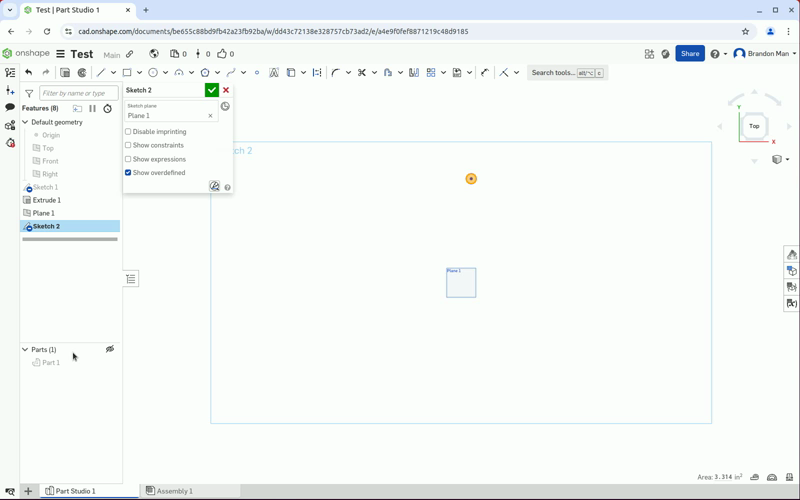
key(shift+e)
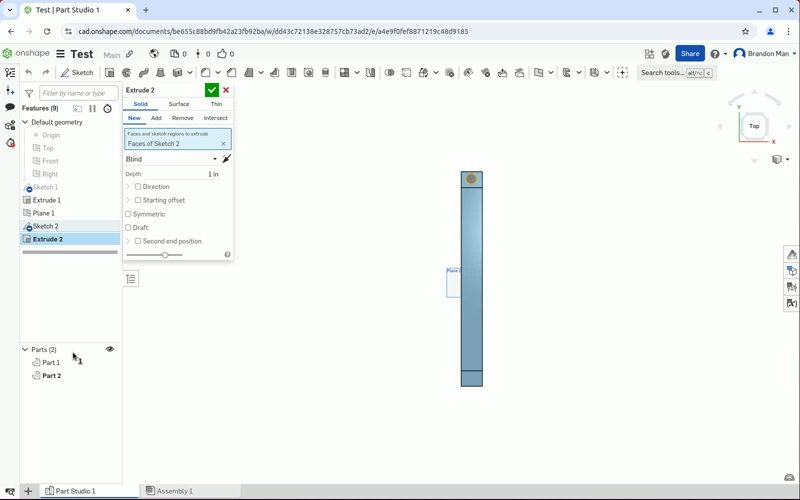
mouse_move(143, 106)
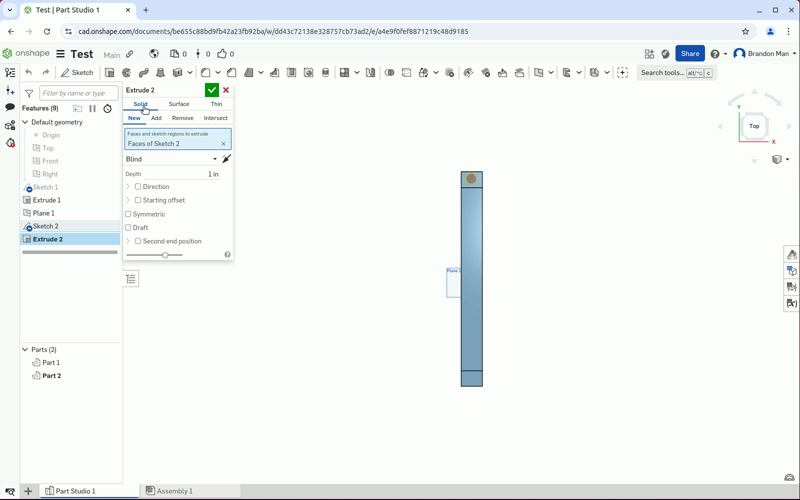
click(143, 106)
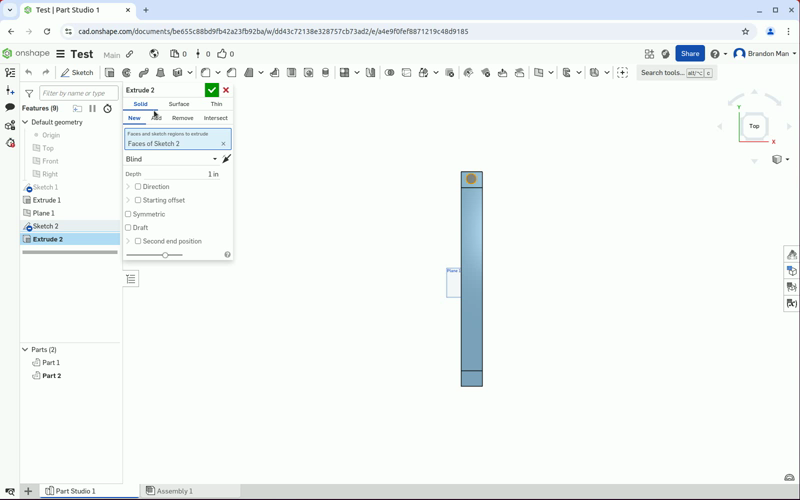
mouse_move(186, 120)
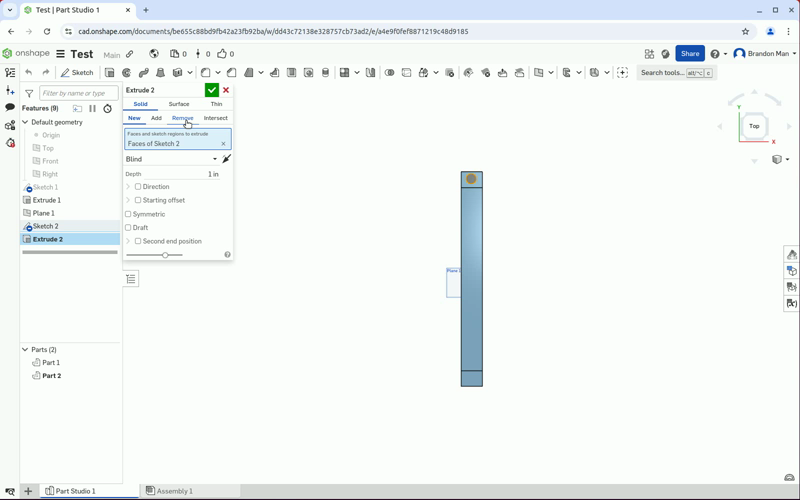
click(186, 120)
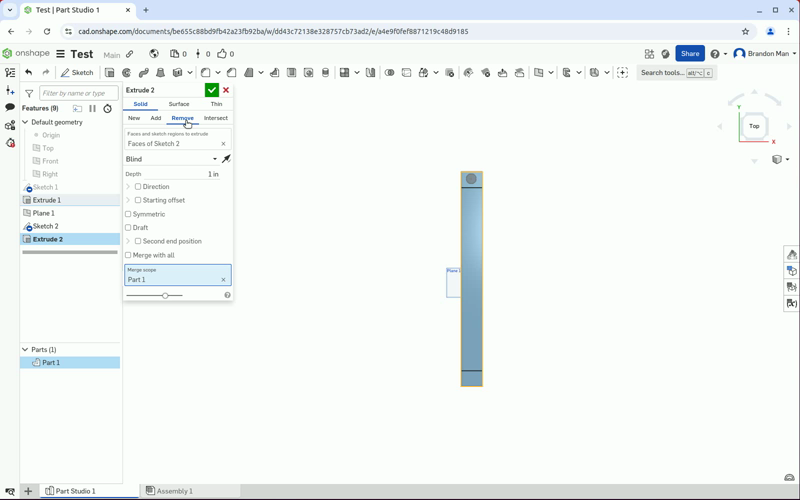
key(tab, 4)
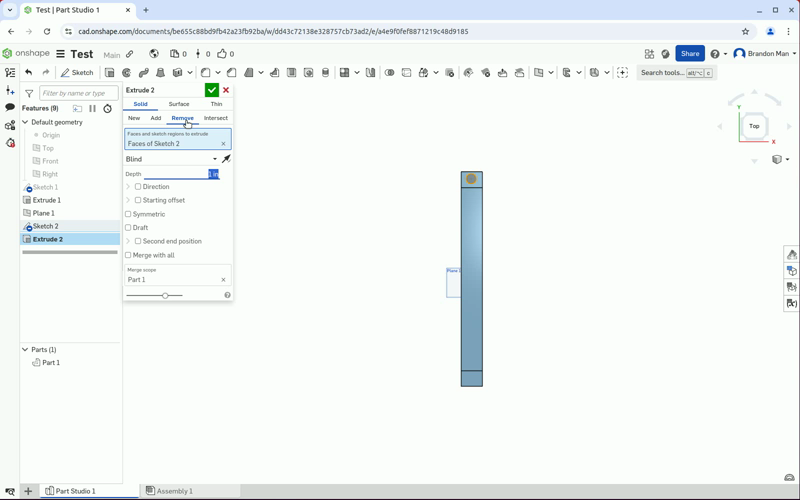
text(10.832)
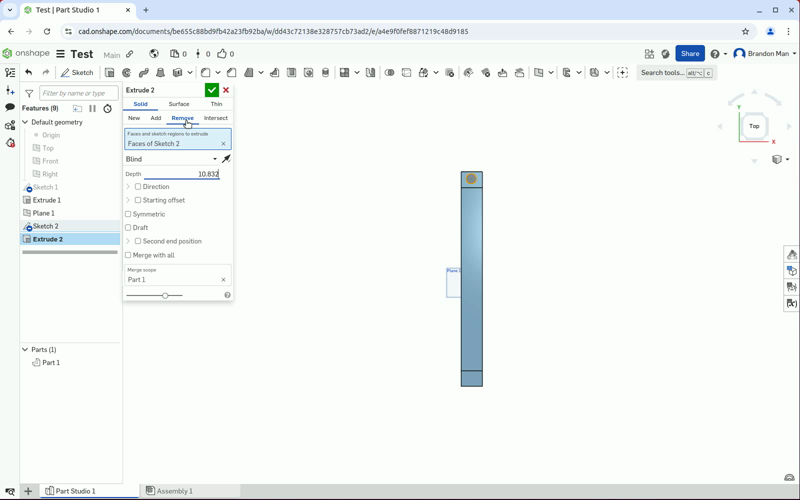
key(tab, 6)
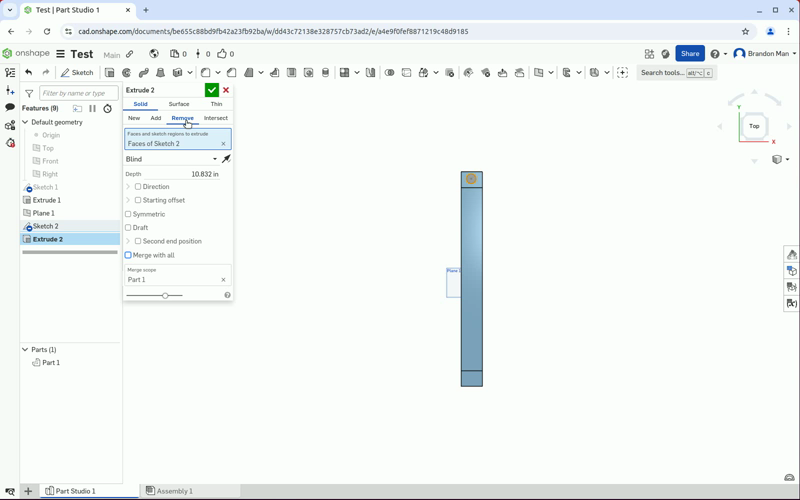
key(space)
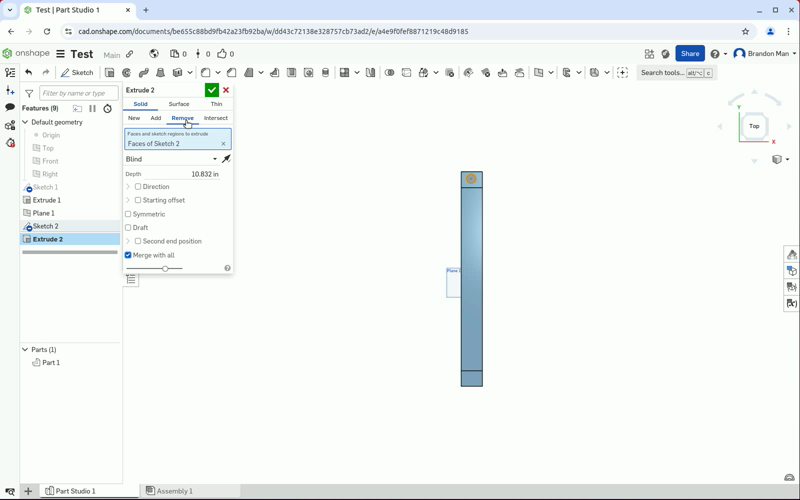
key(enter)
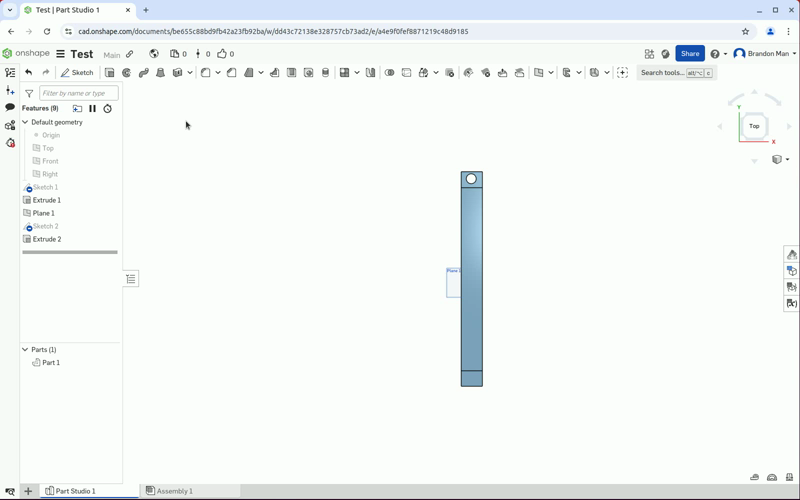
key(shift+h)
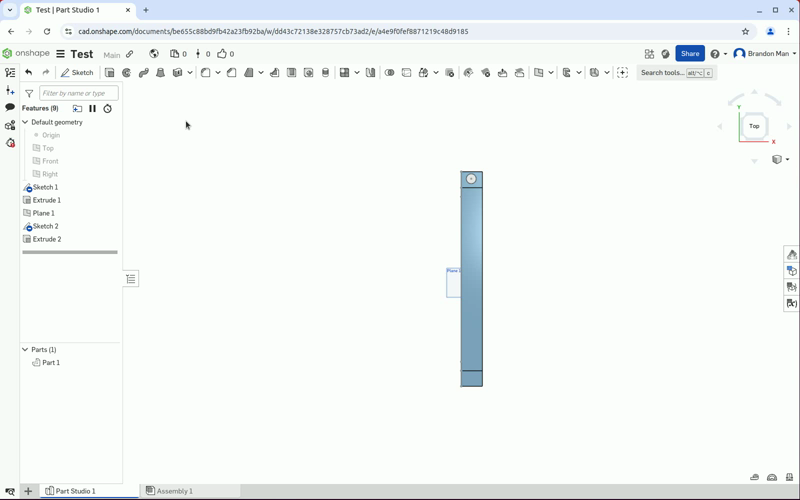
key(shift+h)
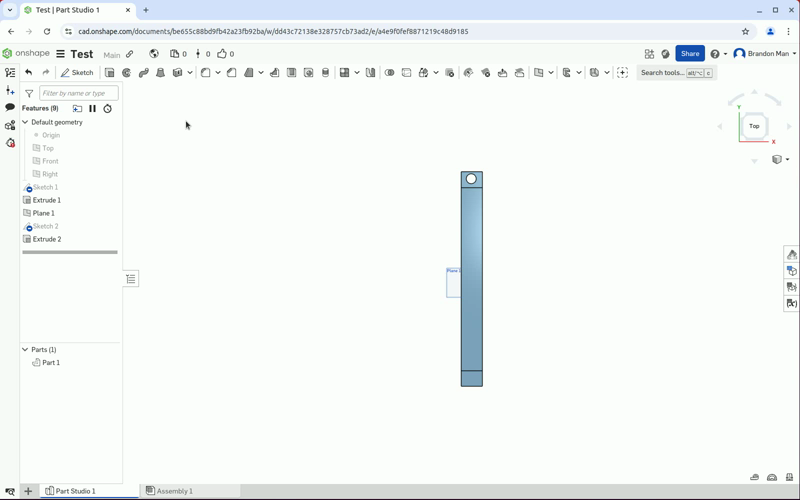
mouse_move(73, 189)
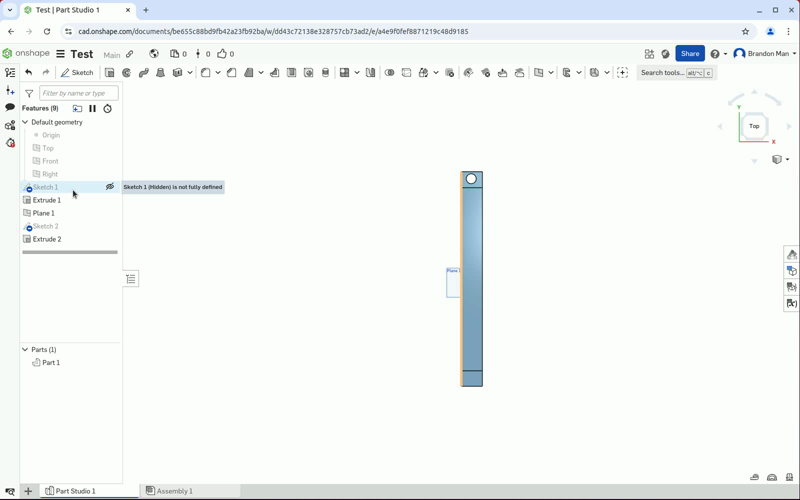
click(73, 189)
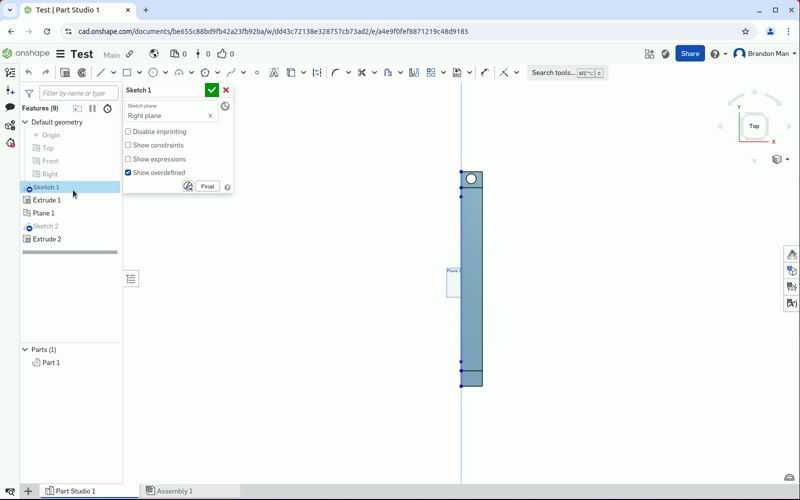
mouse_move(229, 92)
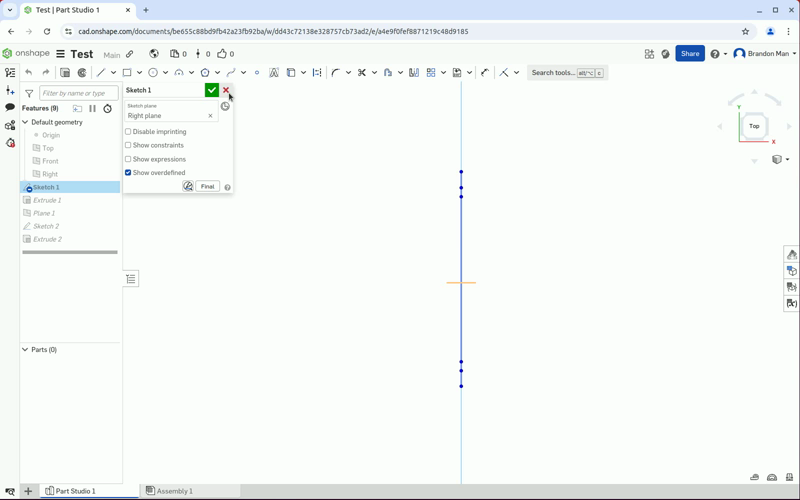
click(229, 92)
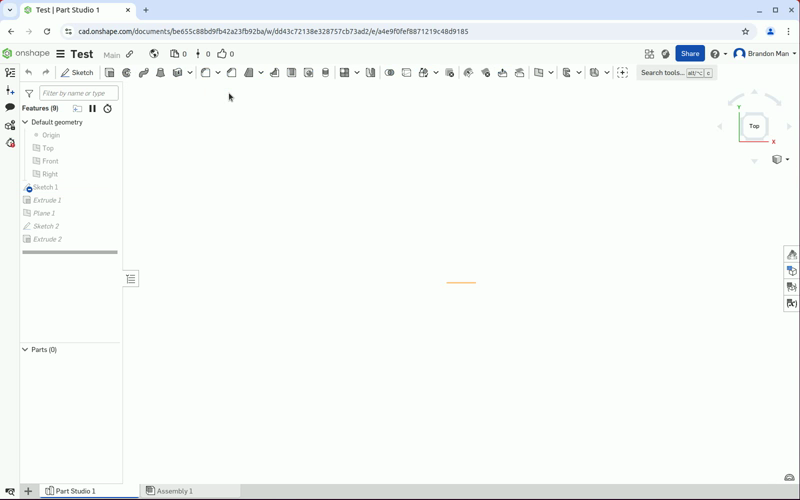
key(shift+s)
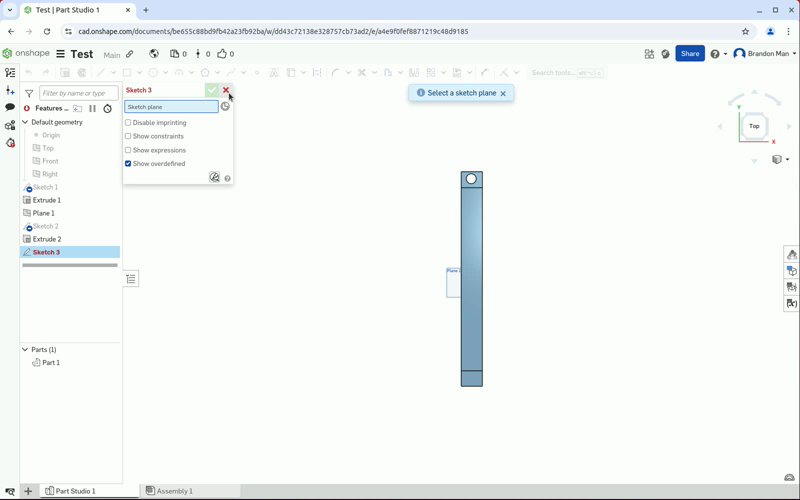
mouse_move(73, 215)
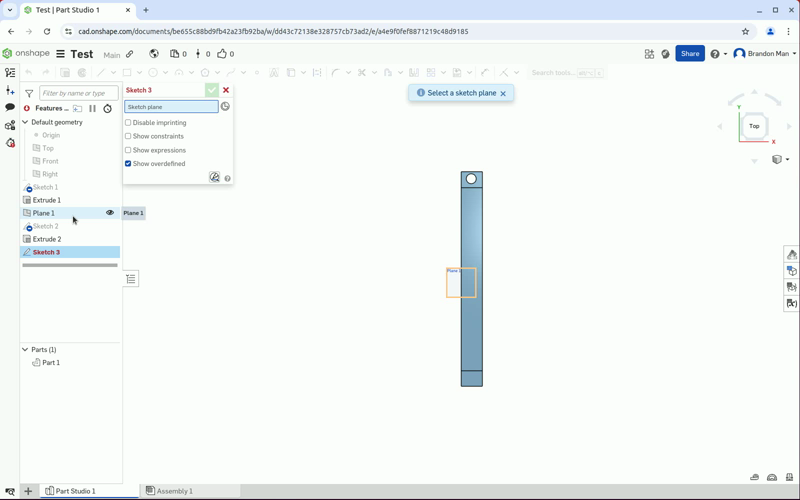
click(73, 215)
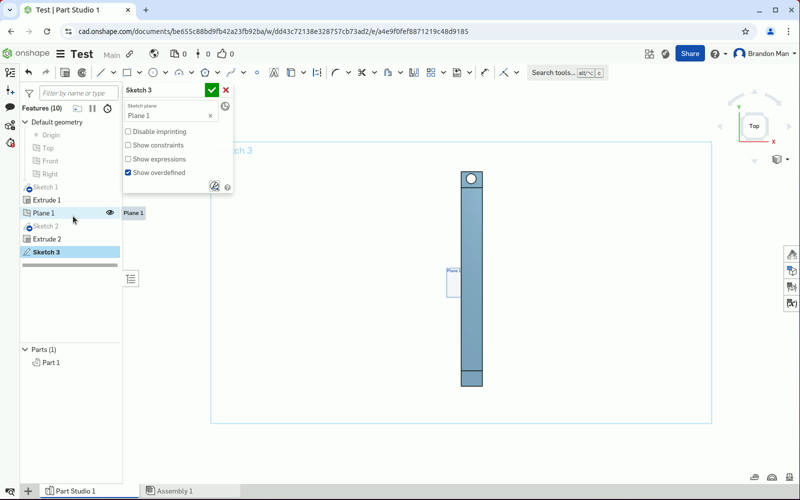
mouse_move(73, 352)
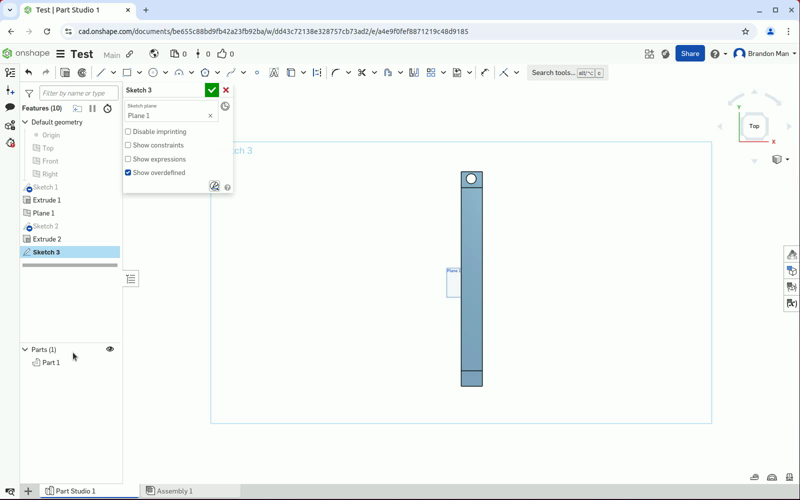
key(y)
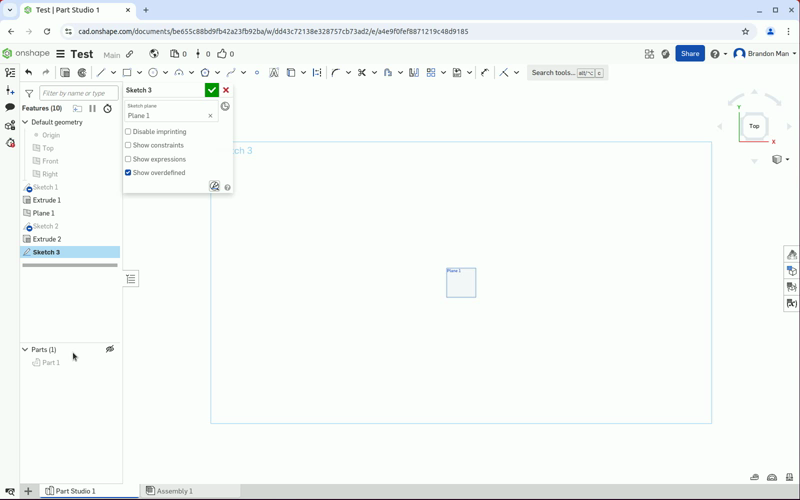
key(c)
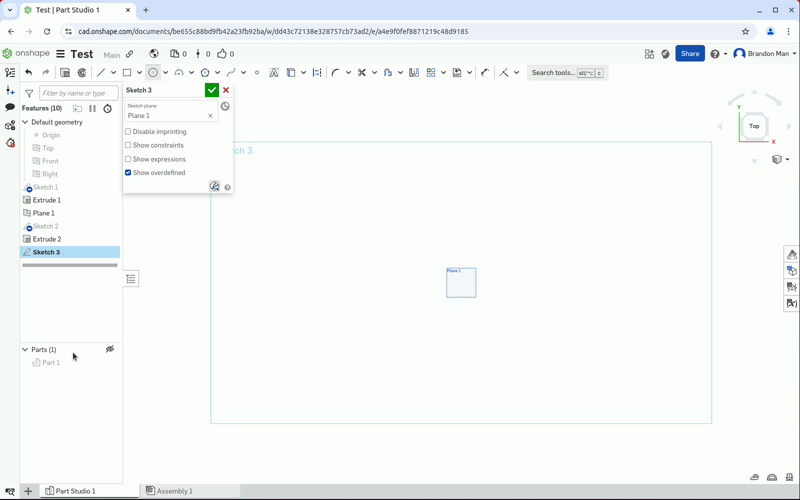
key_down(shift)
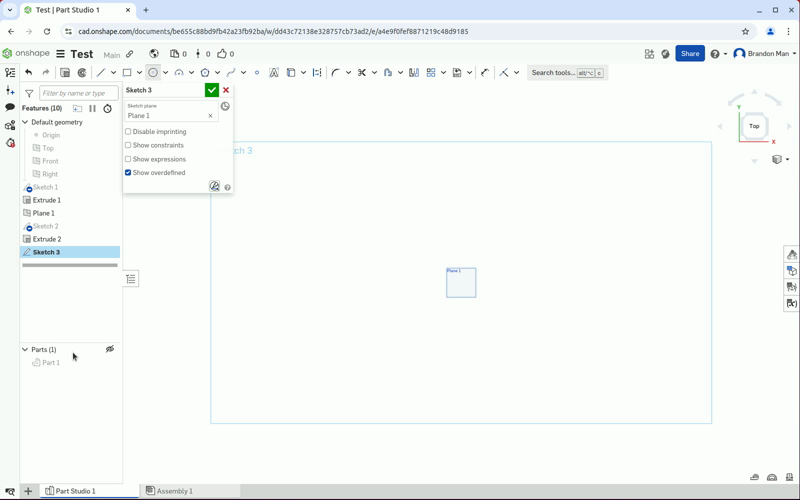
mouse_move(471, 378)
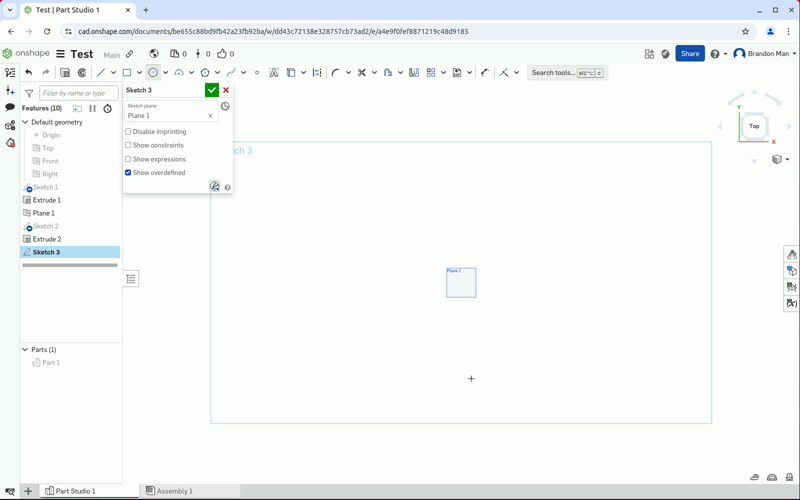
click(471, 378)
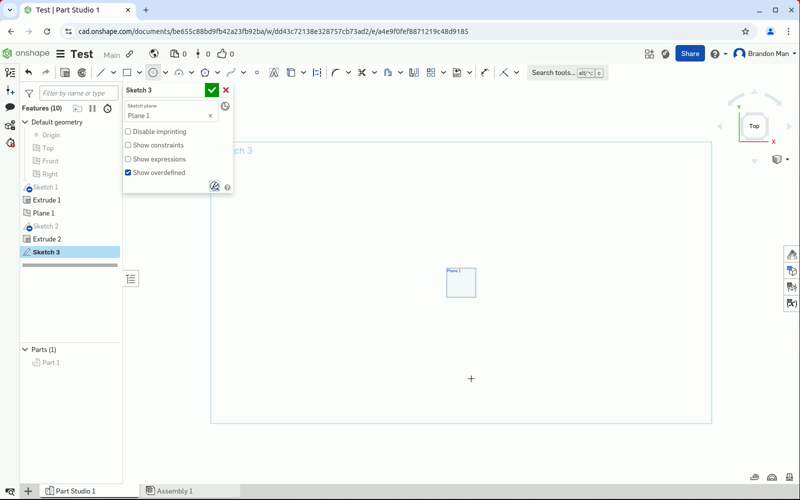
key_up(shift)
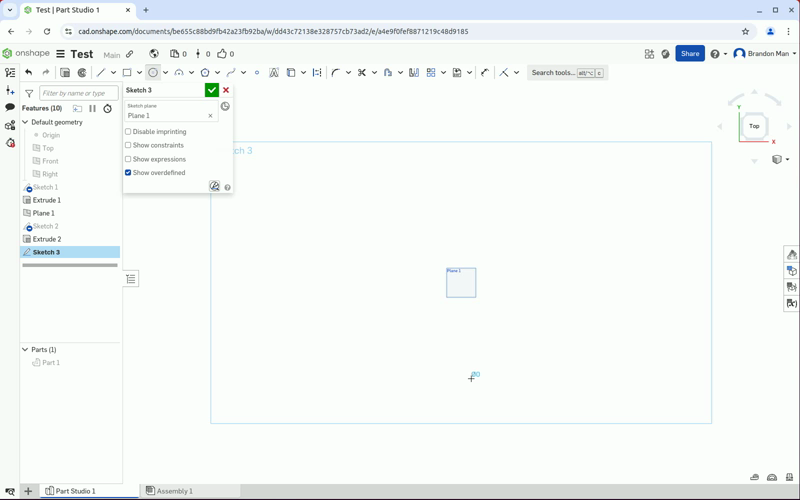
mouse_move(476, 378)
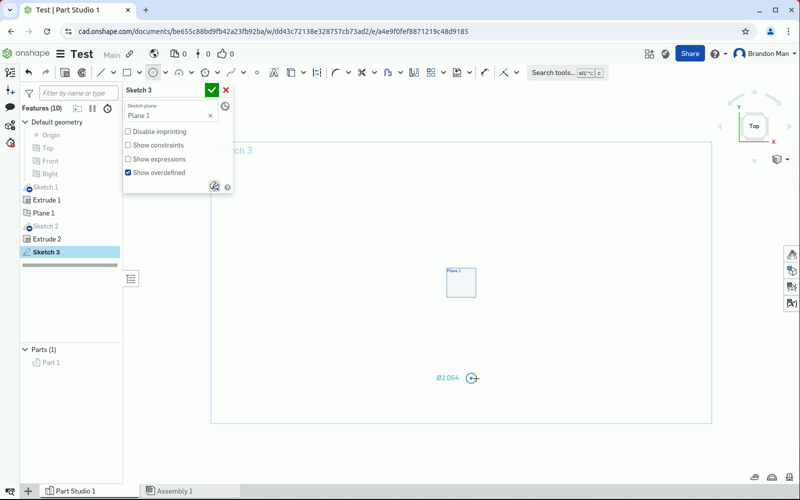
click(476, 378)
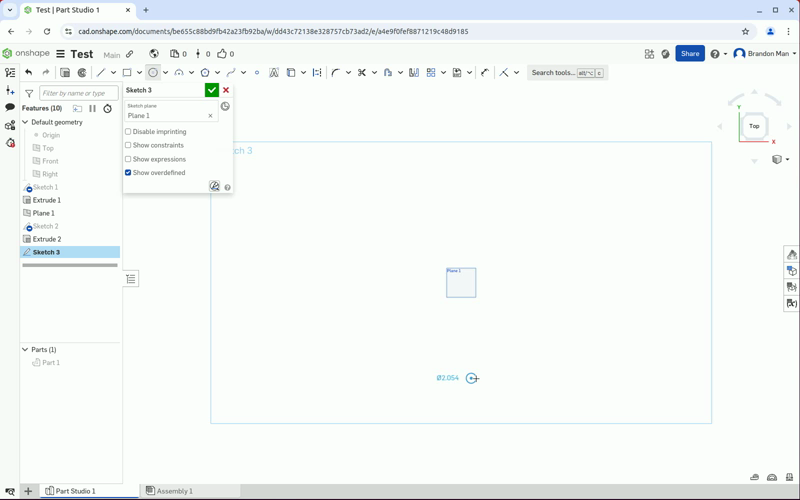
key(esc)
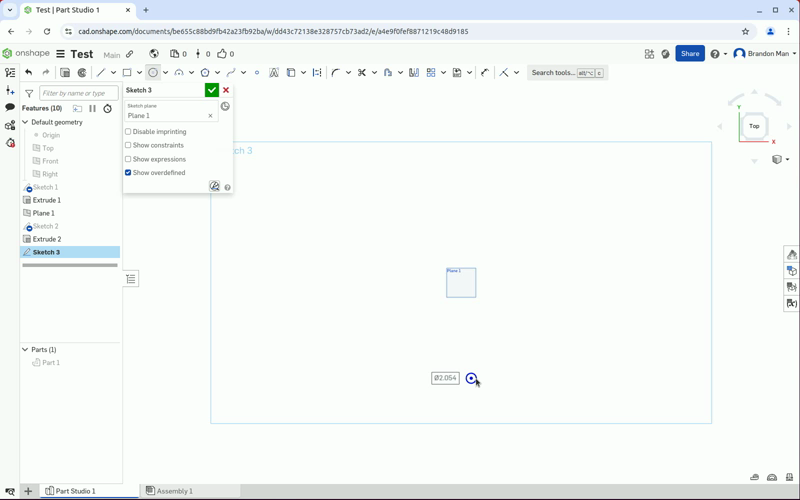
mouse_move(475, 377)
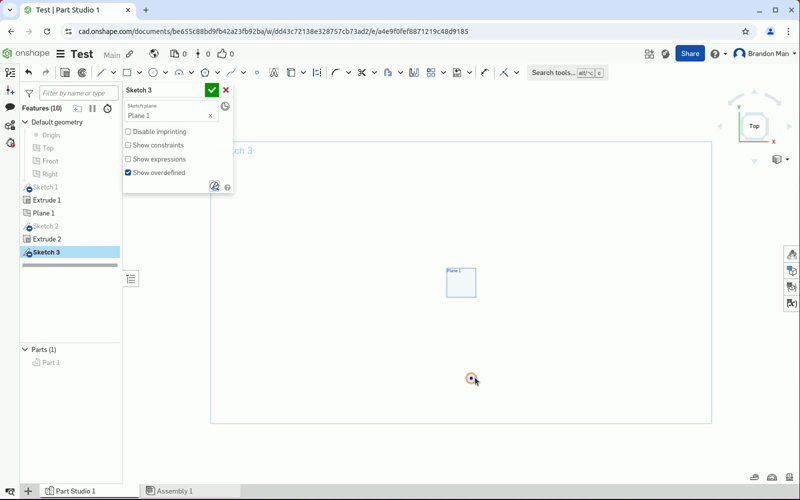
scroll(6)
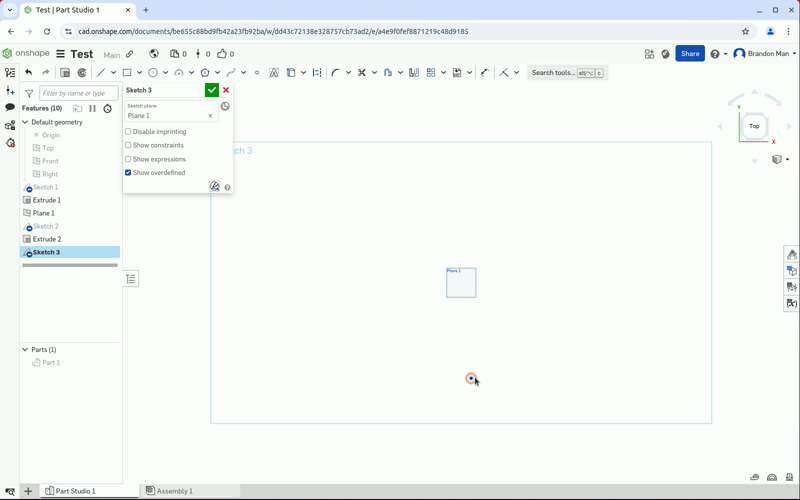
scroll(6)
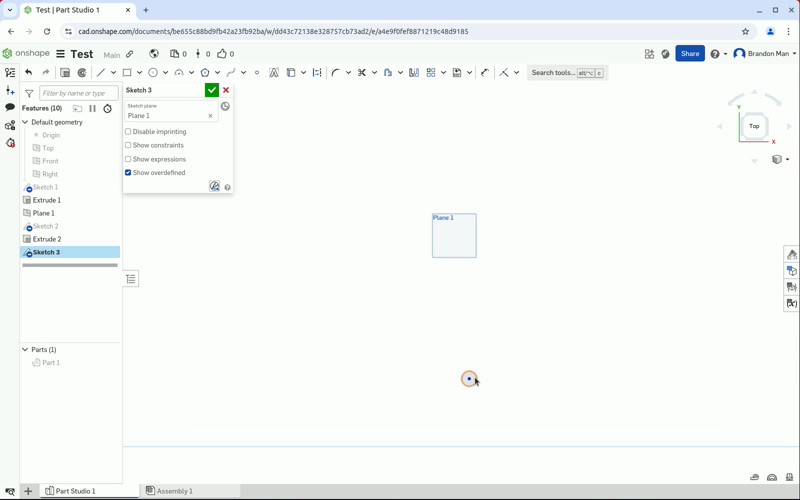
scroll(6)
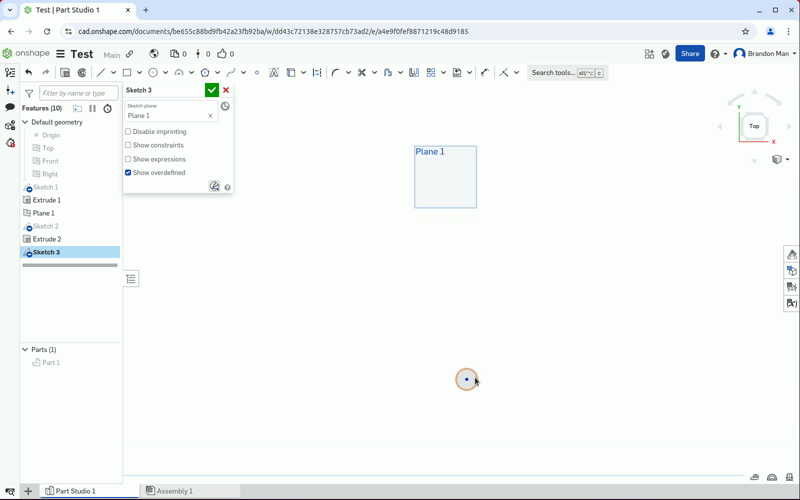
scroll(6)
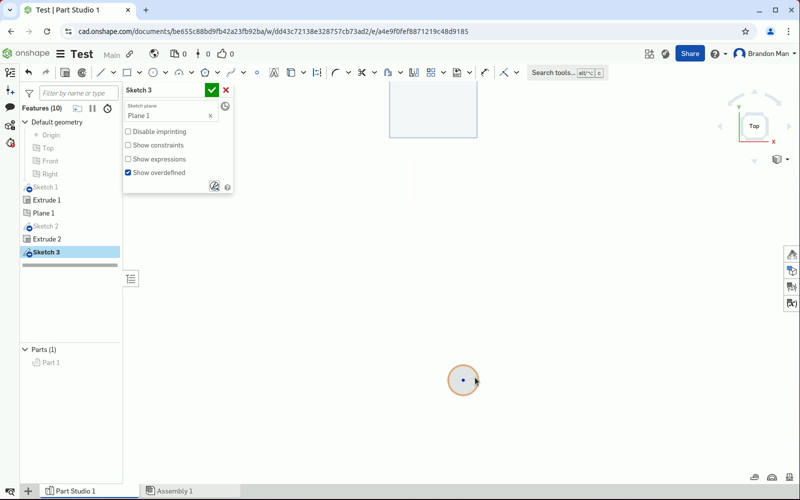
scroll(6)
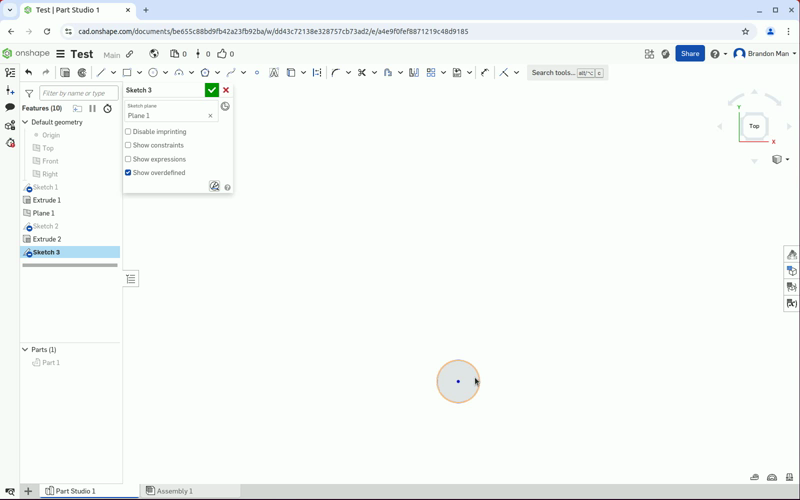
scroll(6)
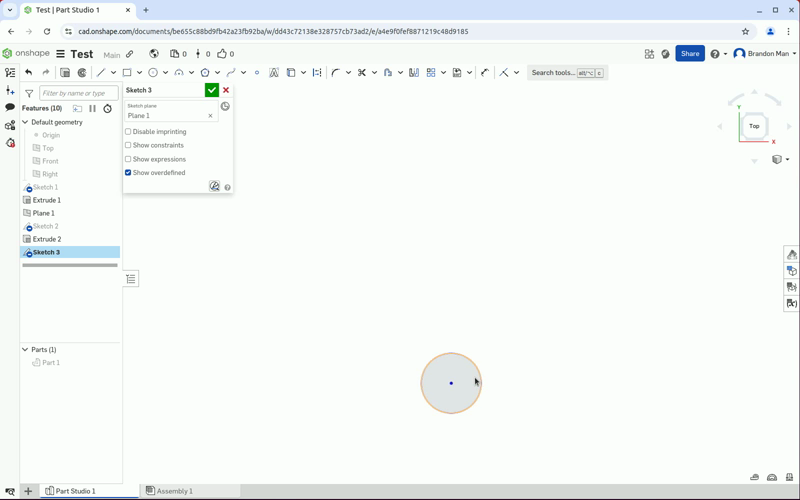
scroll(6)
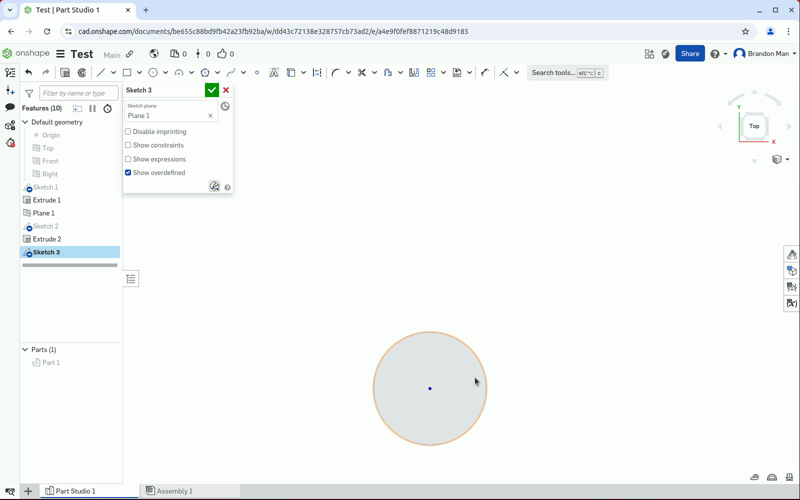
click(475, 377)
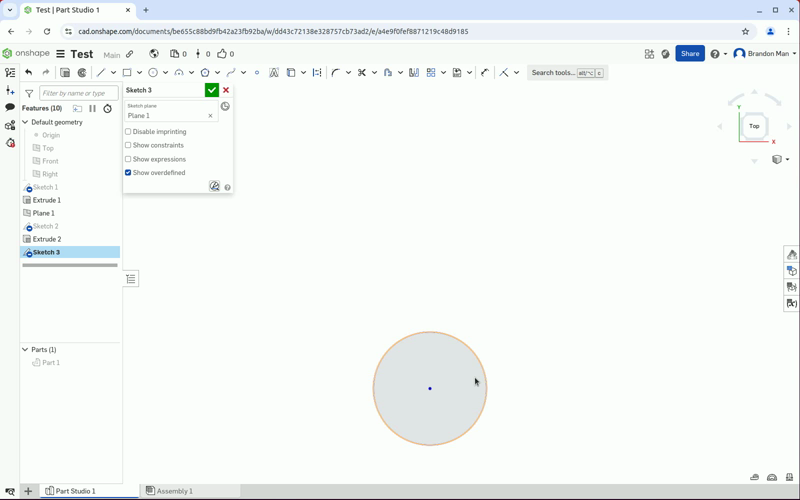
scroll(-6)
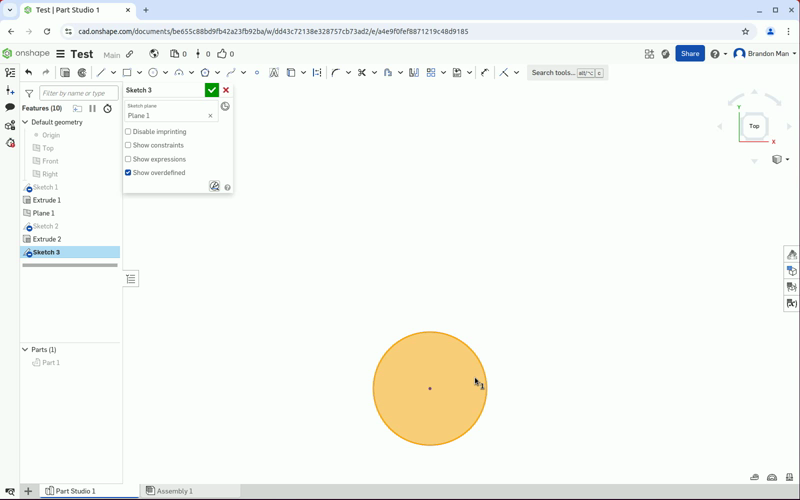
scroll(-6)
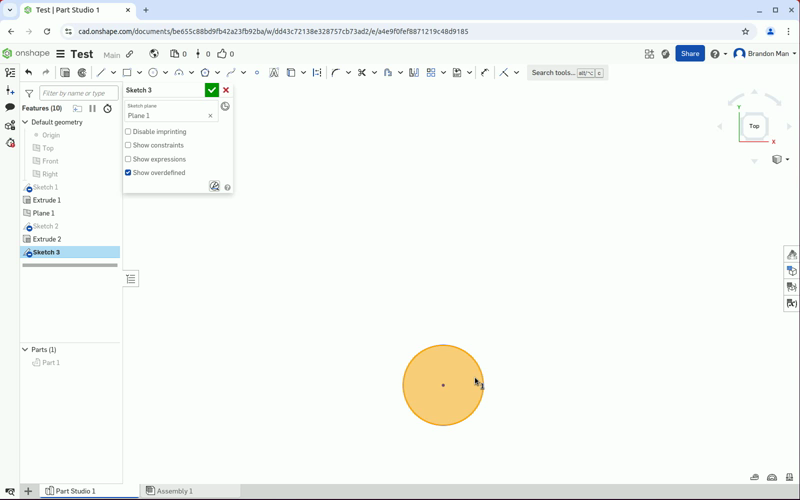
scroll(-6)
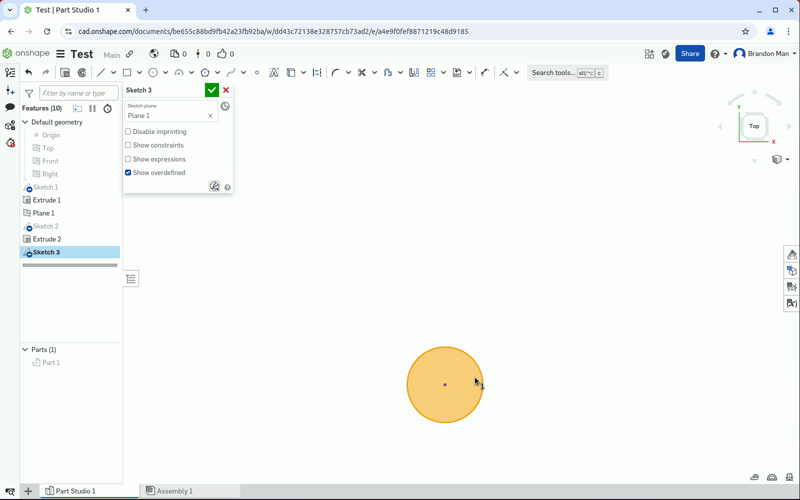
scroll(-6)
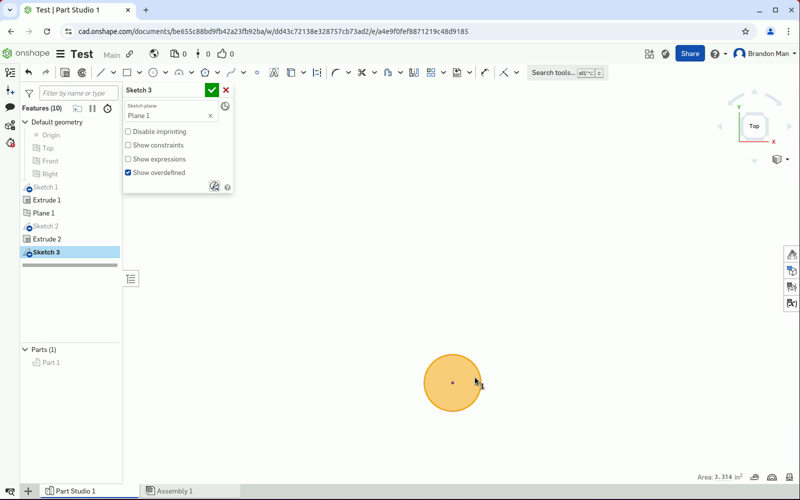
scroll(-6)
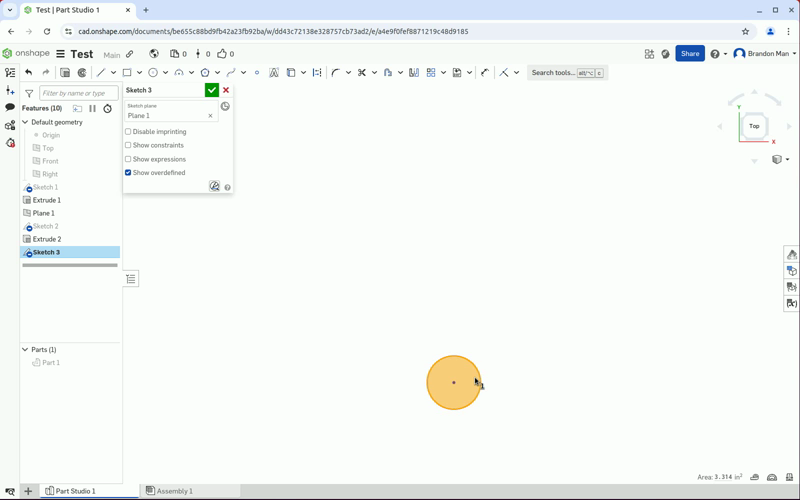
scroll(-6)
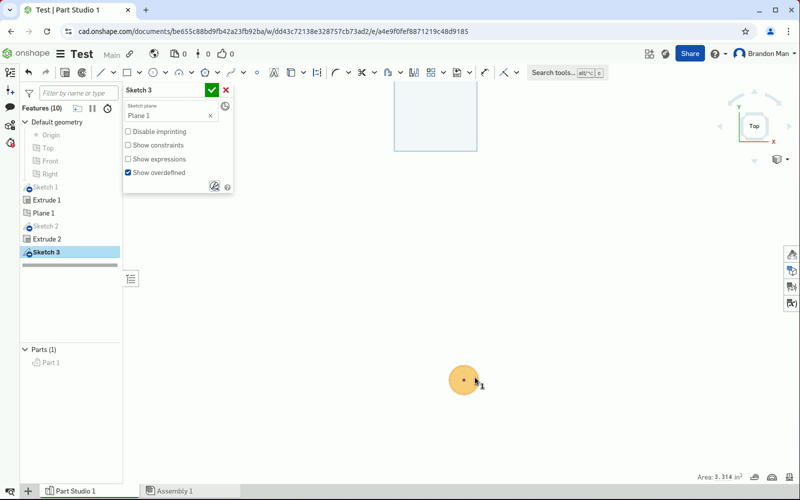
scroll(-6)
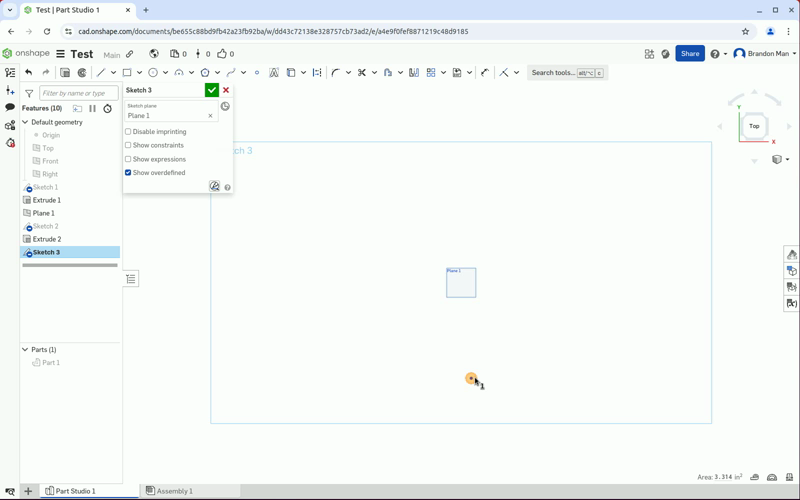
mouse_move(73, 352)
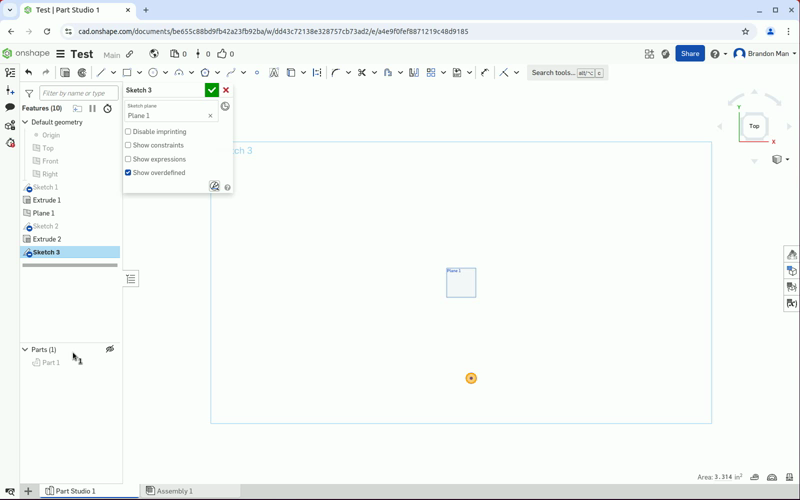
key(shift+y)
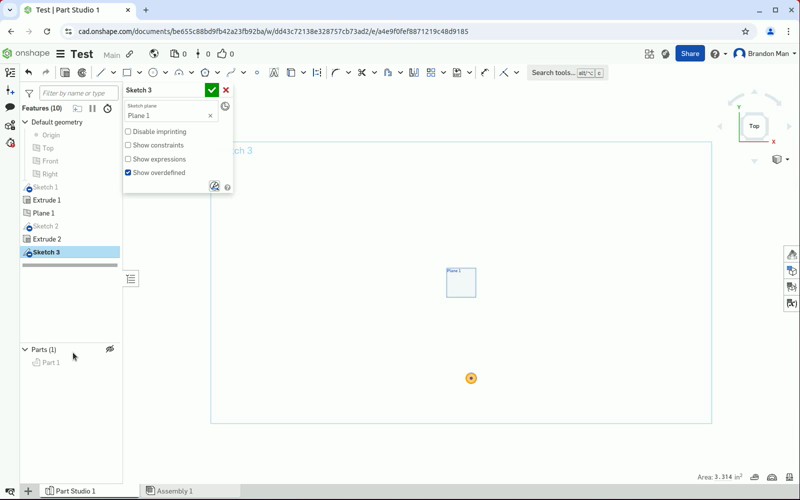
key(shift+e)
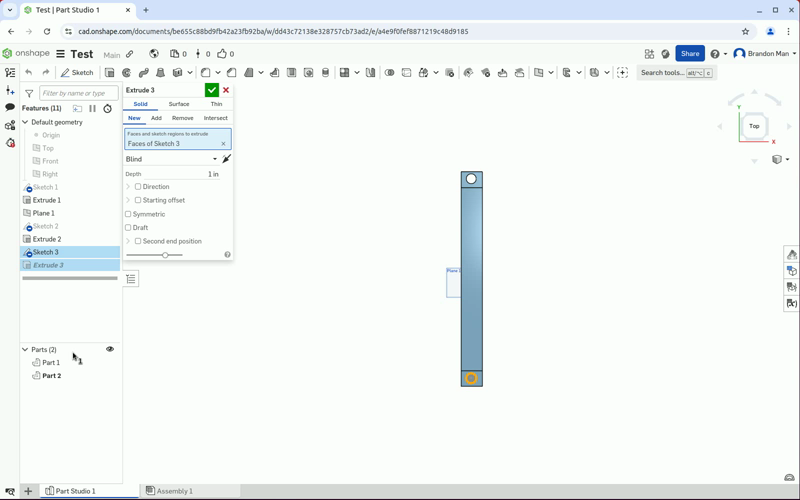
mouse_move(143, 106)
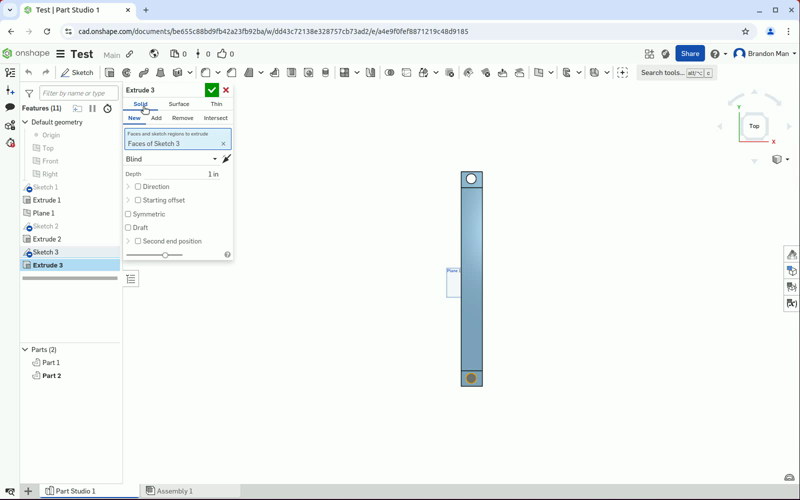
click(143, 106)
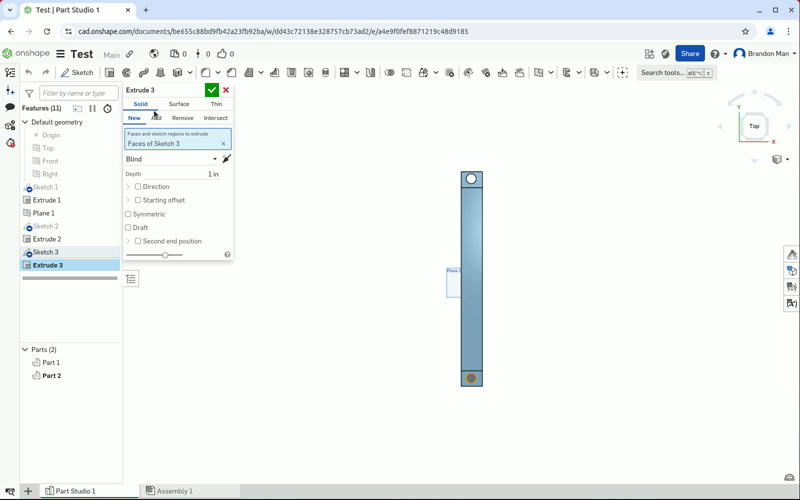
mouse_move(186, 120)
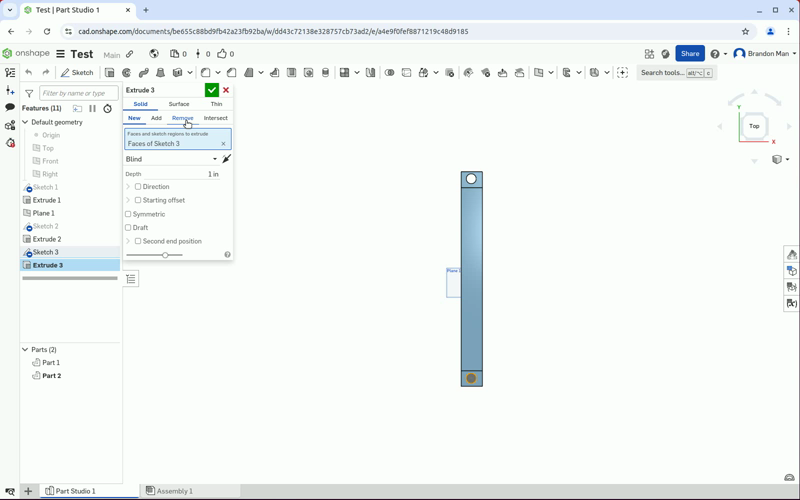
click(186, 120)
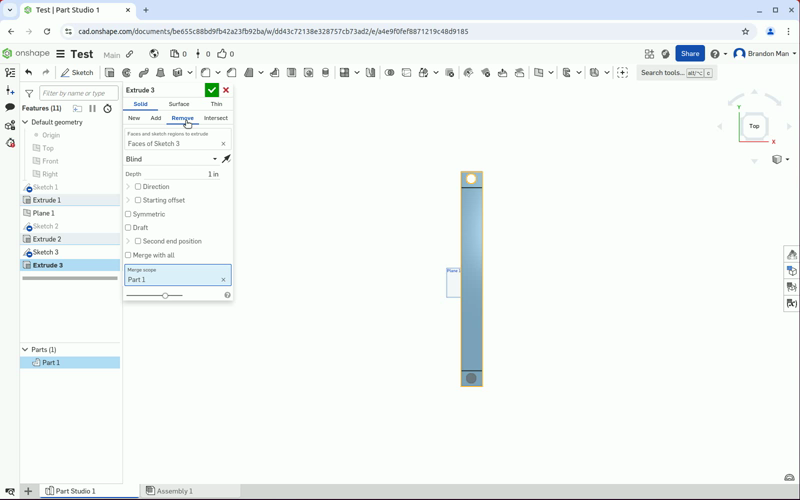
key(tab, 4)
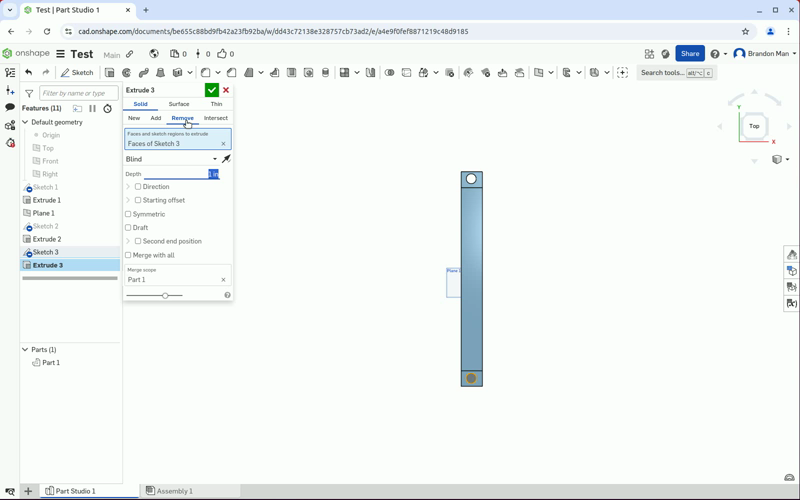
text(10.832)
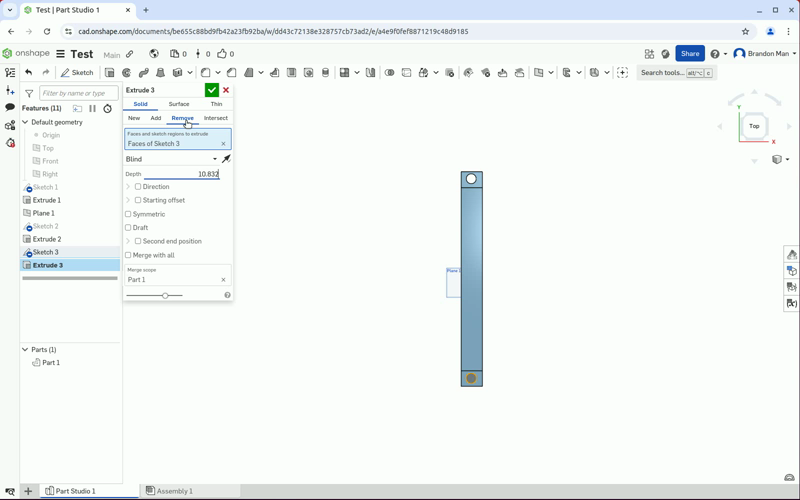
key(tab, 6)
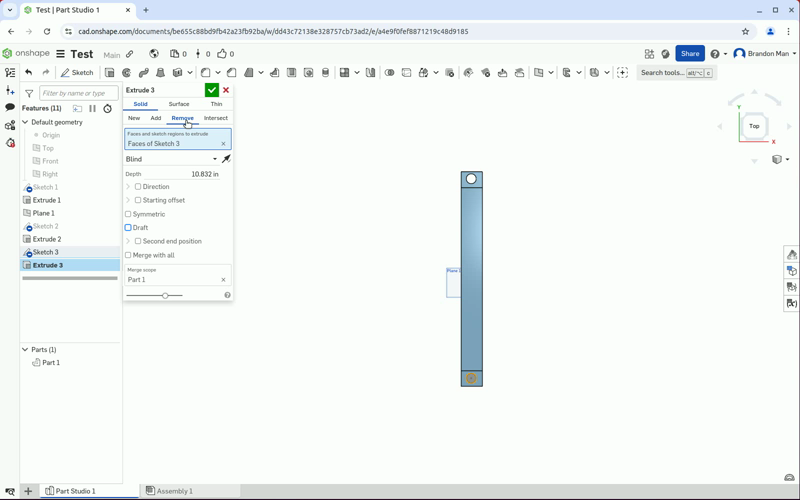
key(space)
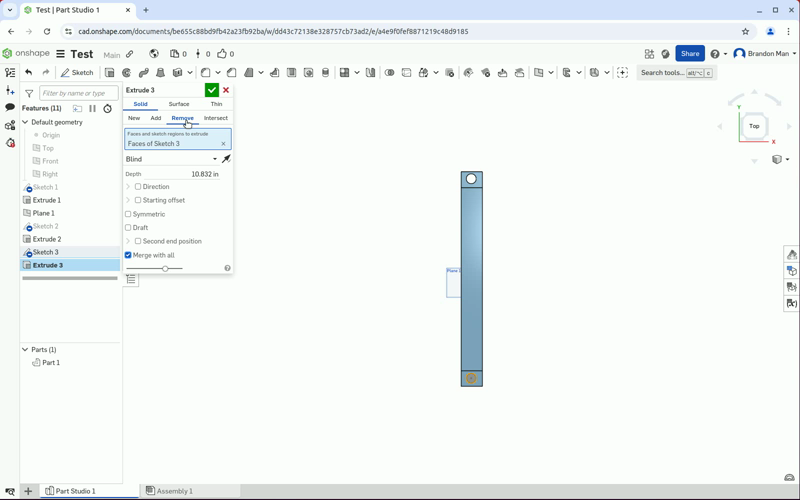
key(enter)
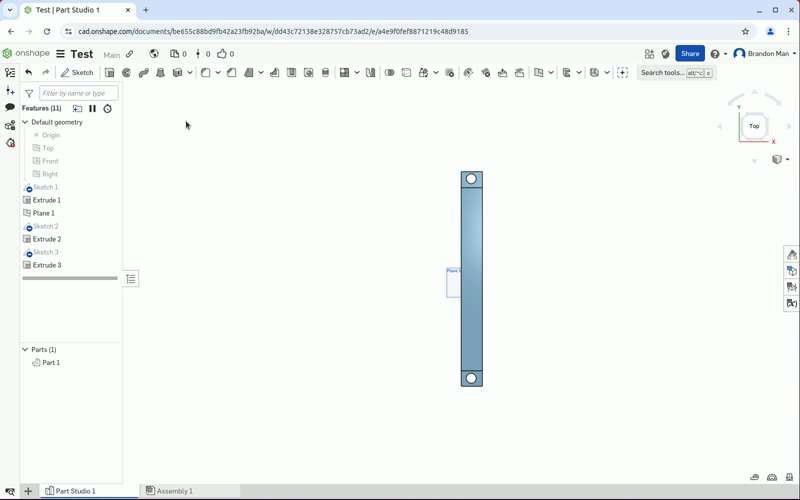
key(shift+h)
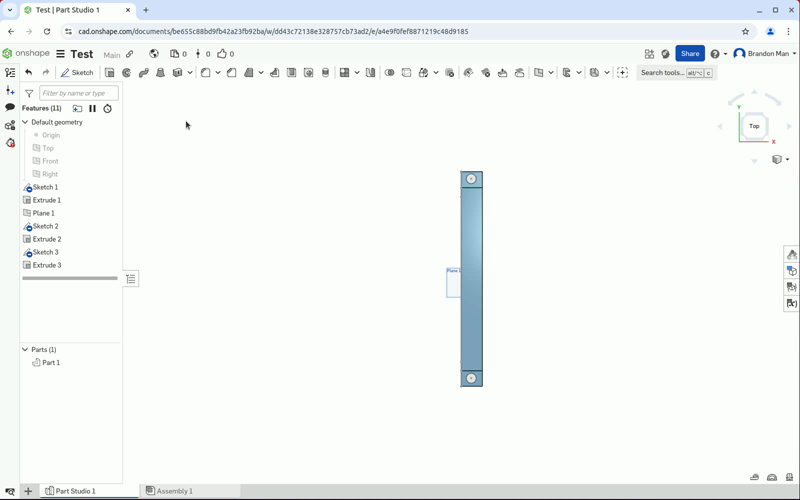
key(shift+h)
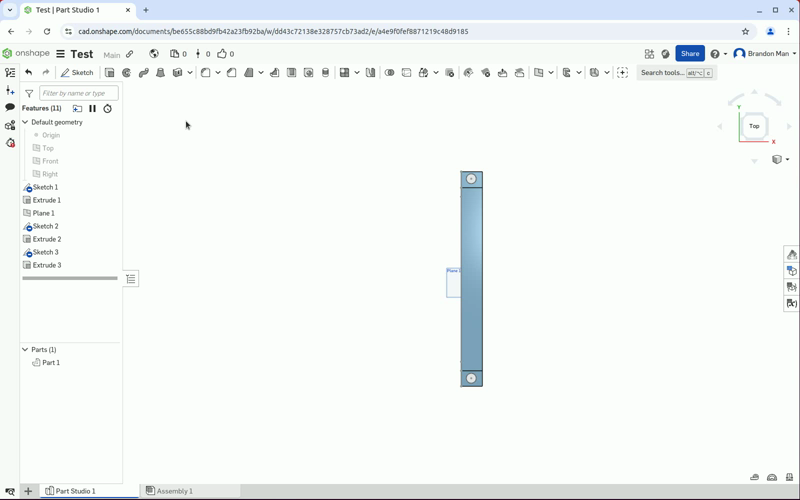
key(shift+7)
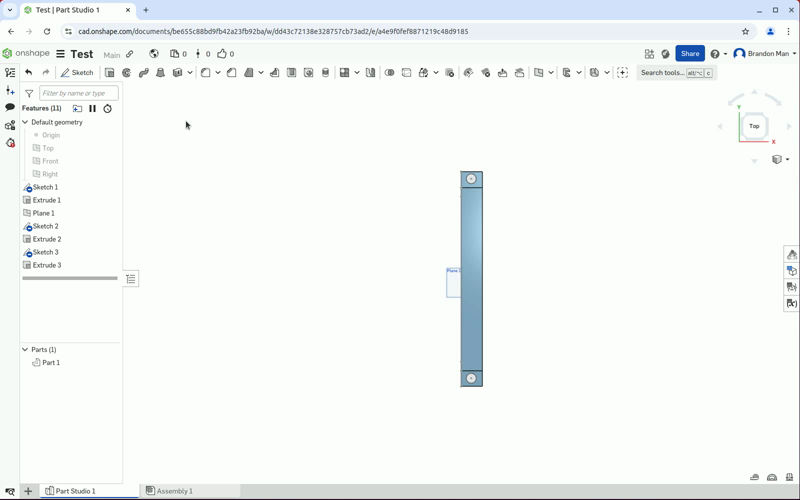
key(up, 3)
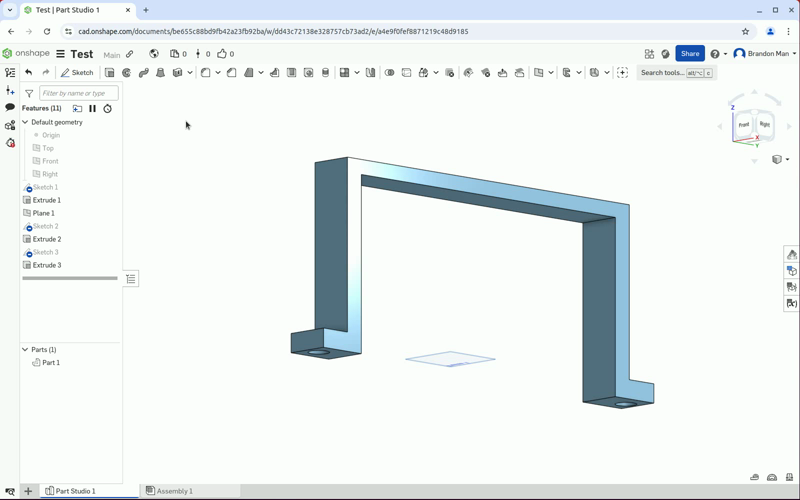
key(left, 3)
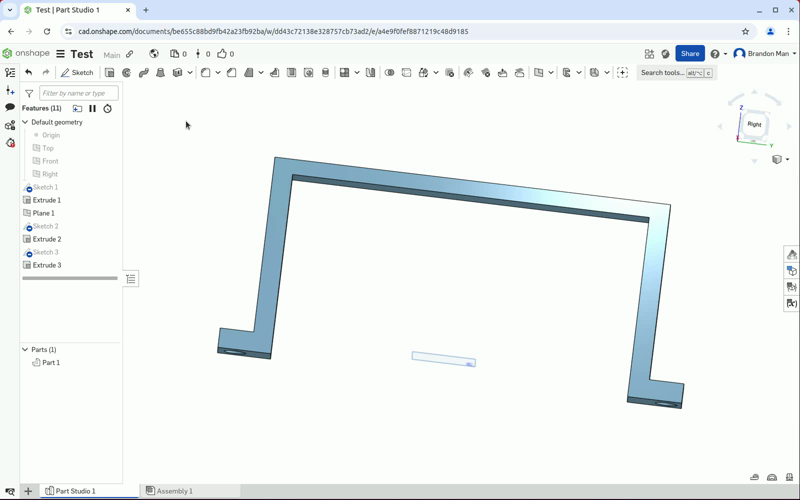
key(right, 3)
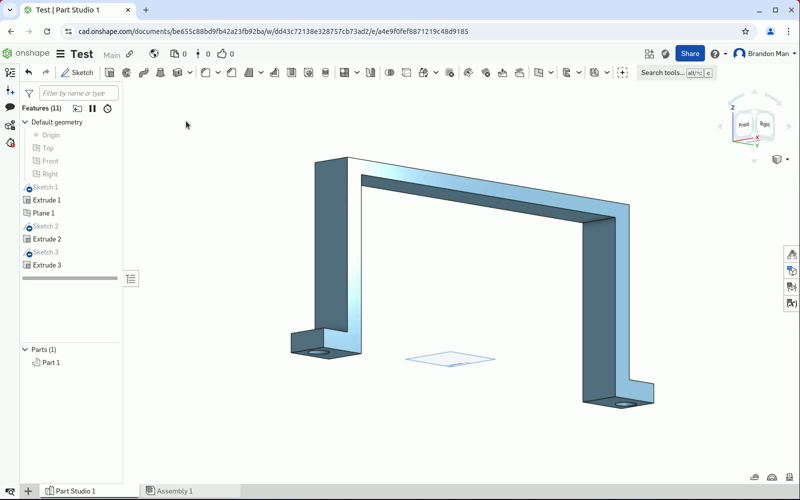
key(down, 3)
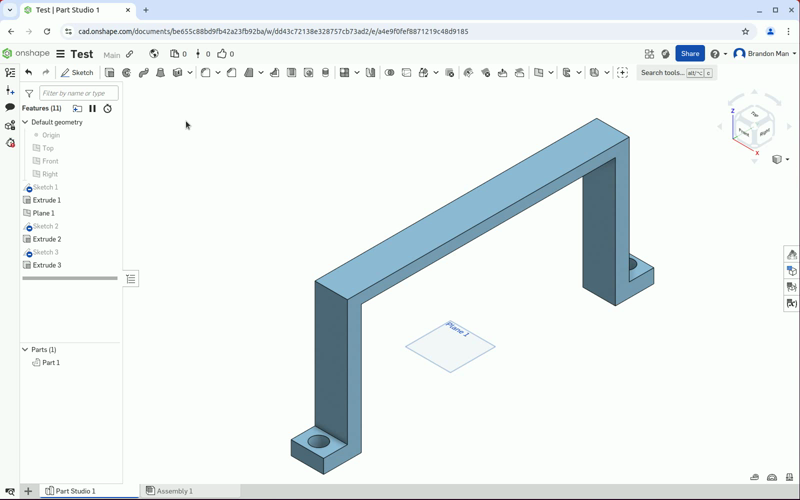
mouse_move(73, 189)
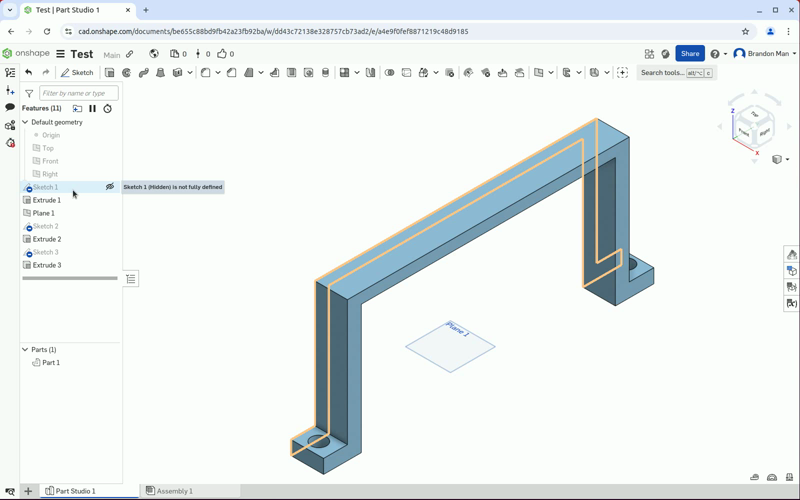
click(73, 189)